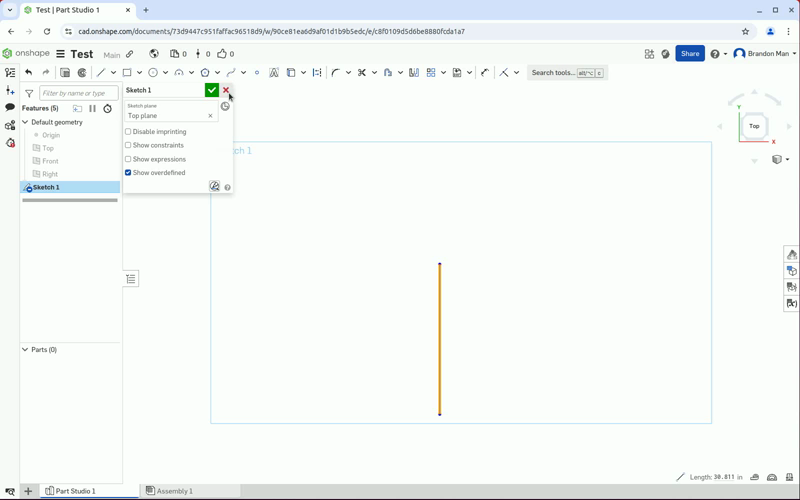
key(shift+h)
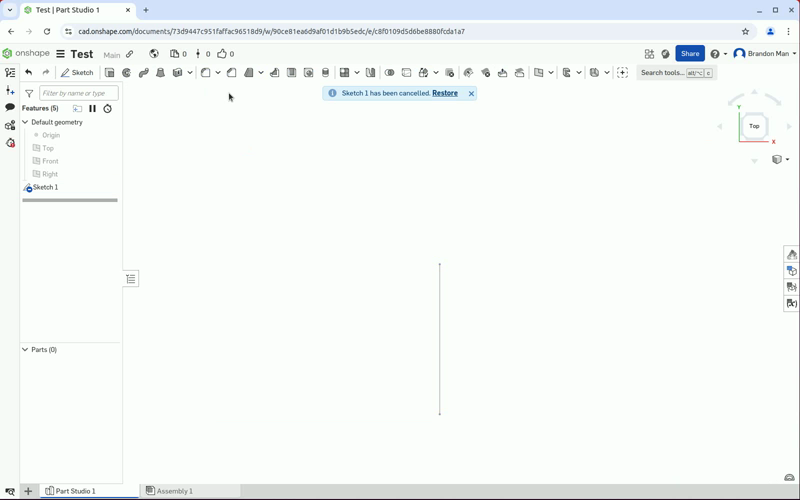
key(shift+s)
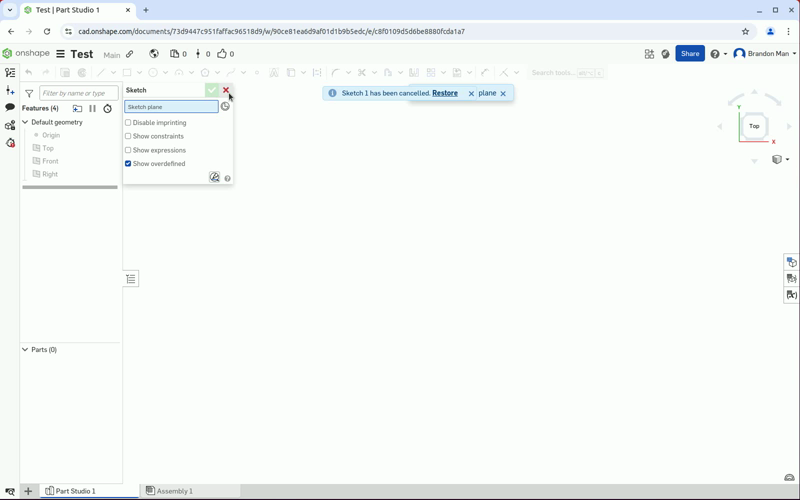
mouse_move(73, 150)
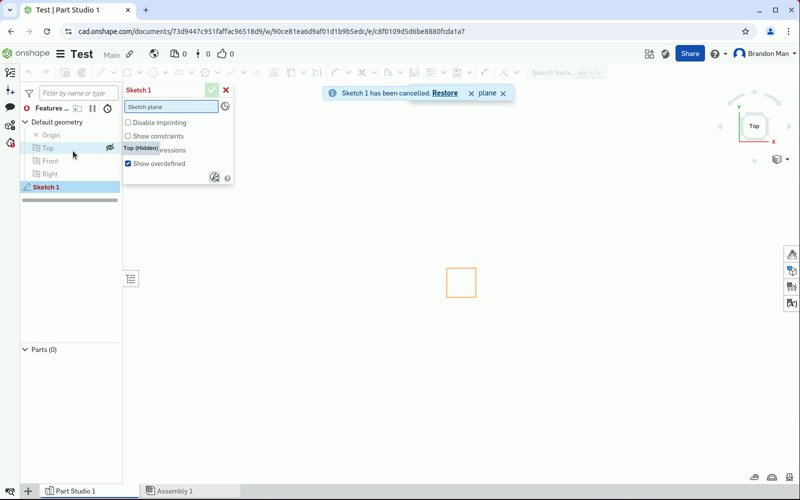
click(73, 150)
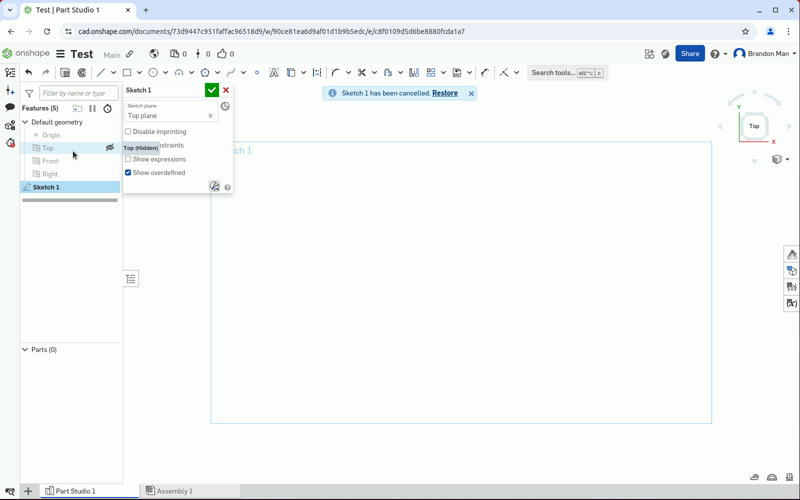
mouse_move(73, 352)
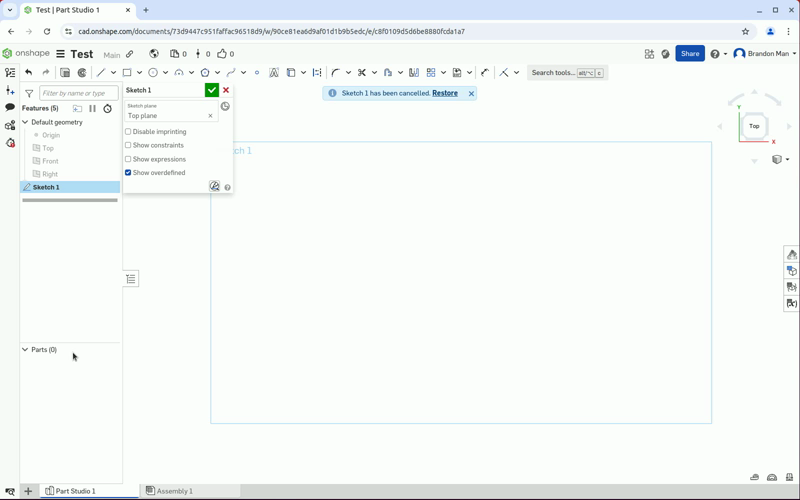
key(y)
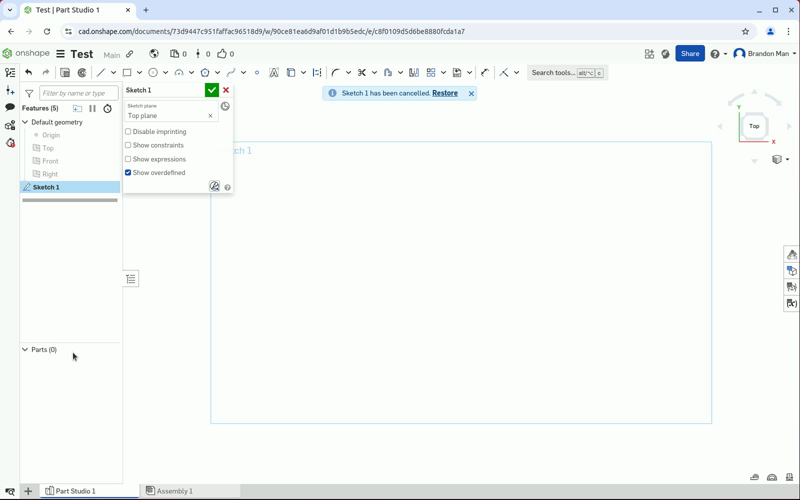
key(l)
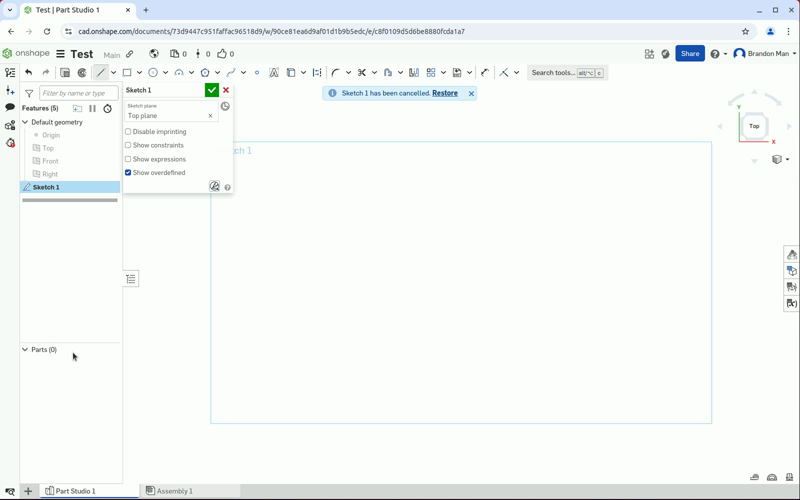
key_down(shift)
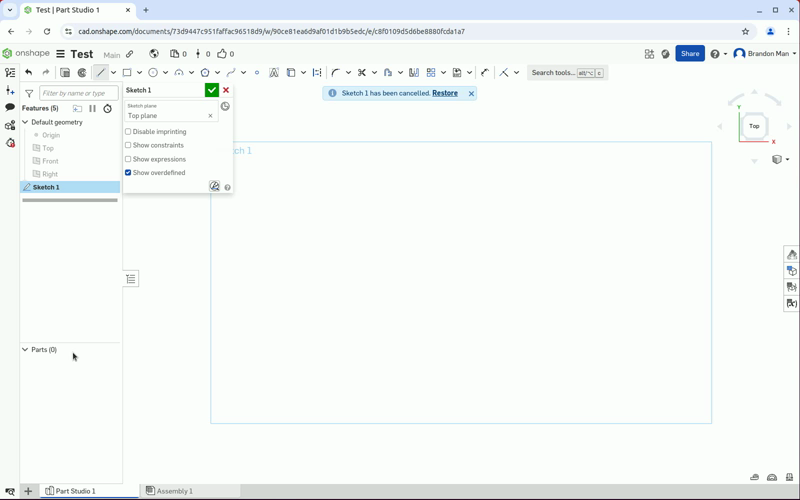
mouse_move(368, 366)
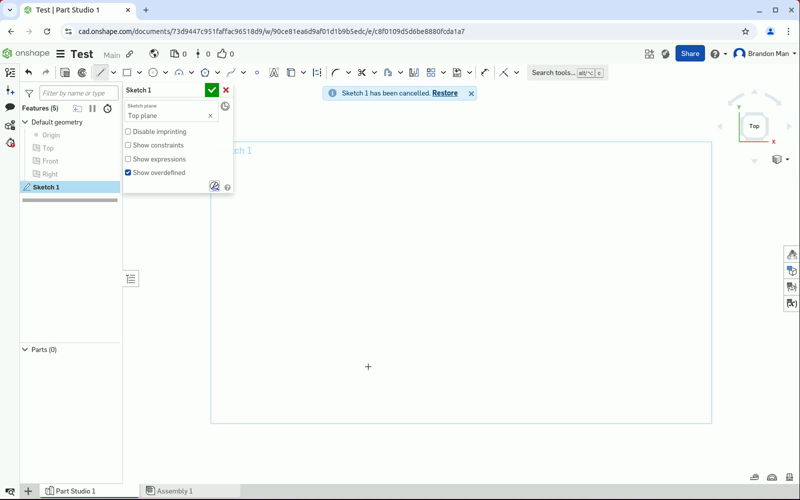
click(368, 366)
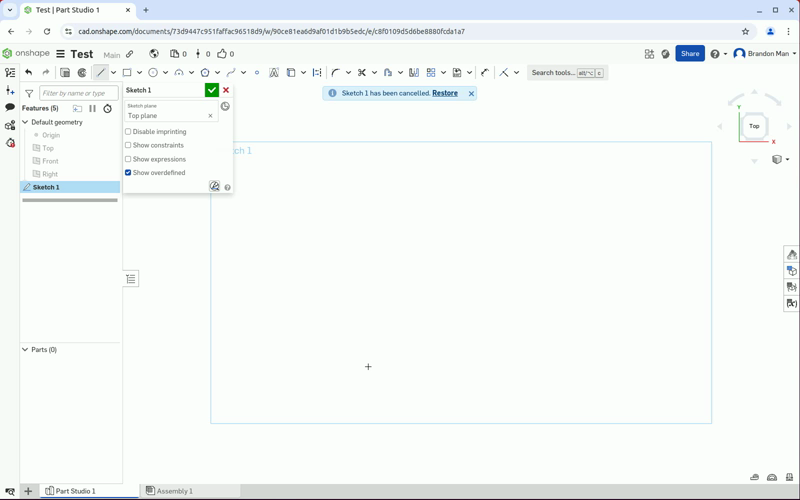
key_up(shift)
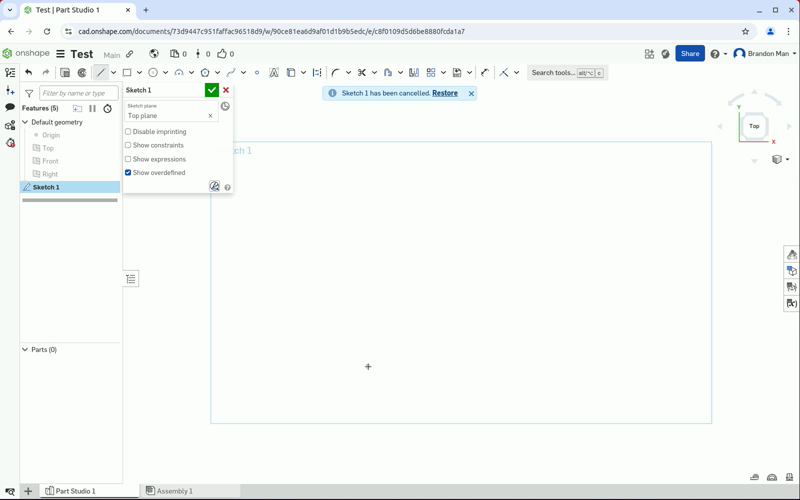
key_down(shift)
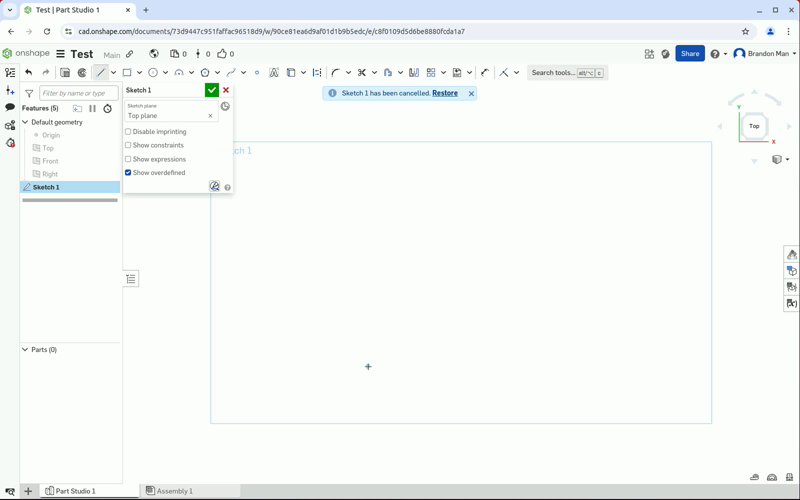
mouse_move(398, 366)
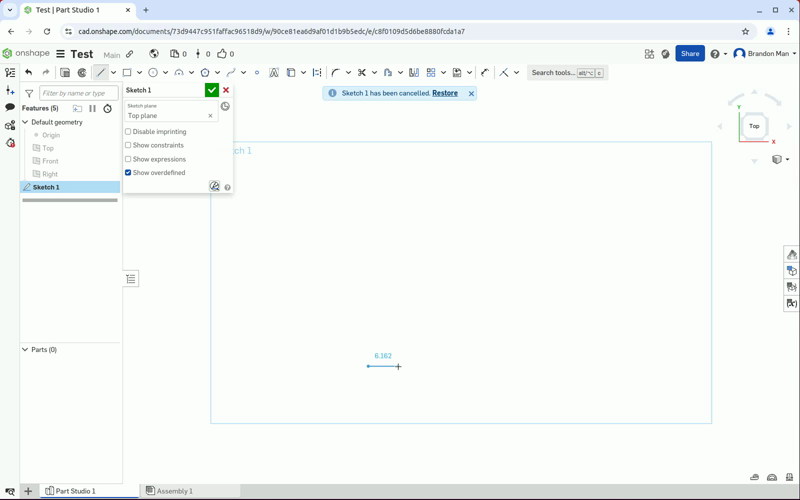
mouse_move(374, 407)
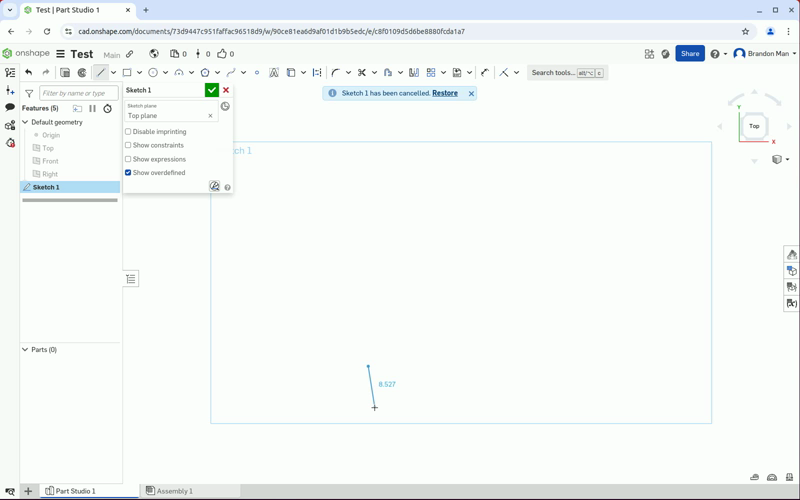
click(374, 407)
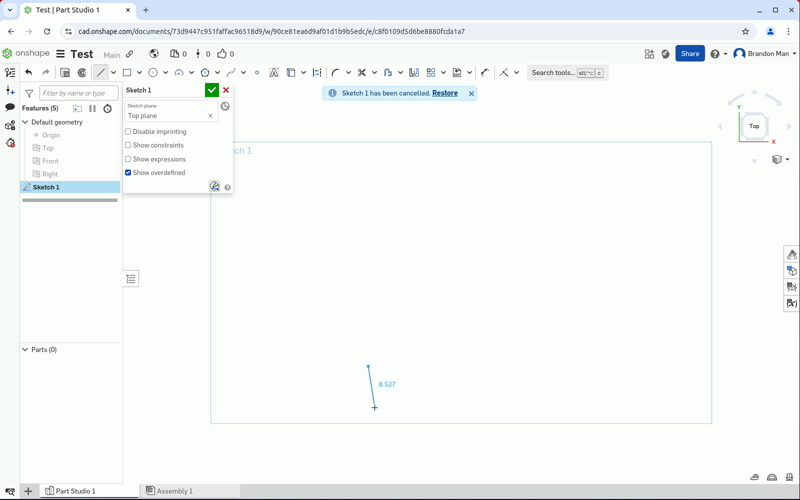
key_up(shift)
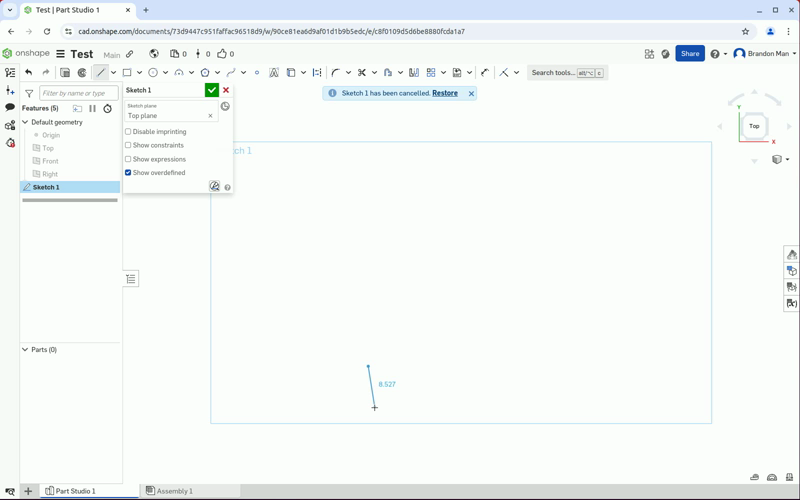
key(esc)
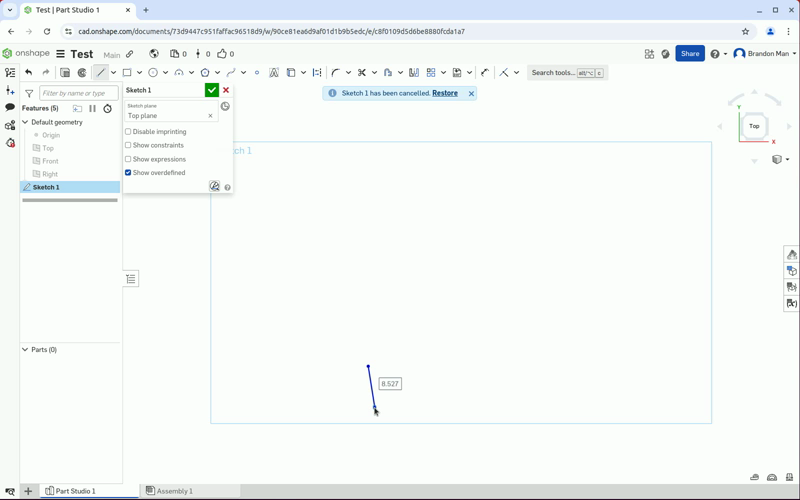
key(a)
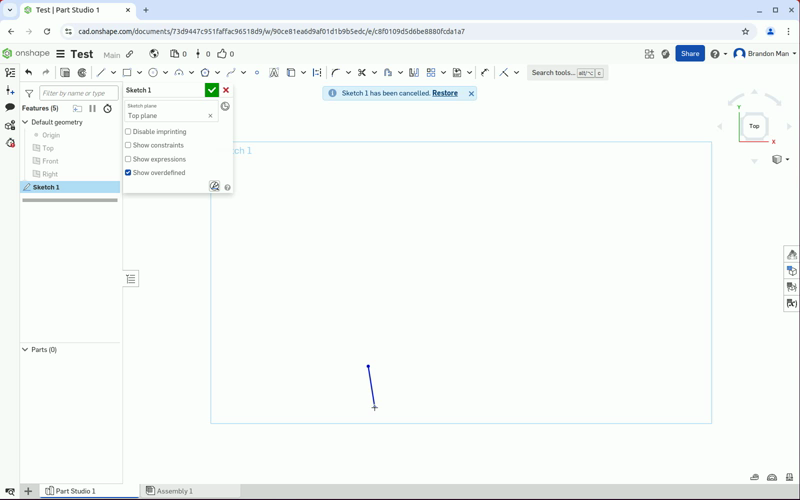
mouse_move(374, 407)
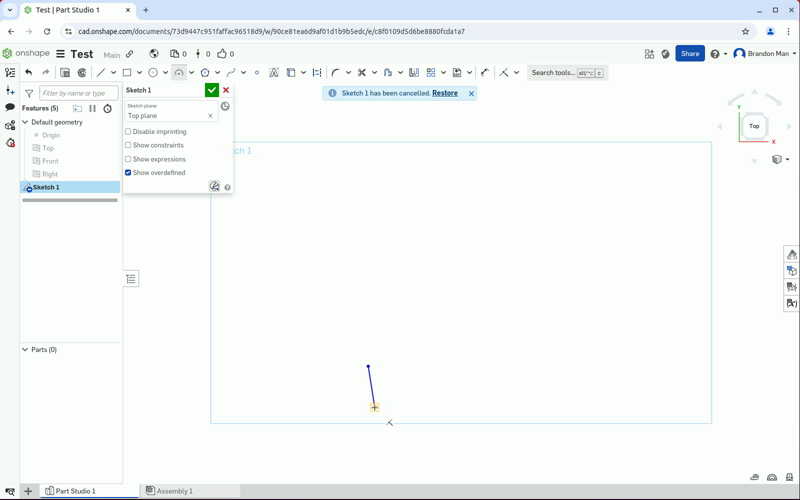
click(374, 407)
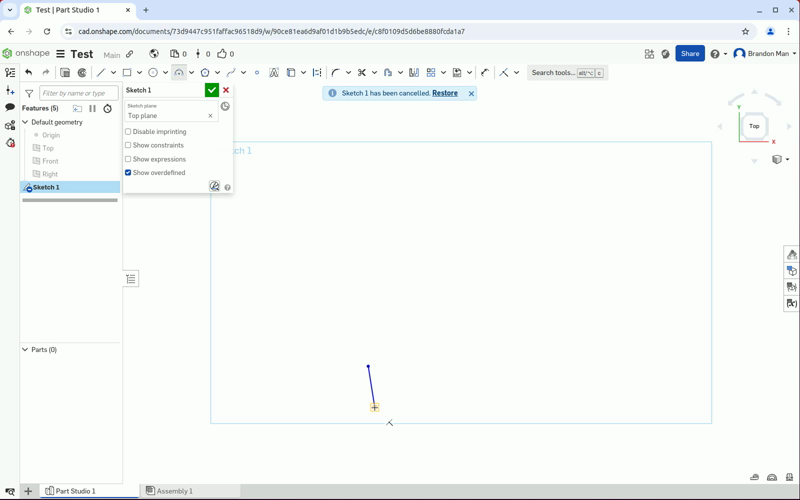
key_down(shift)
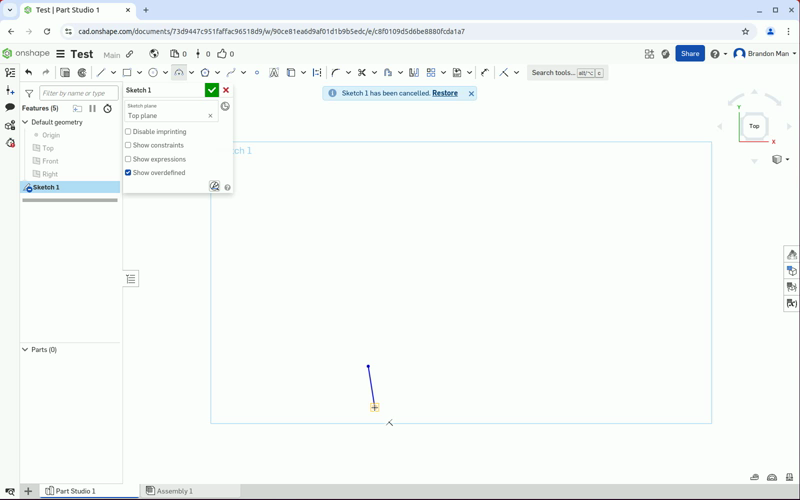
mouse_move(378, 404)
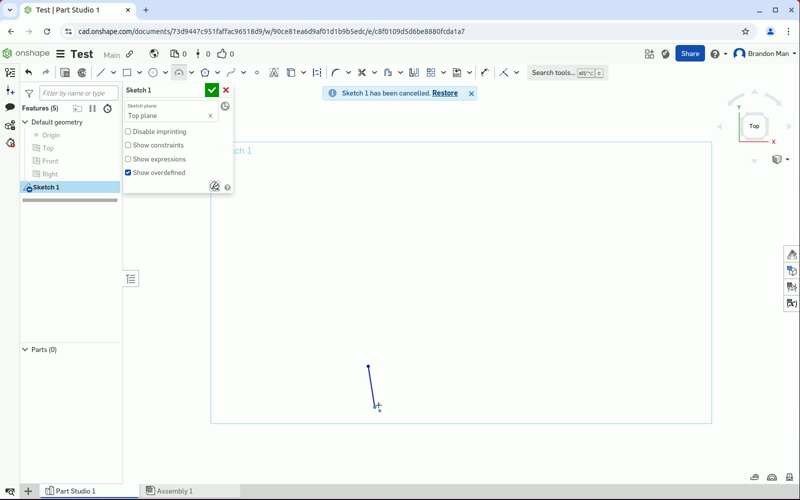
scroll(6)
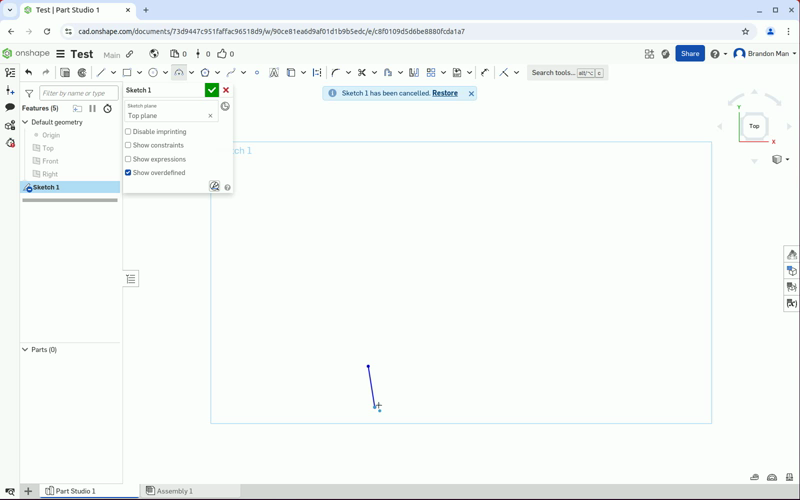
scroll(6)
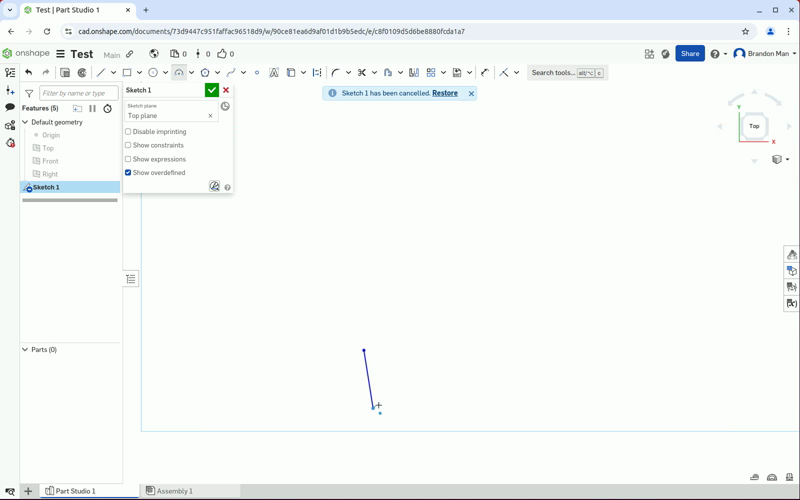
scroll(6)
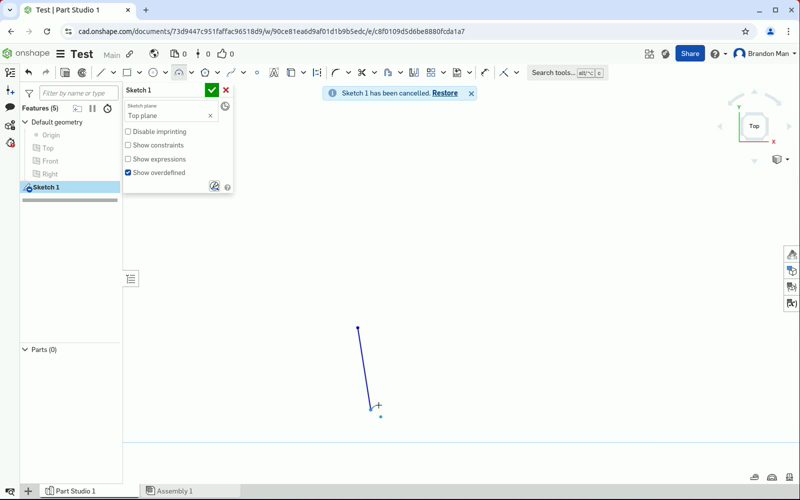
scroll(6)
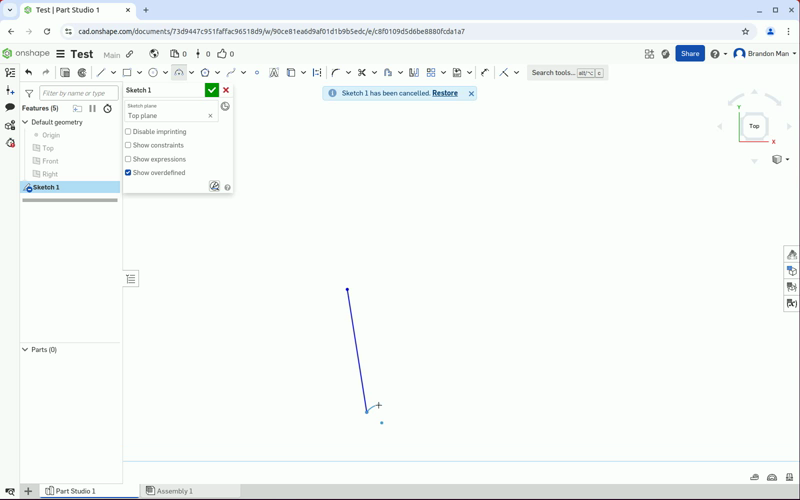
scroll(6)
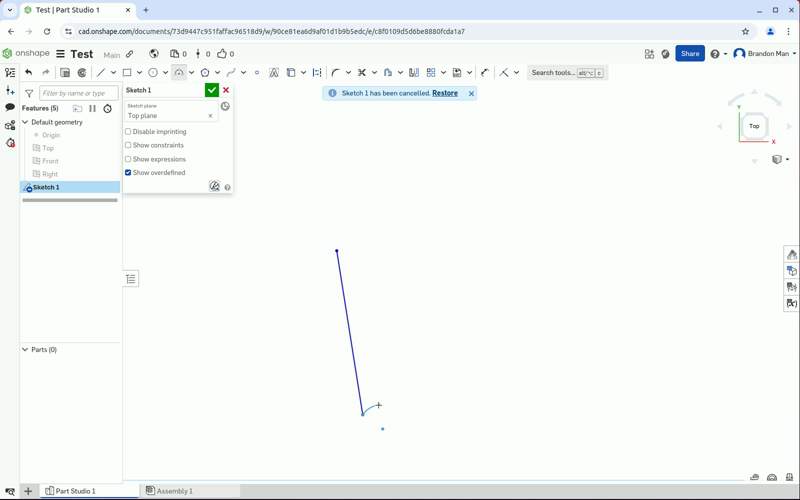
scroll(6)
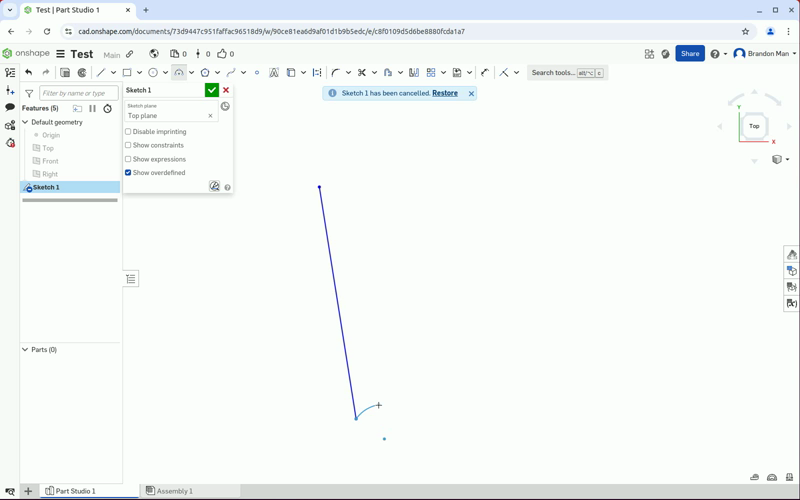
scroll(6)
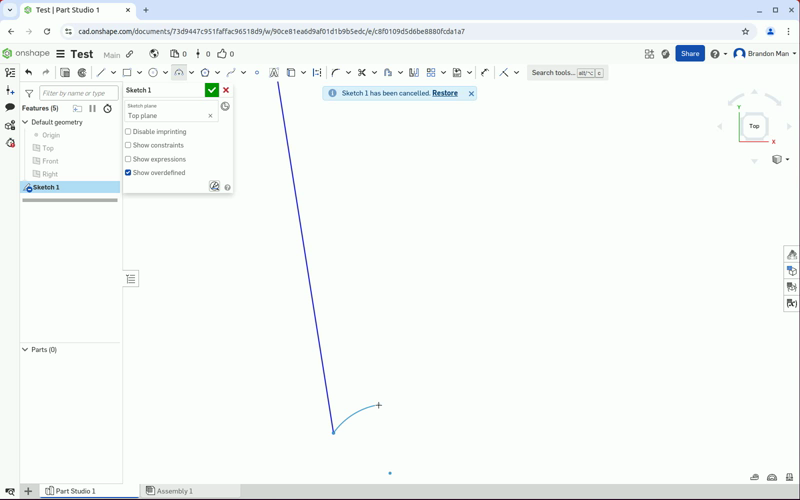
click(378, 404)
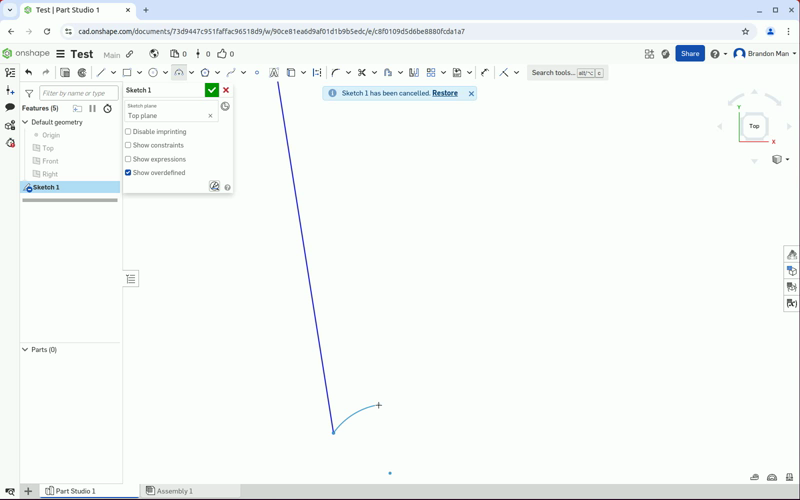
scroll(-6)
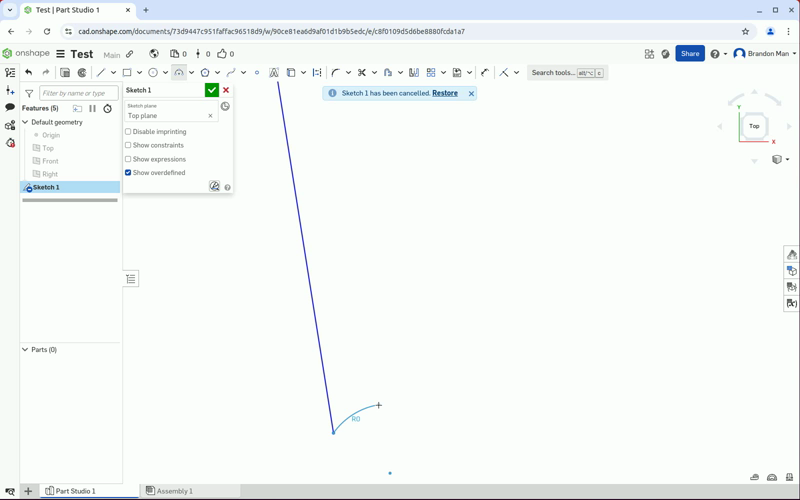
scroll(-6)
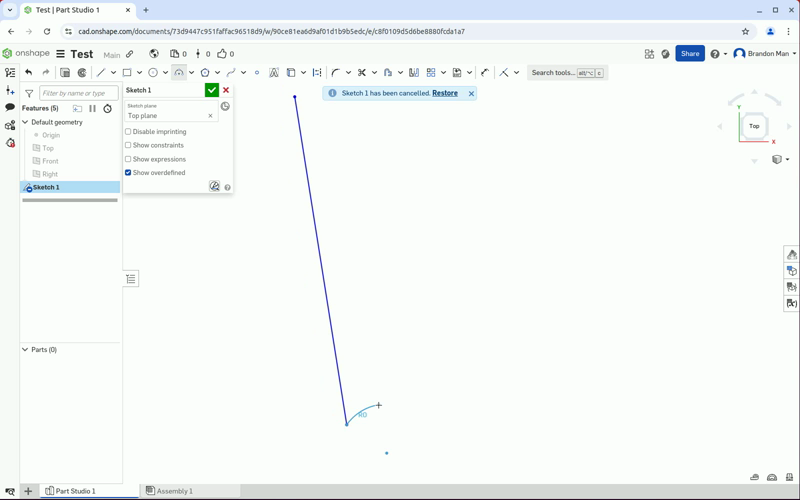
scroll(-6)
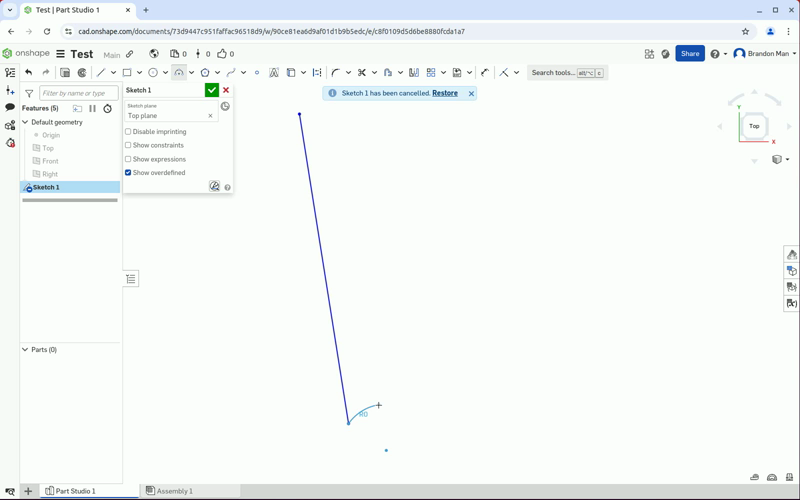
scroll(-6)
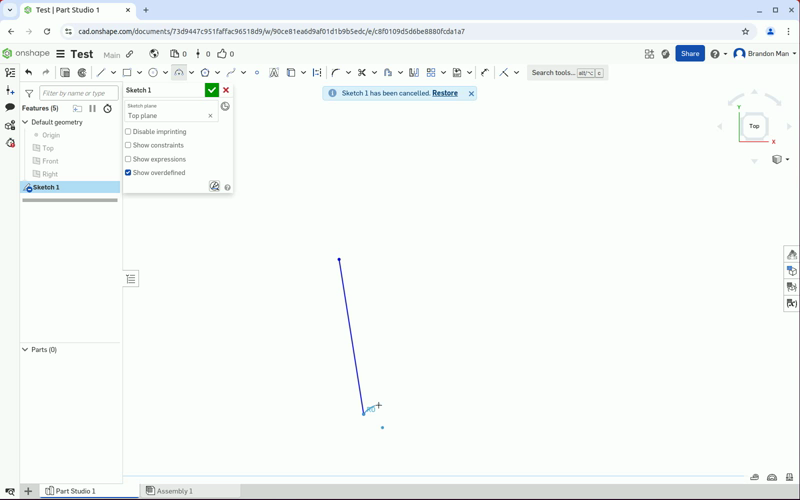
scroll(-6)
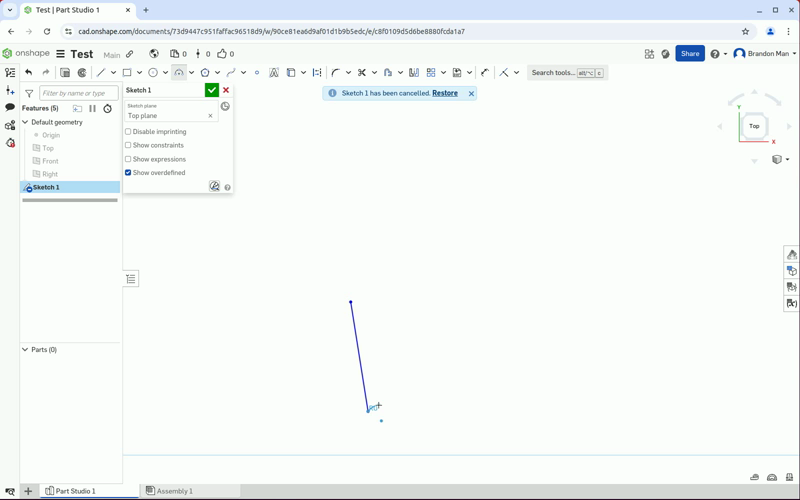
scroll(-6)
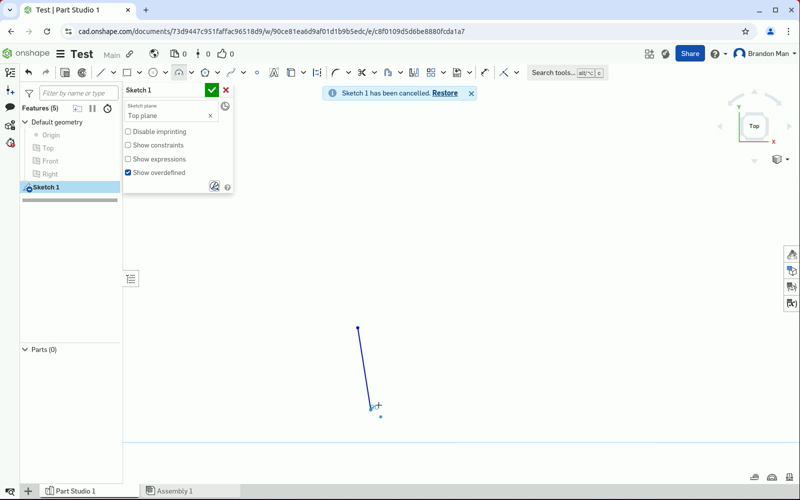
scroll(-6)
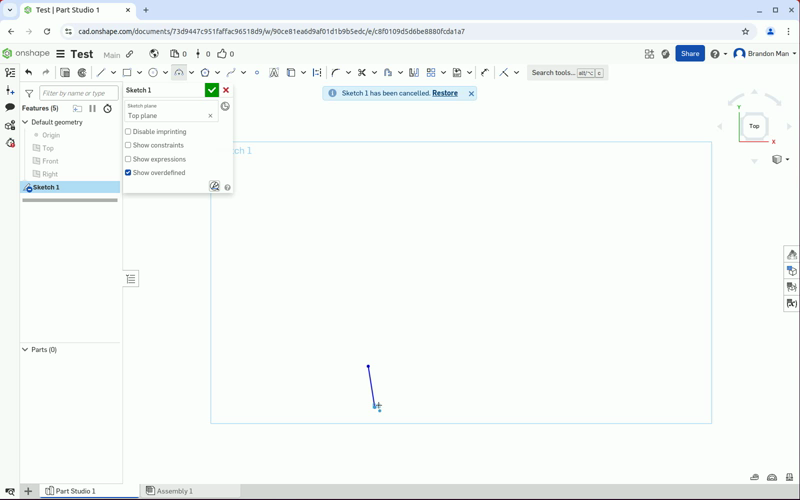
mouse_move(377, 406)
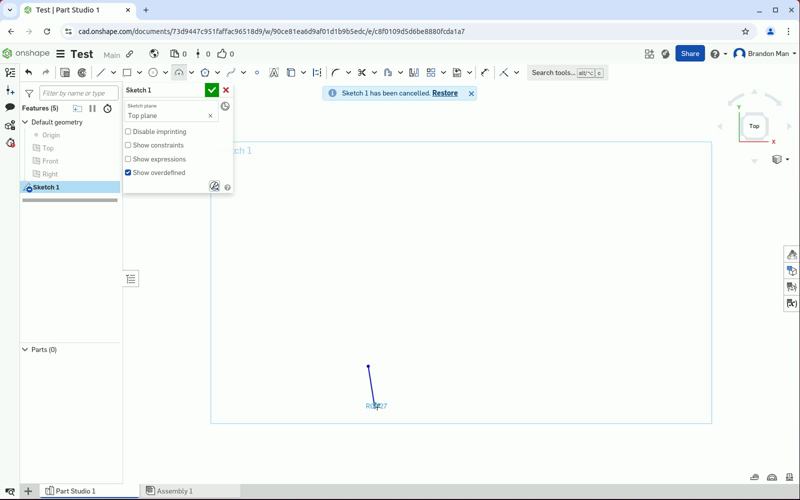
scroll(6)
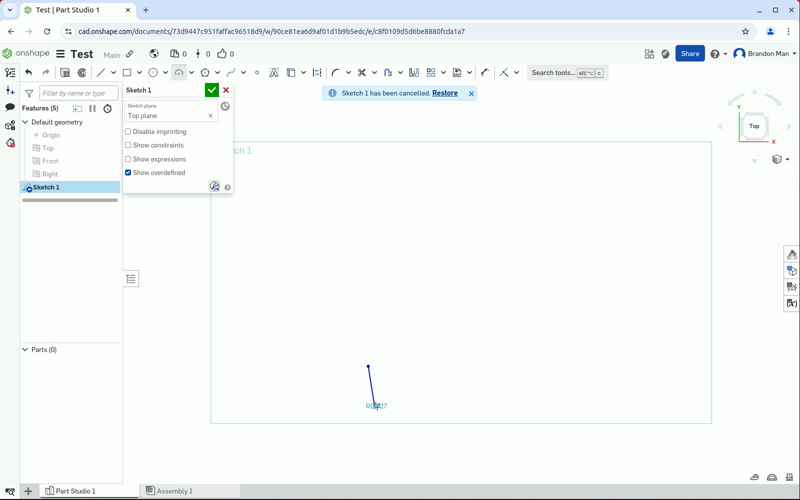
scroll(6)
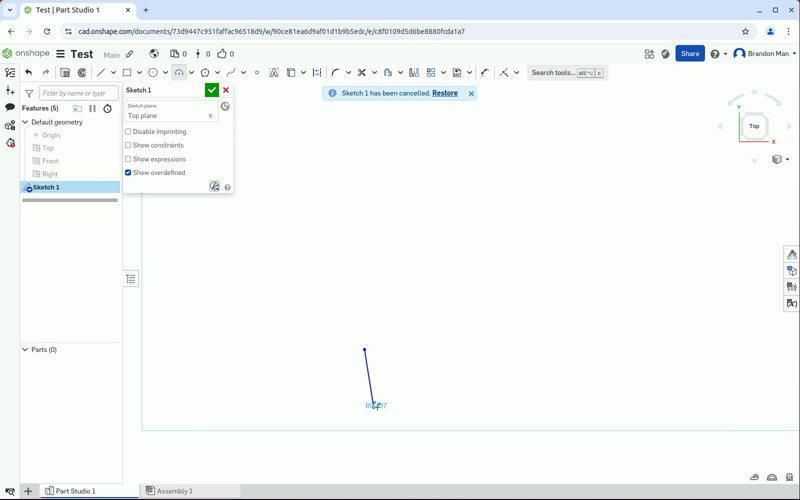
scroll(6)
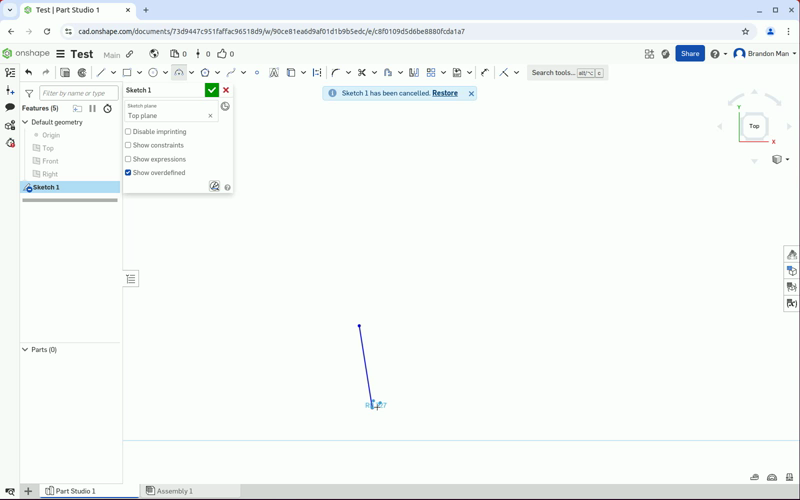
scroll(6)
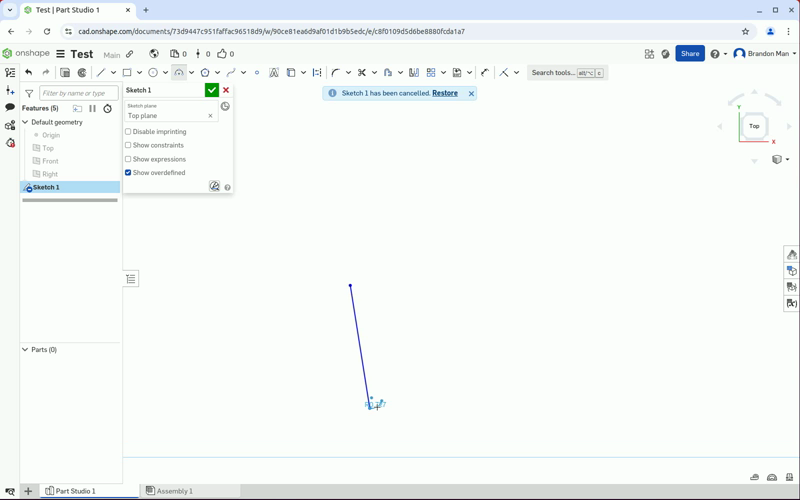
scroll(6)
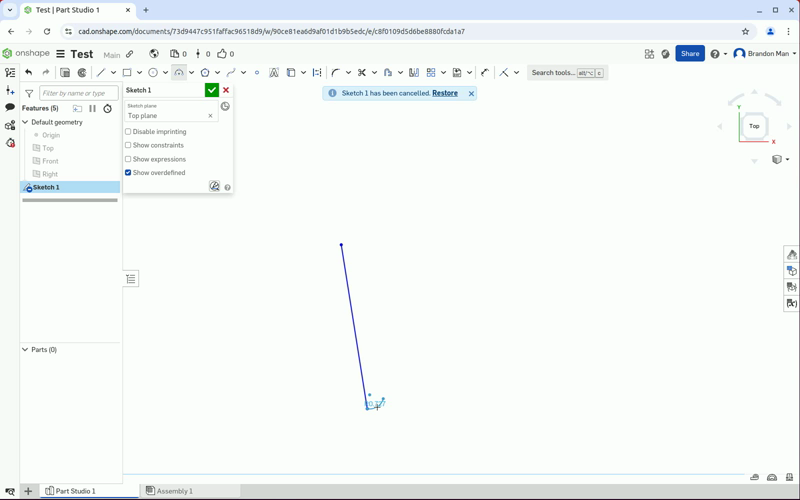
scroll(6)
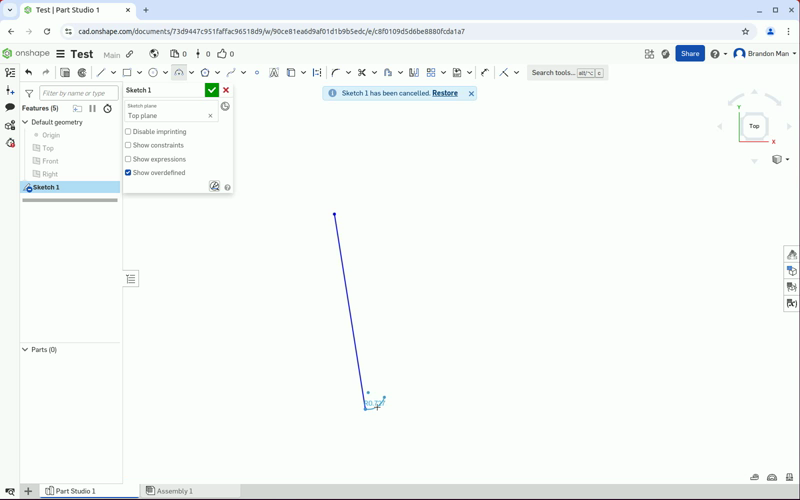
scroll(6)
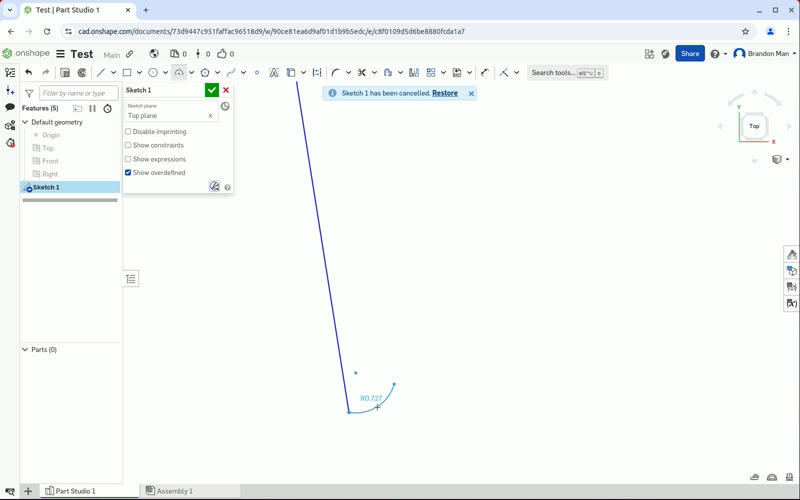
click(377, 406)
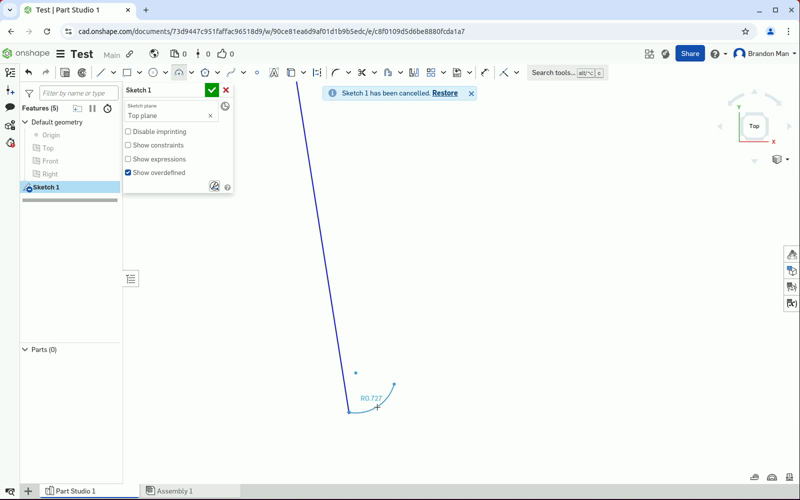
scroll(-6)
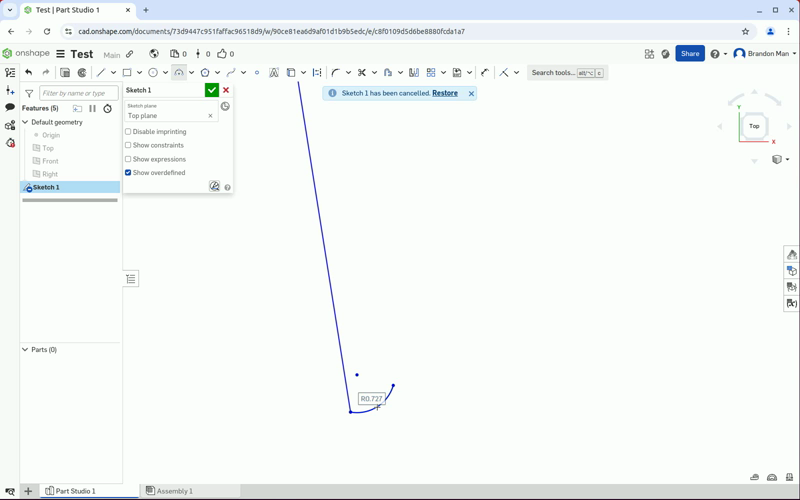
scroll(-6)
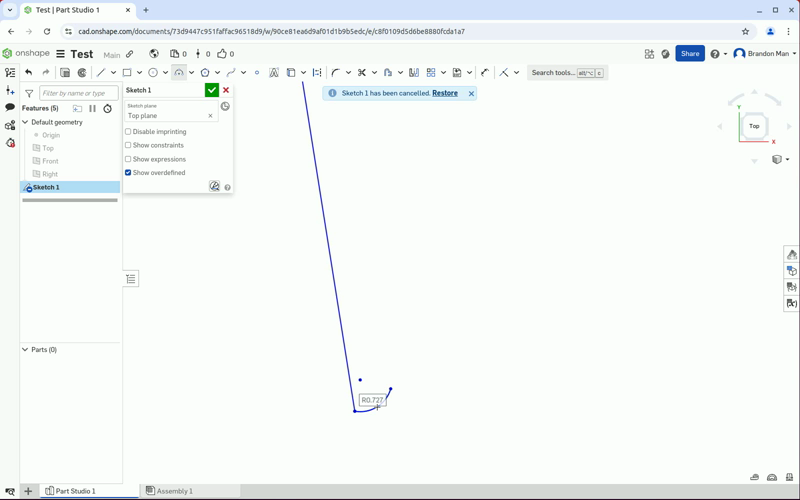
scroll(-6)
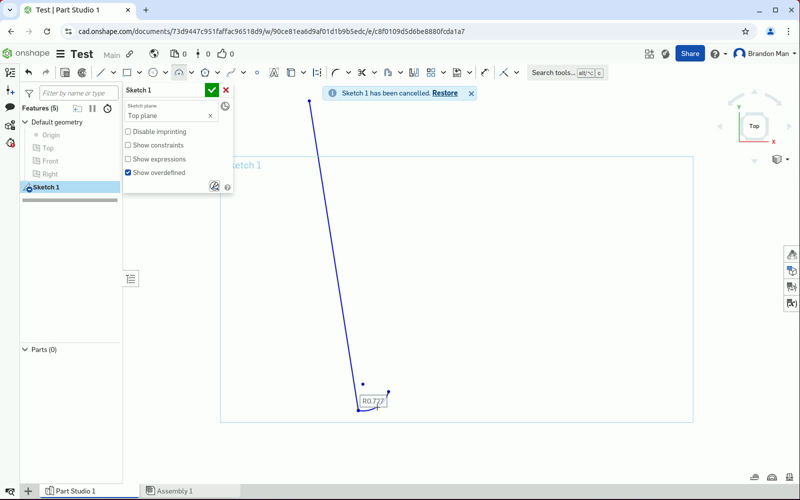
scroll(-6)
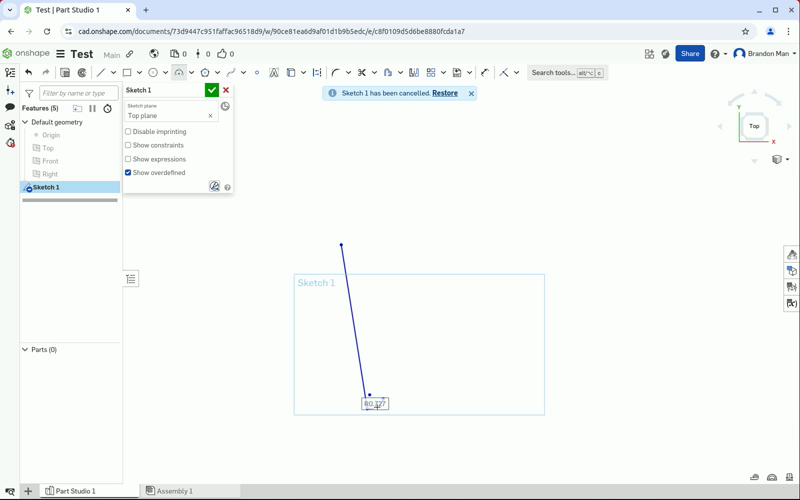
scroll(-6)
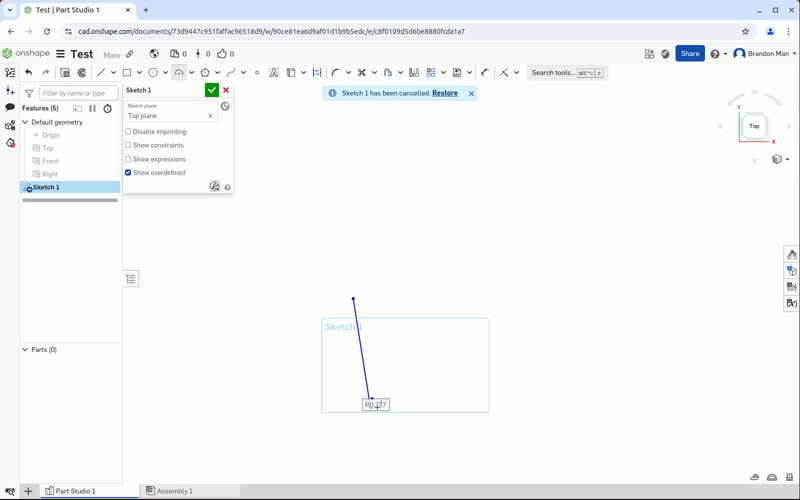
scroll(-6)
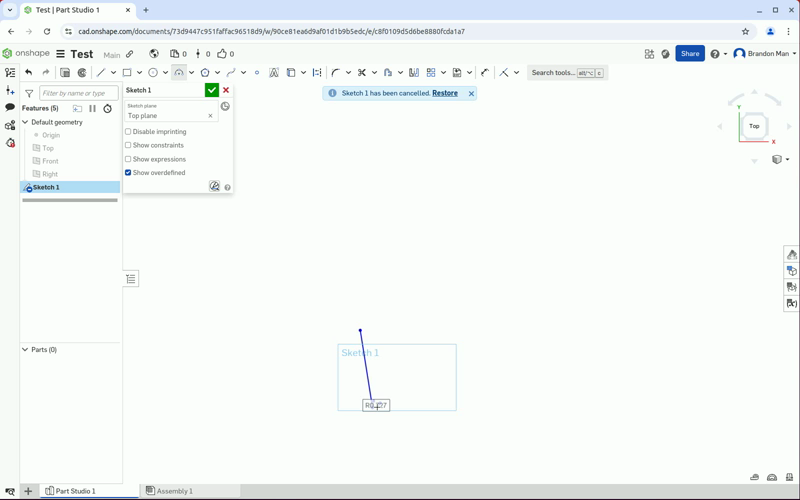
scroll(-6)
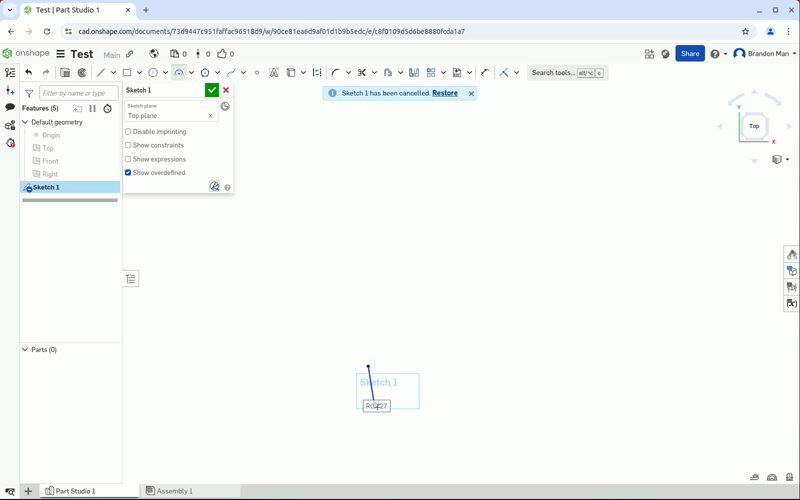
key_up(shift)
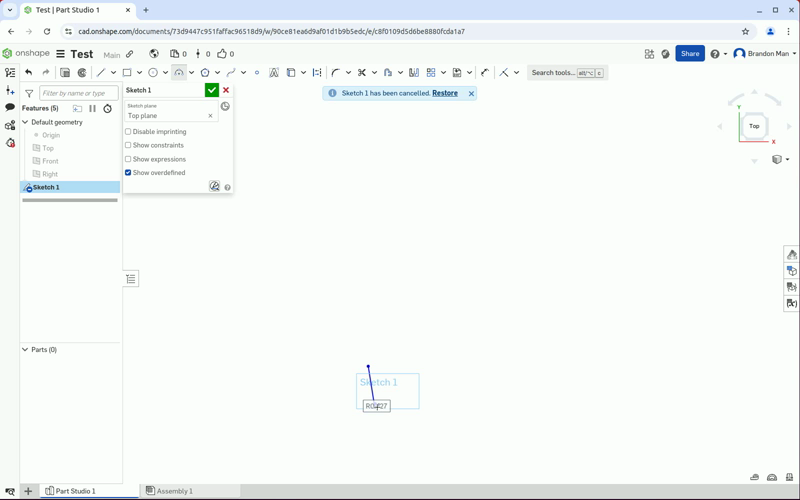
mouse_move(378, 404)
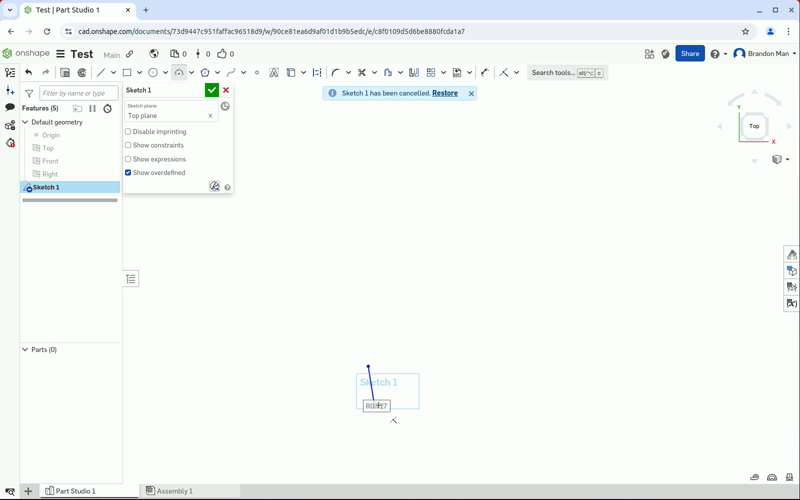
scroll(6)
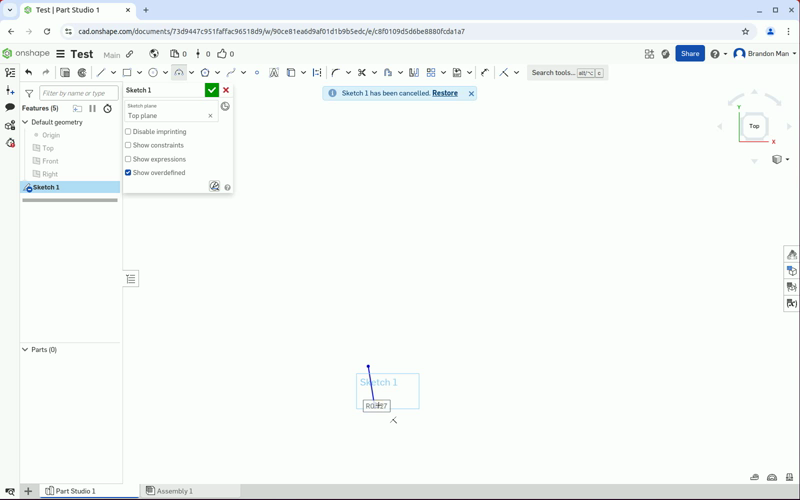
scroll(6)
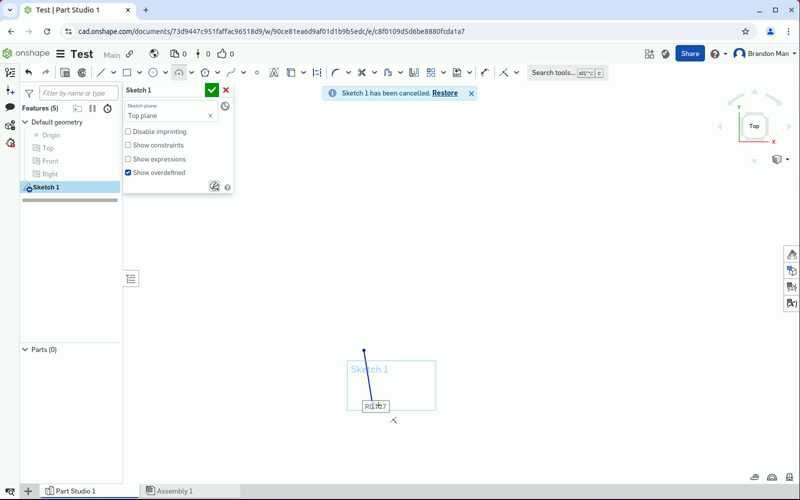
scroll(6)
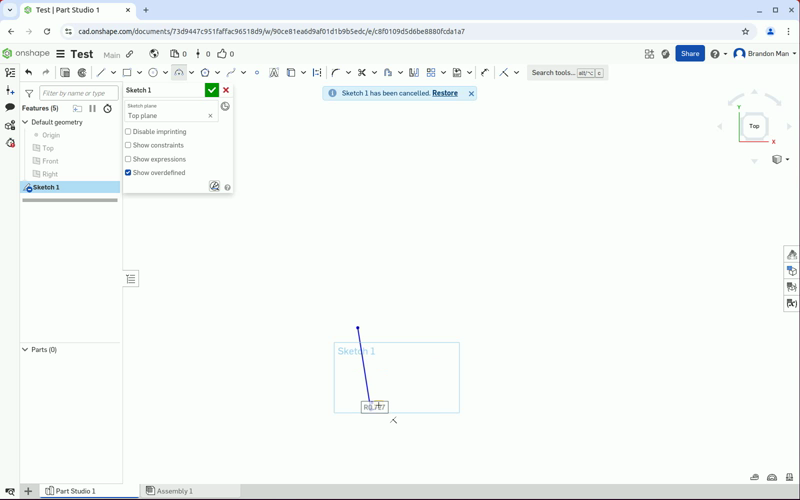
scroll(6)
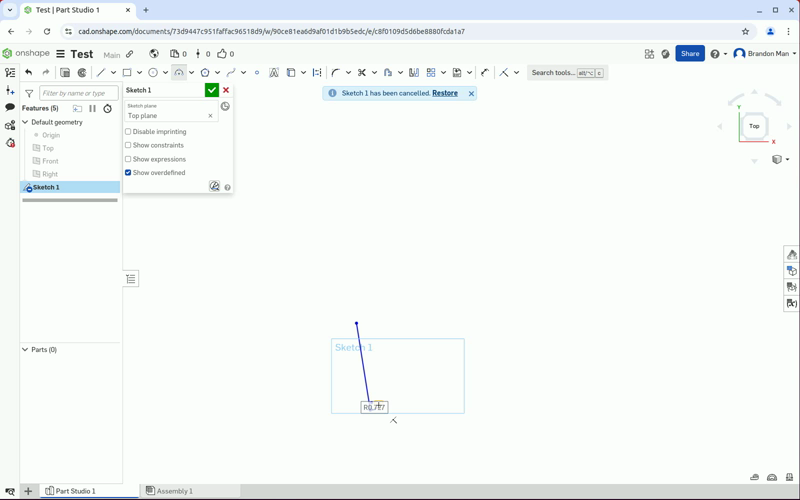
scroll(6)
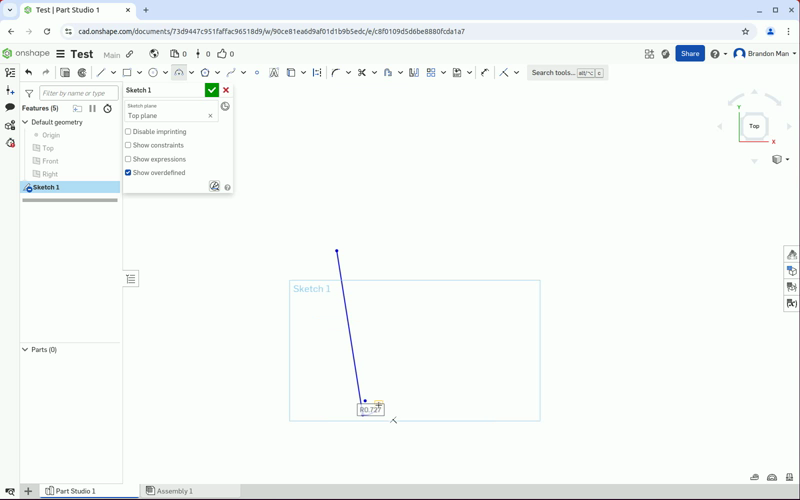
scroll(6)
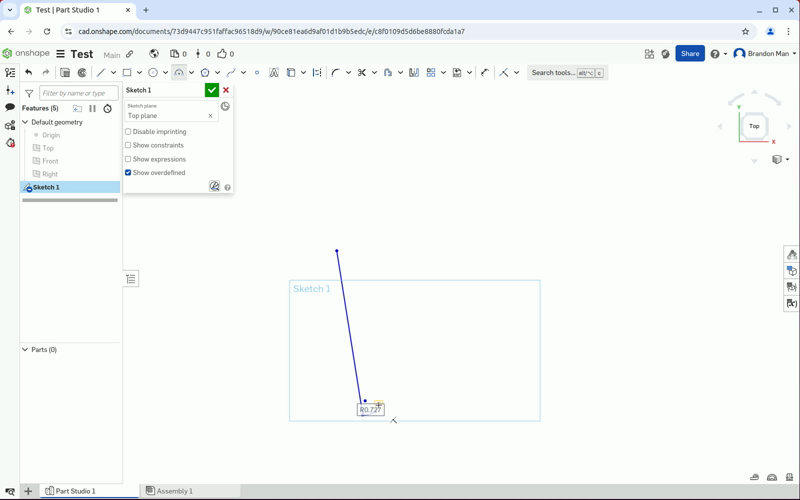
scroll(6)
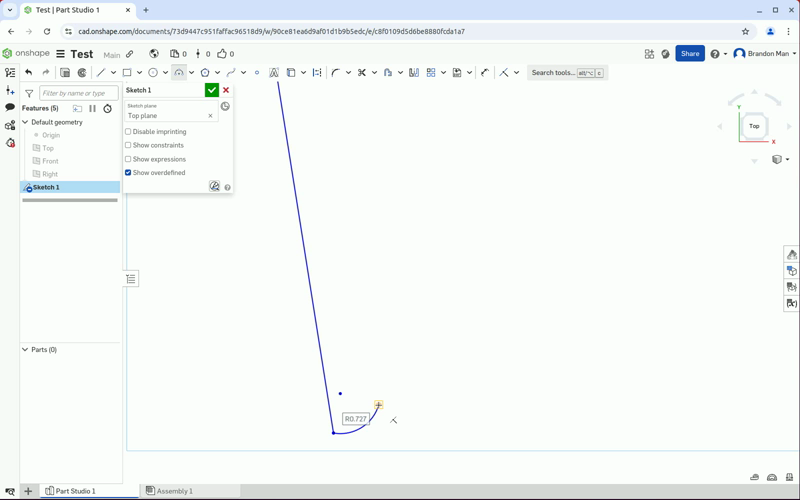
click(378, 404)
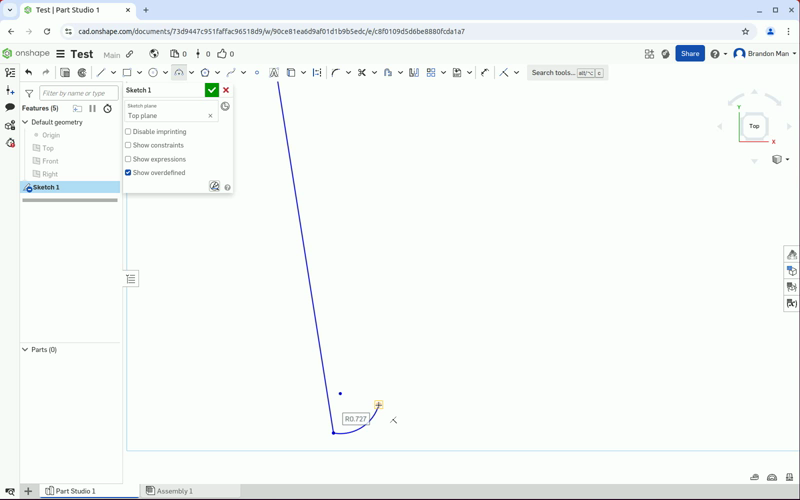
scroll(-6)
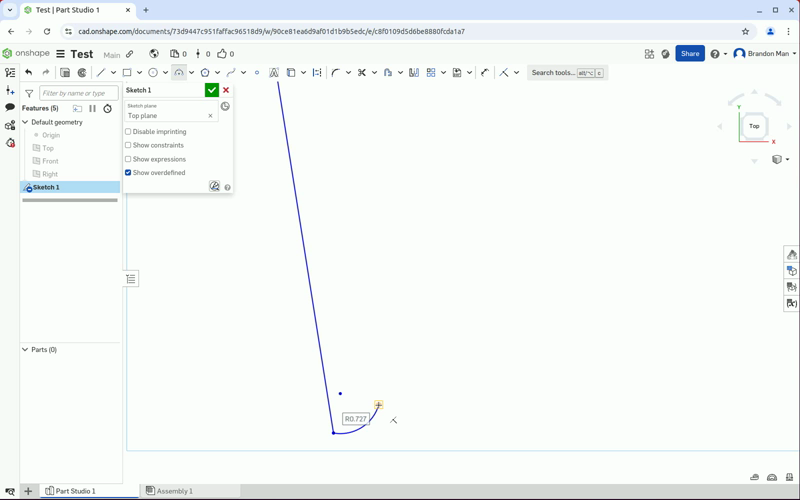
scroll(-6)
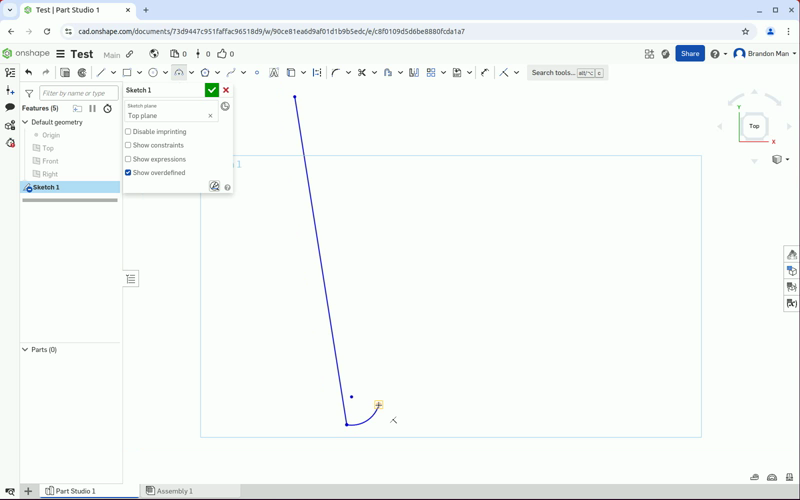
scroll(-6)
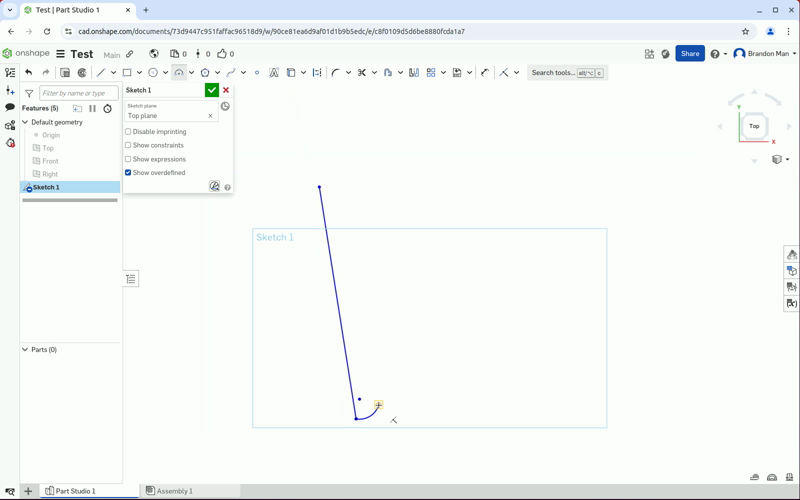
scroll(-6)
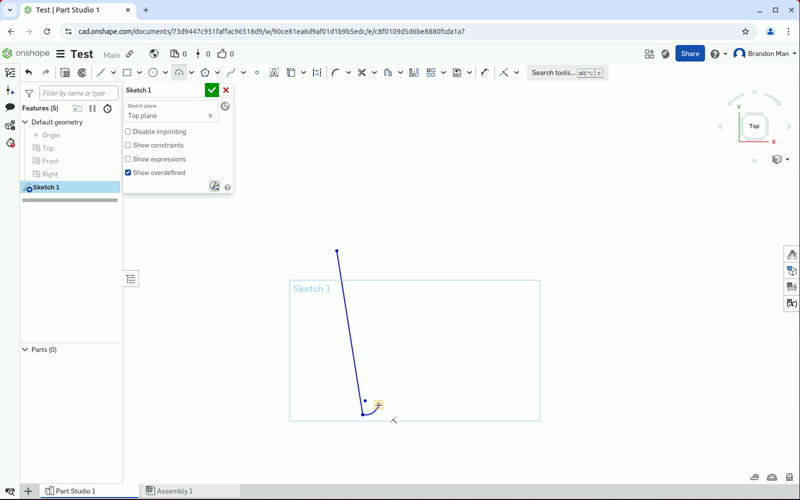
scroll(-6)
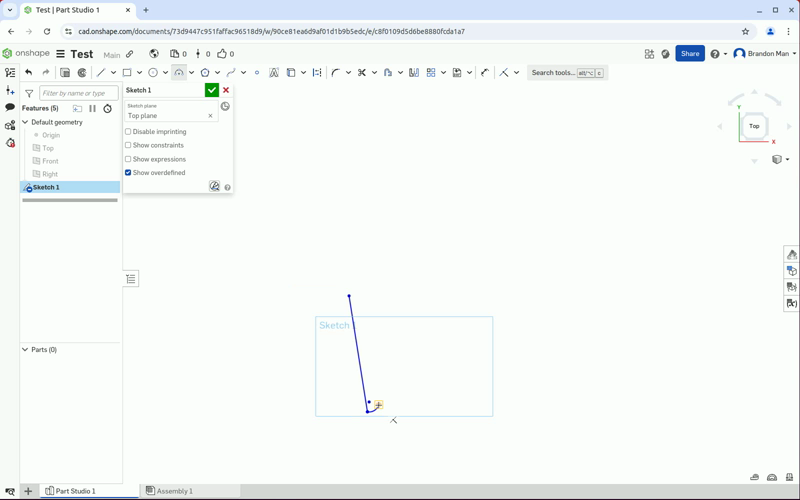
scroll(-6)
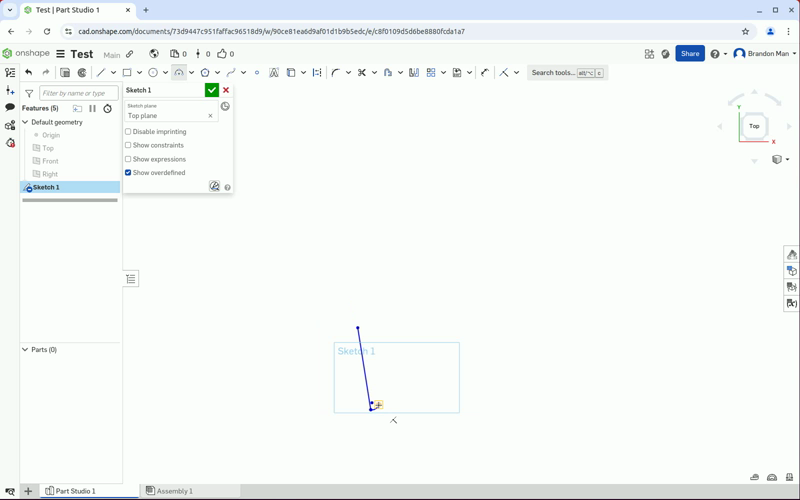
scroll(-6)
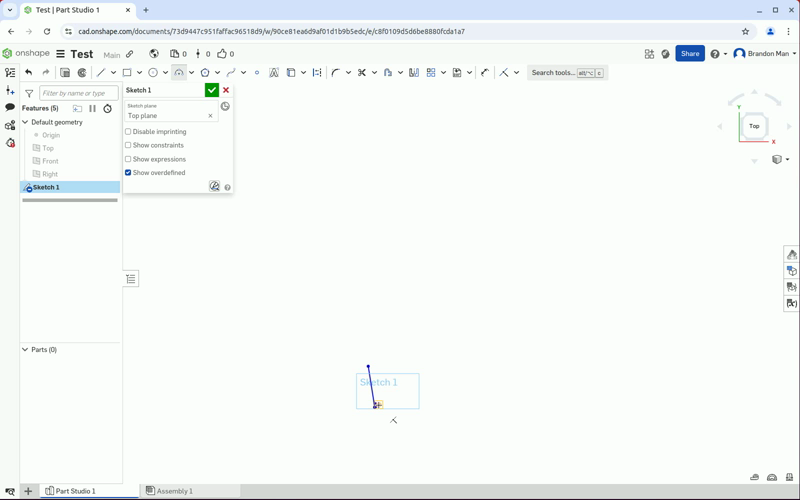
key_down(shift)
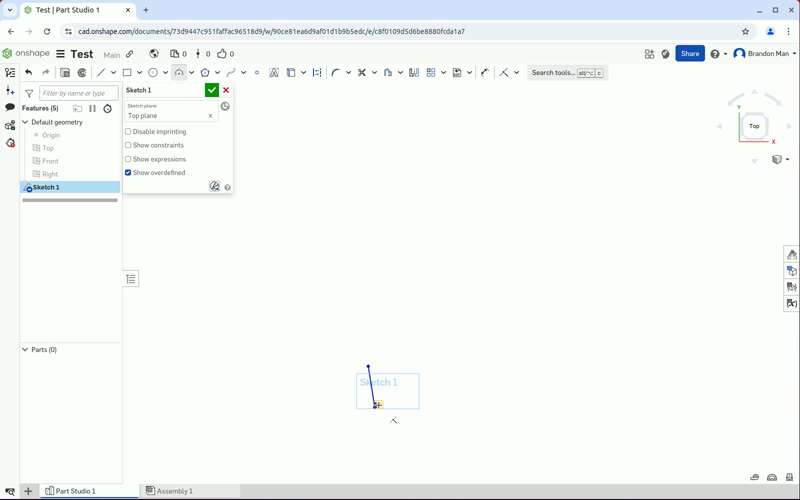
mouse_move(383, 378)
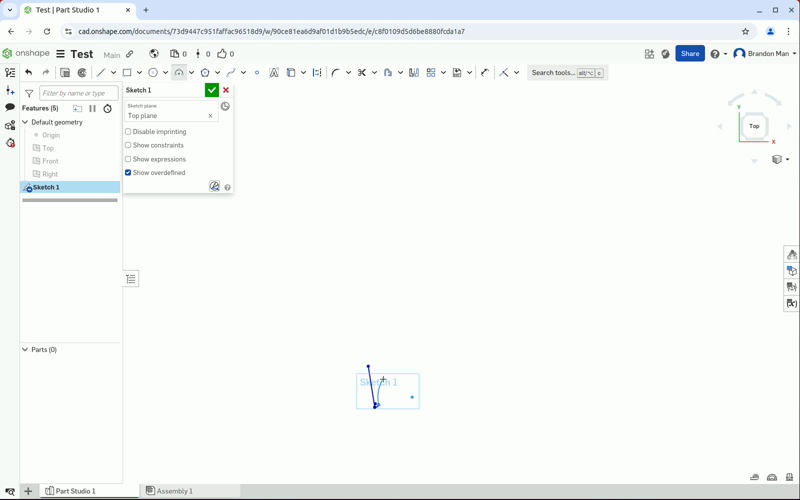
click(383, 378)
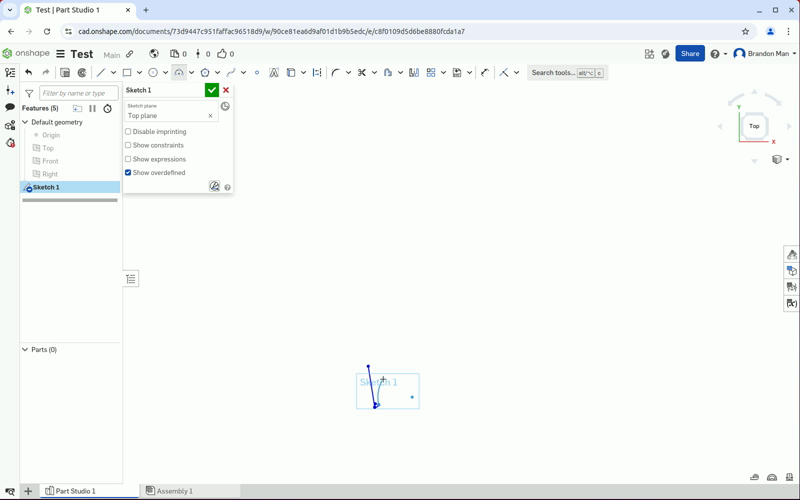
mouse_move(384, 392)
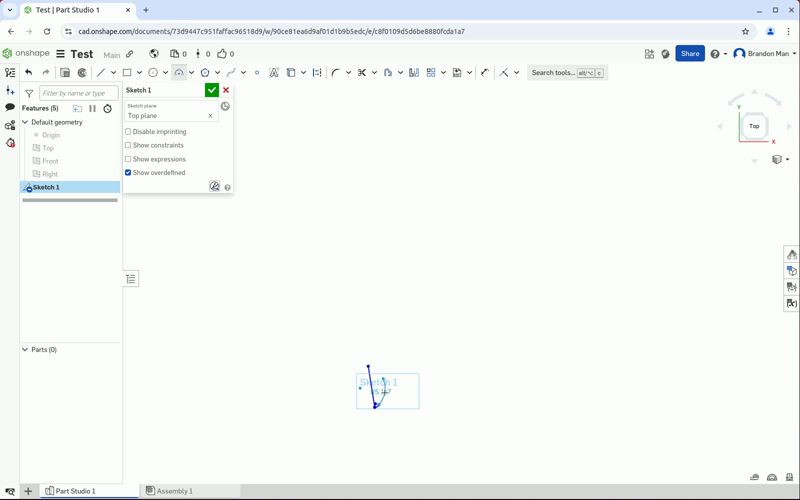
click(384, 392)
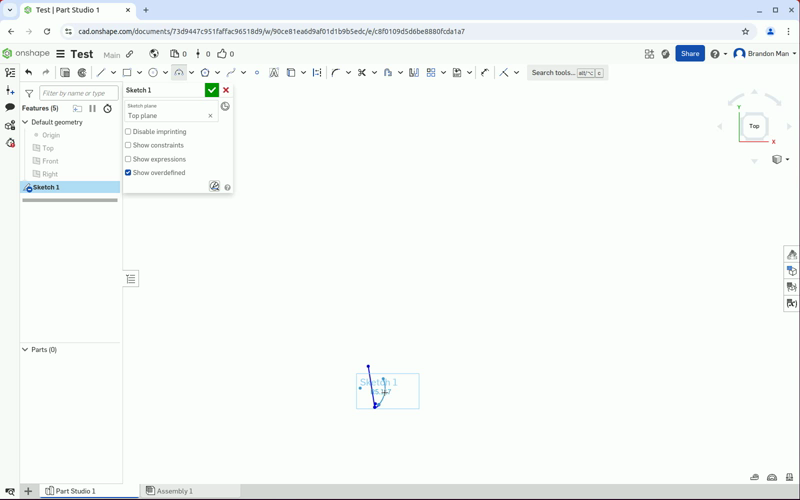
key_up(shift)
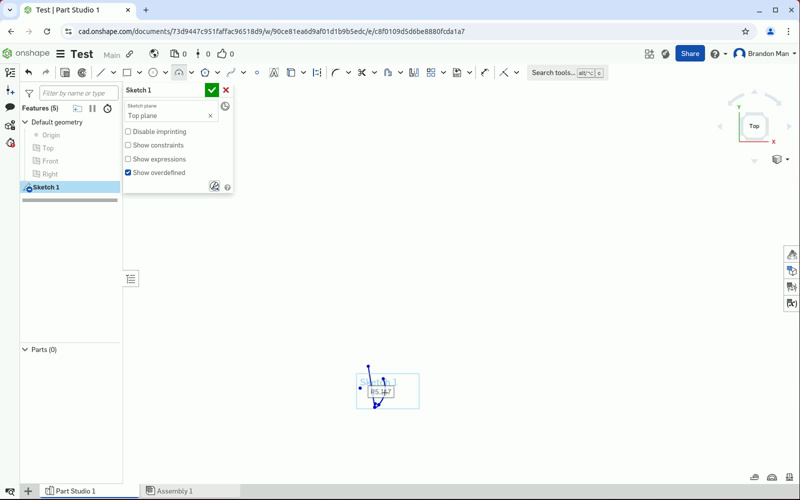
mouse_move(383, 378)
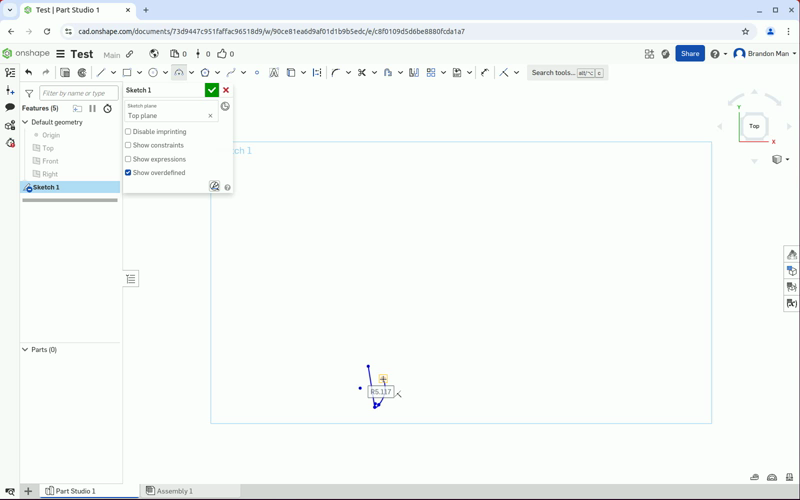
click(383, 378)
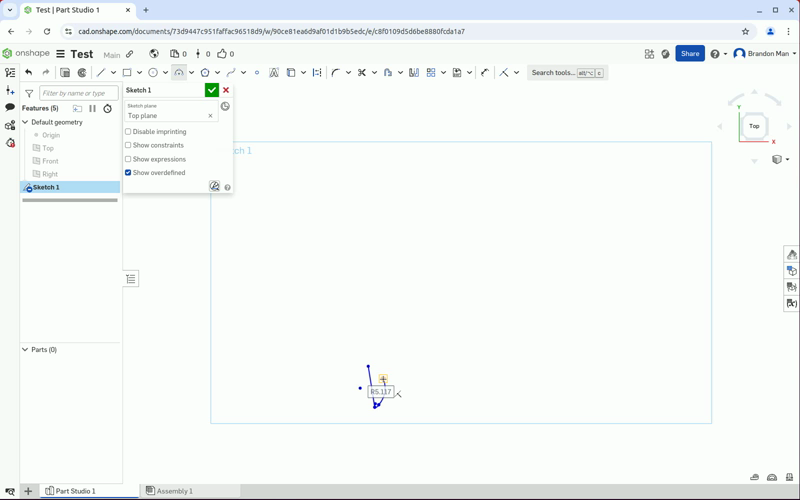
key_down(shift)
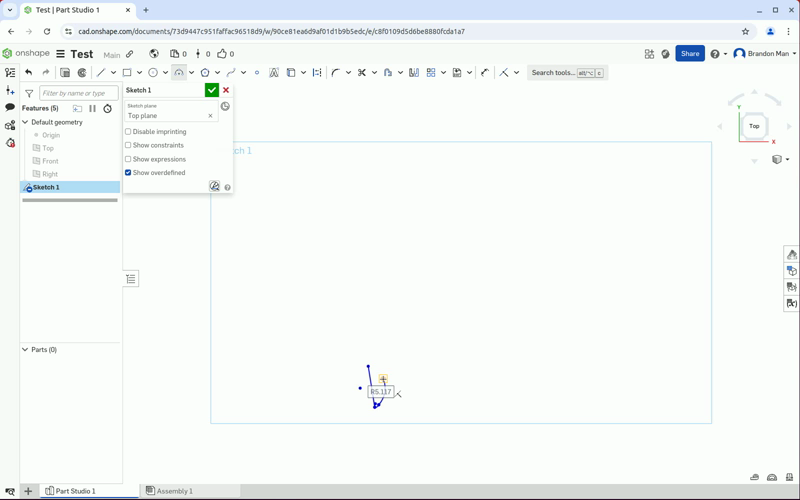
mouse_move(404, 336)
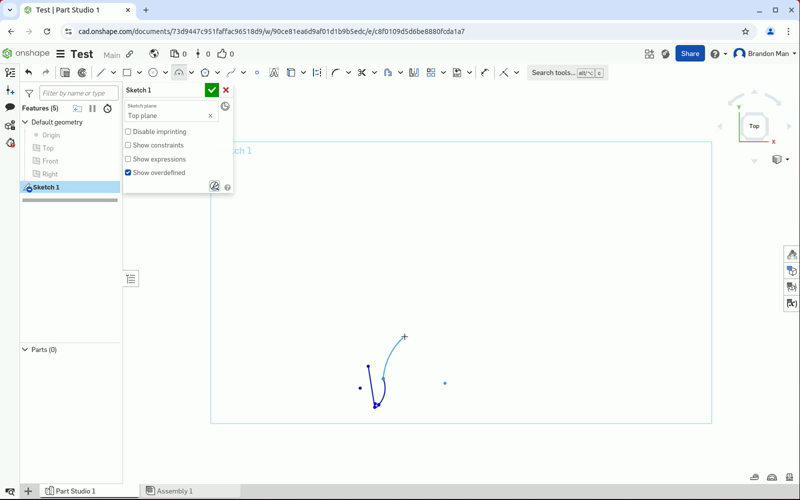
click(404, 336)
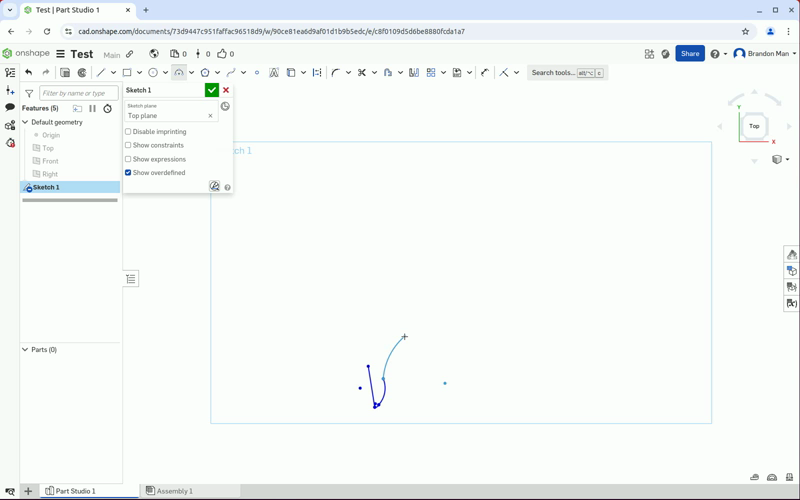
mouse_move(384, 353)
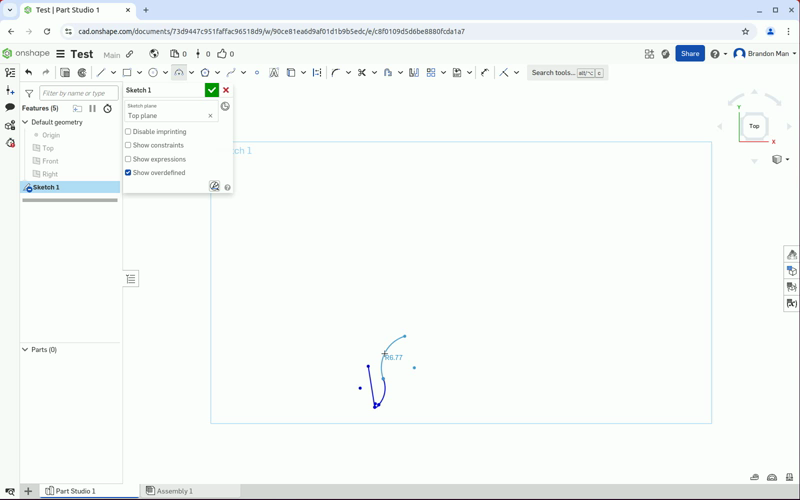
click(384, 353)
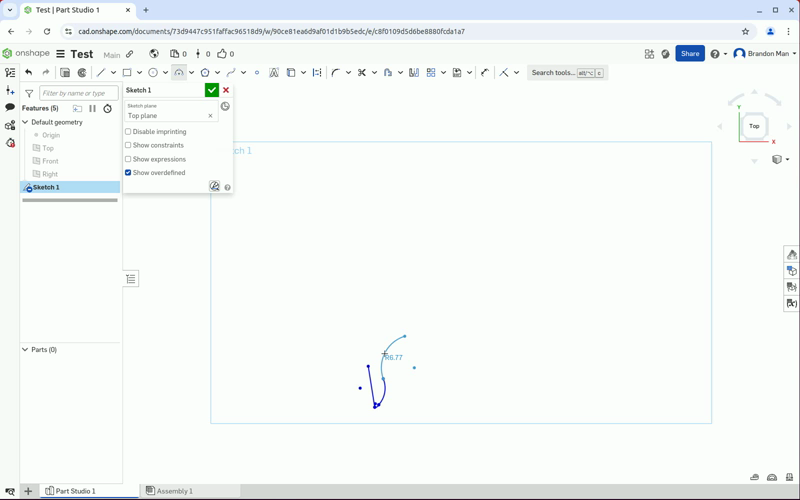
key_up(shift)
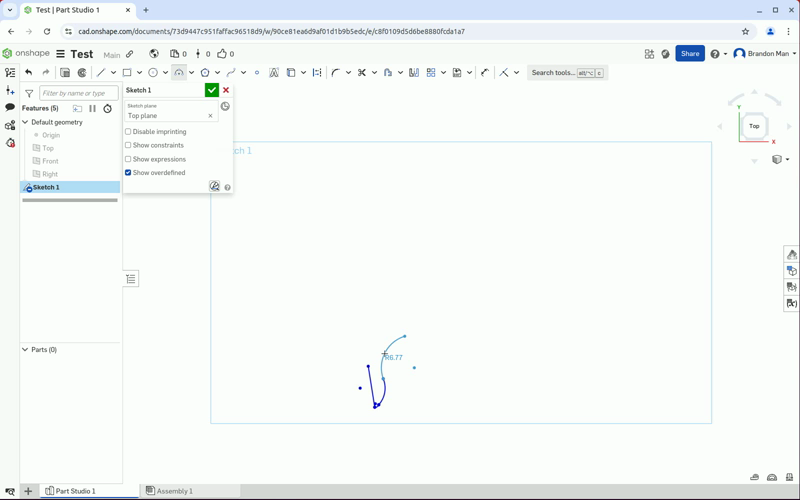
mouse_move(404, 336)
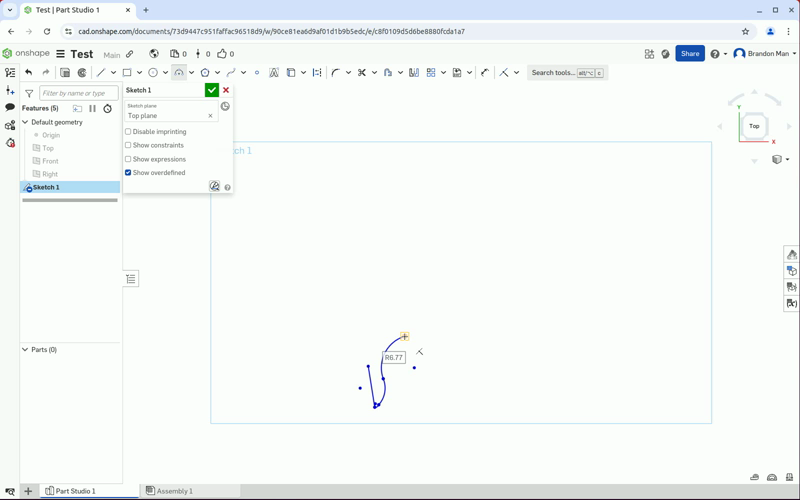
click(404, 336)
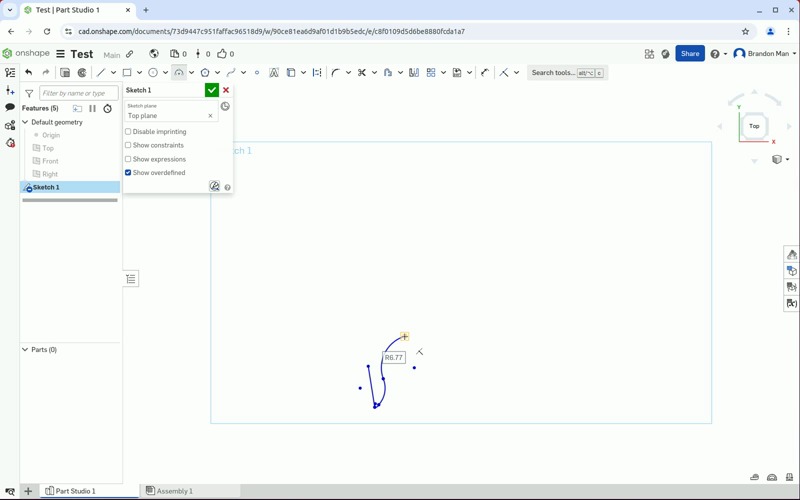
key_down(shift)
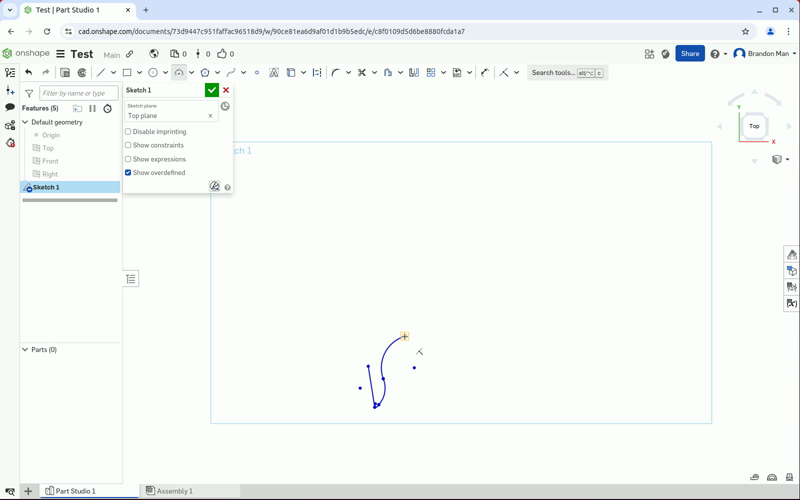
mouse_move(495, 239)
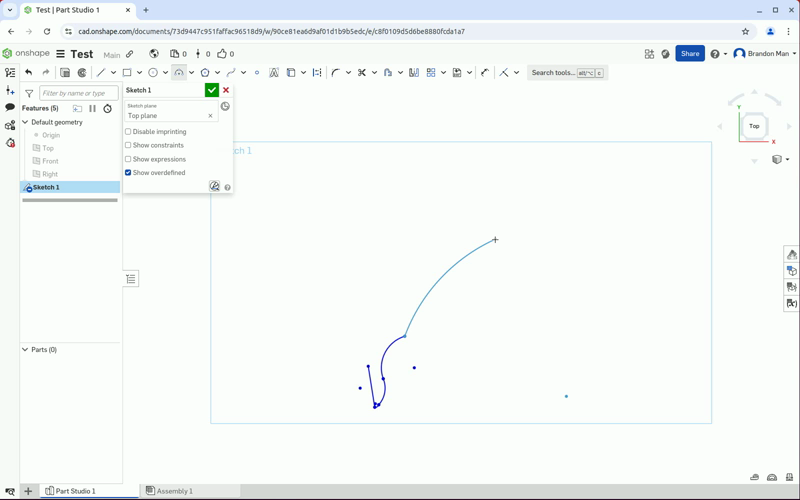
click(495, 239)
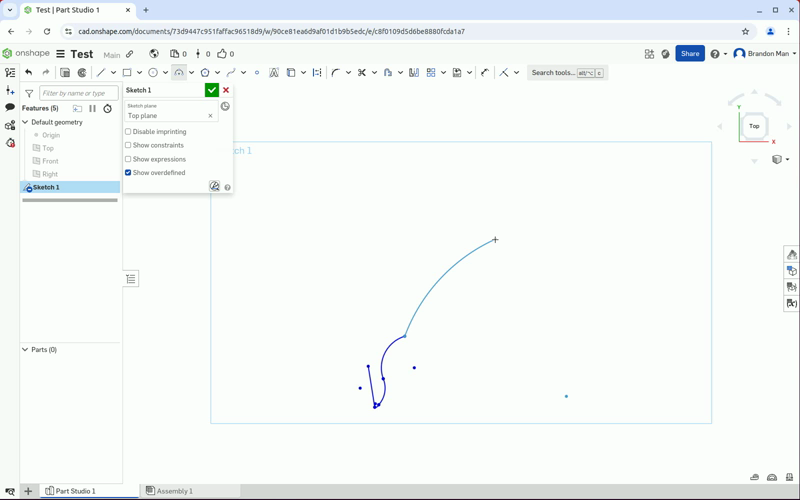
mouse_move(456, 293)
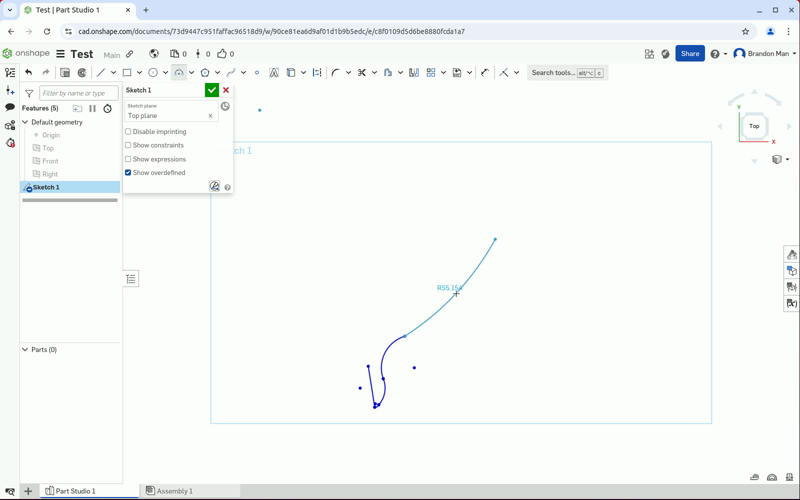
click(456, 293)
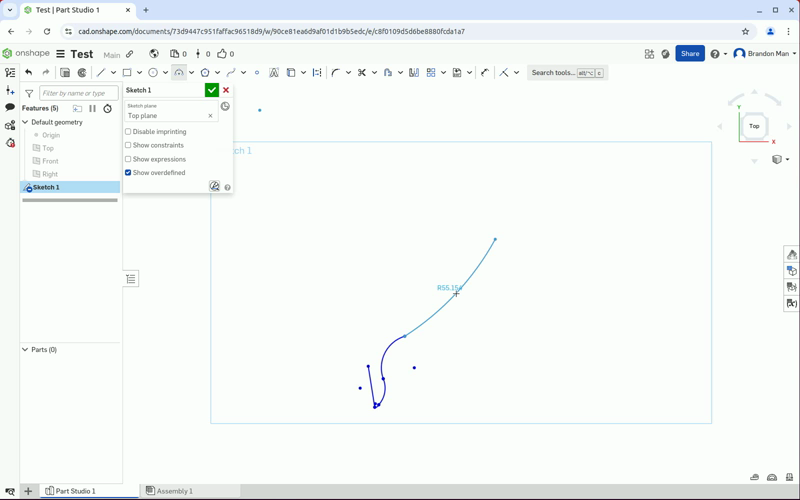
key_up(shift)
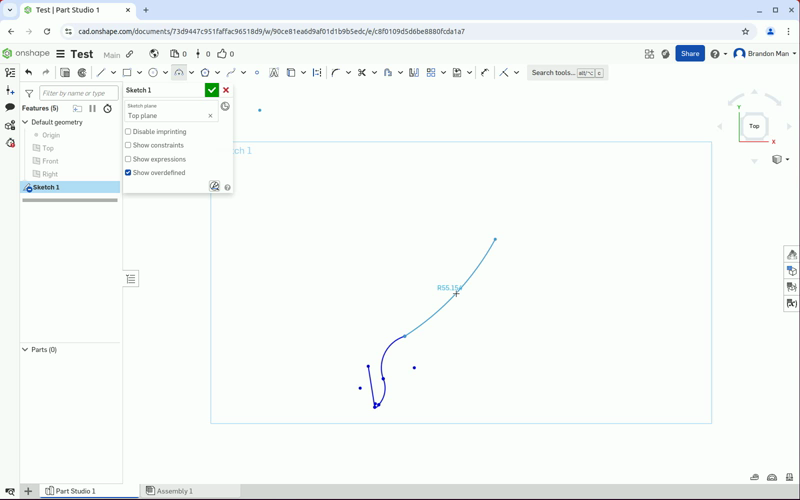
mouse_move(495, 239)
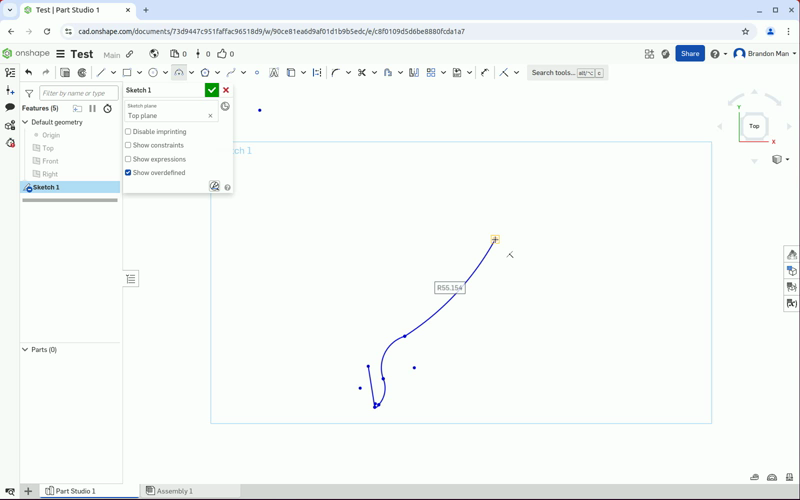
click(495, 239)
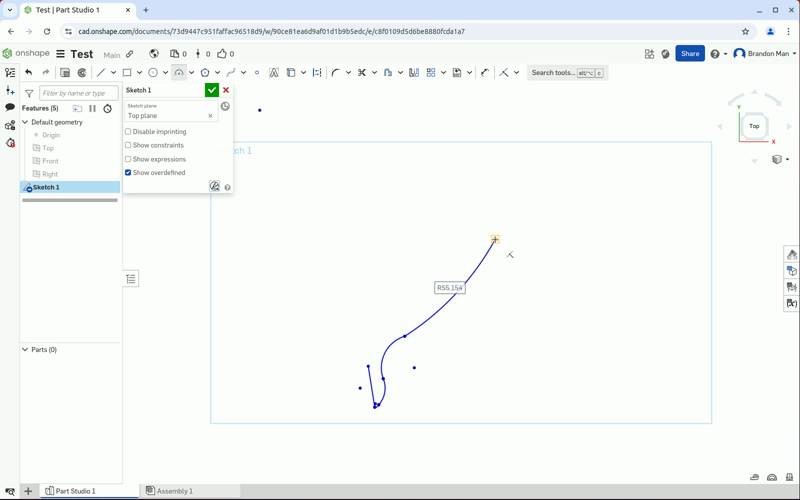
key_down(shift)
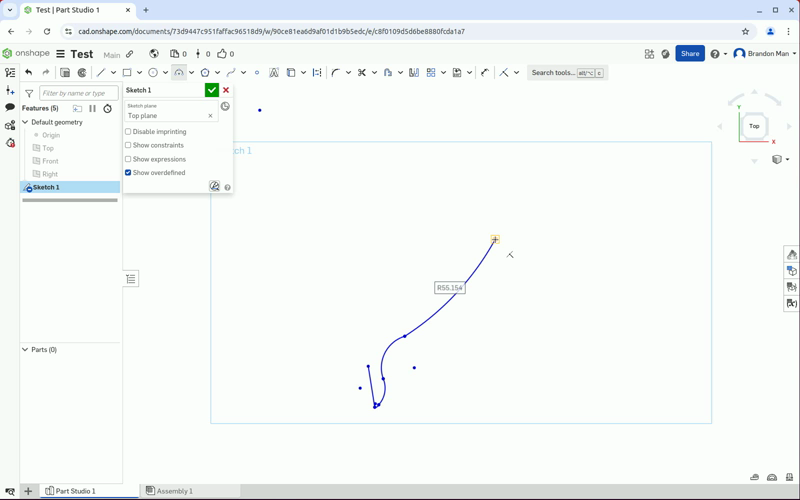
mouse_move(533, 213)
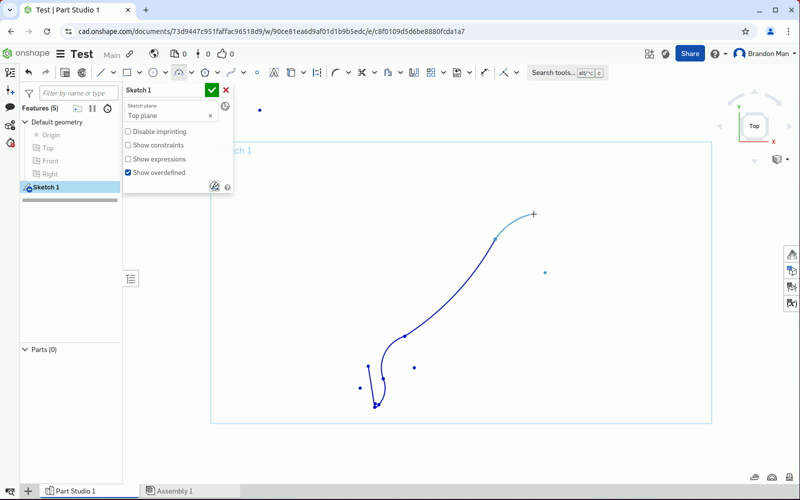
click(533, 213)
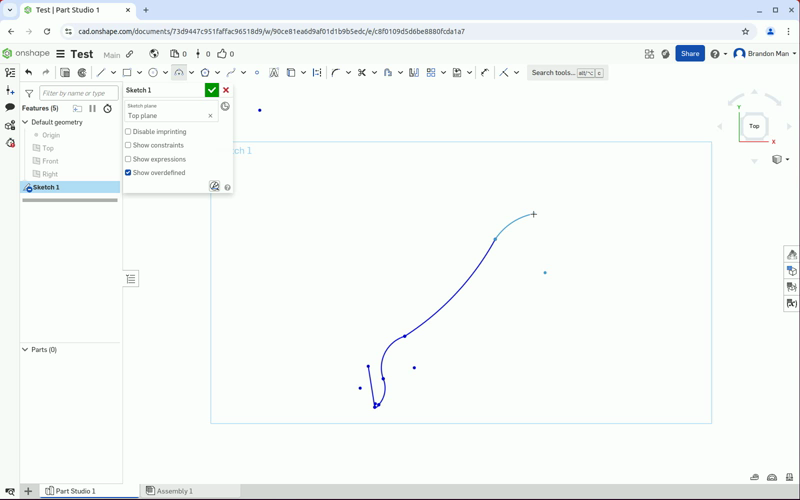
mouse_move(509, 218)
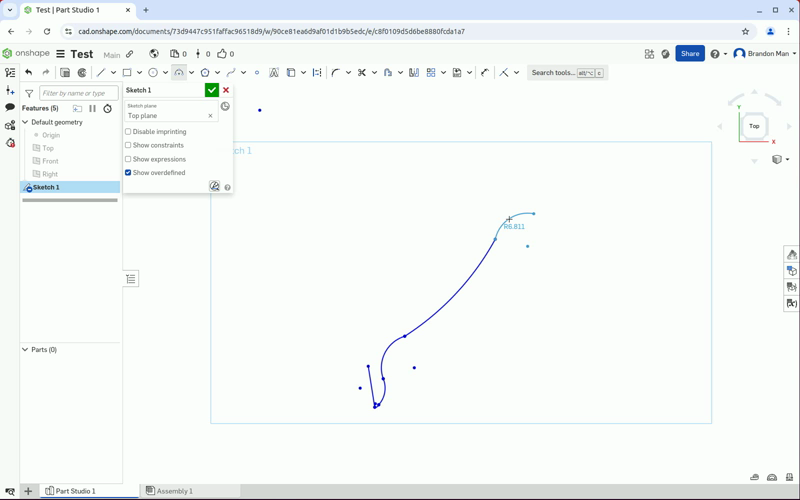
click(509, 218)
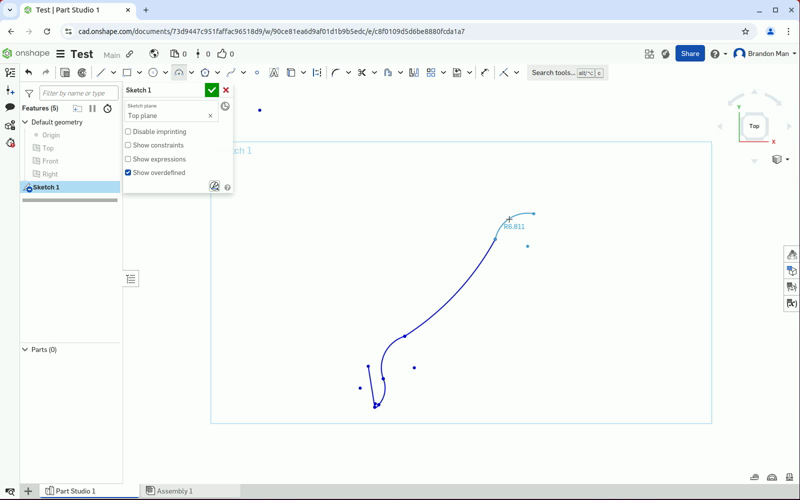
key_up(shift)
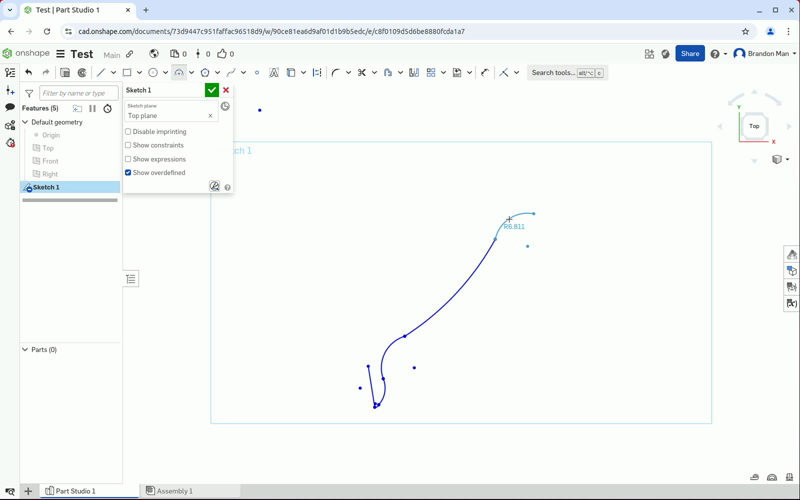
key(esc)
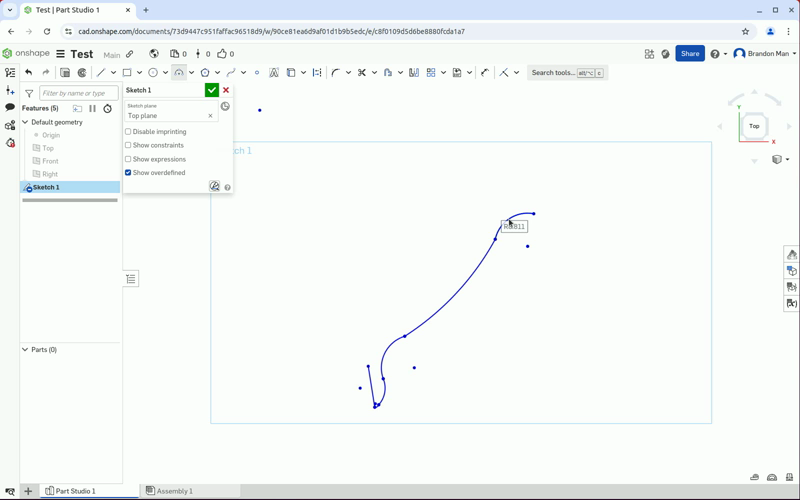
key(l)
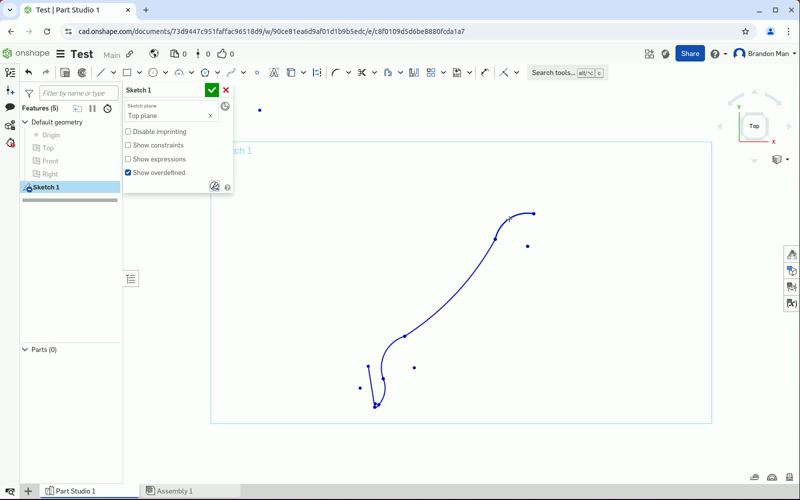
mouse_move(533, 213)
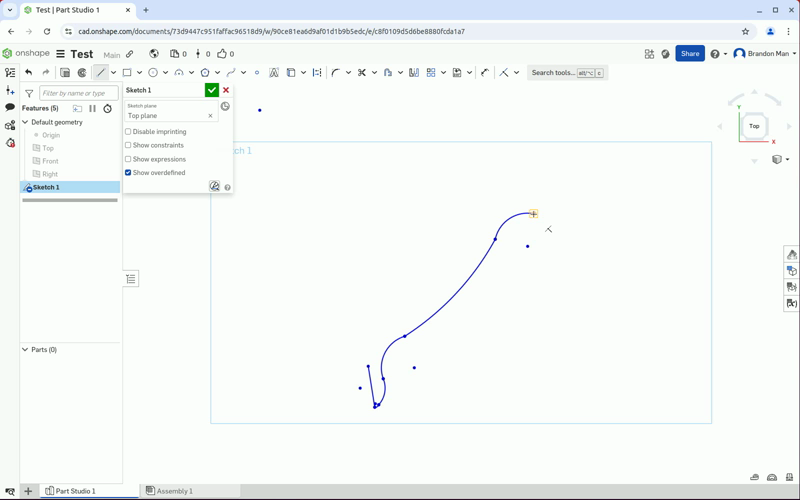
click(533, 213)
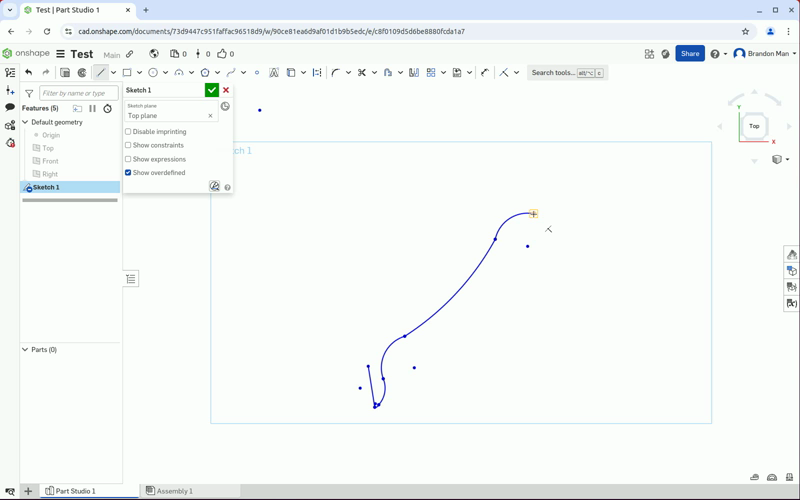
key_down(shift)
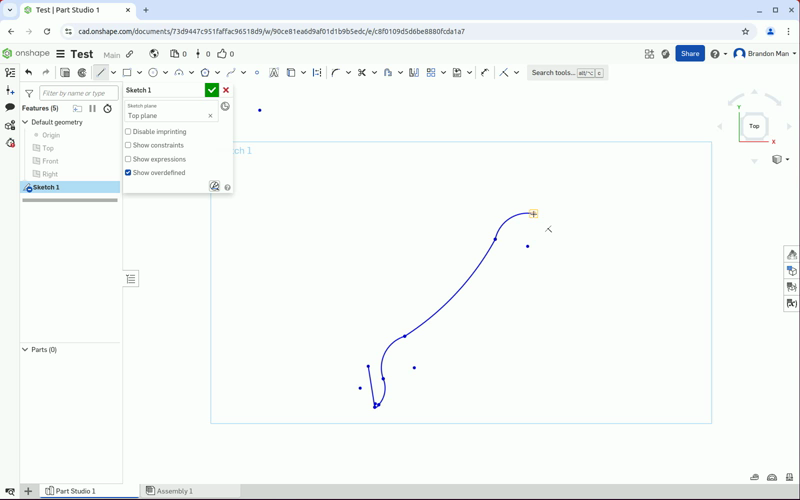
mouse_move(563, 213)
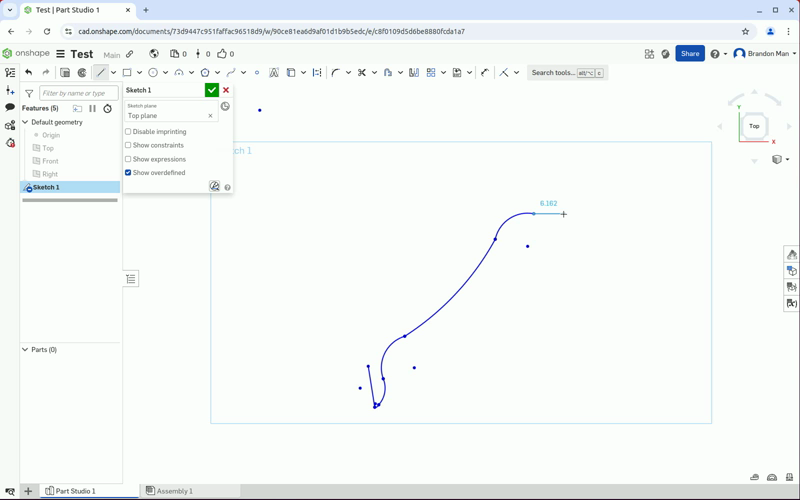
mouse_move(572, 222)
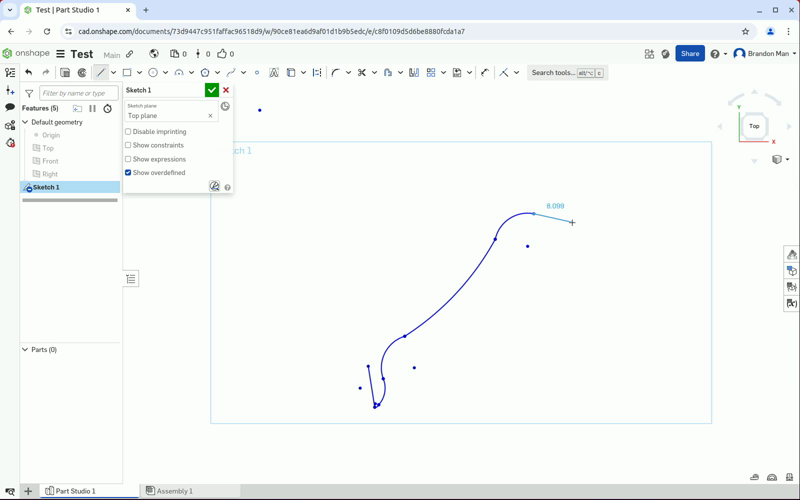
click(572, 222)
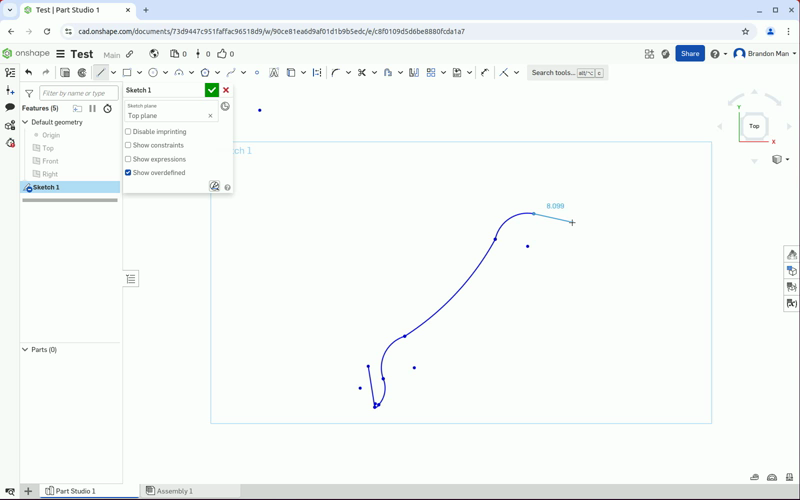
key_up(shift)
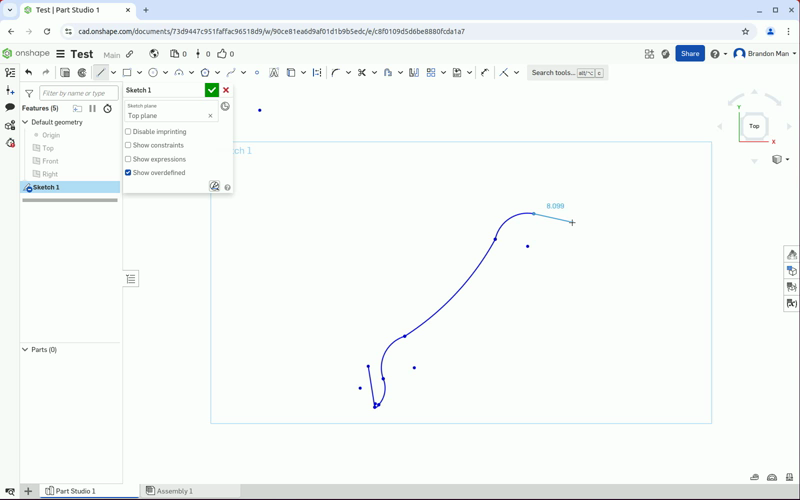
key(esc)
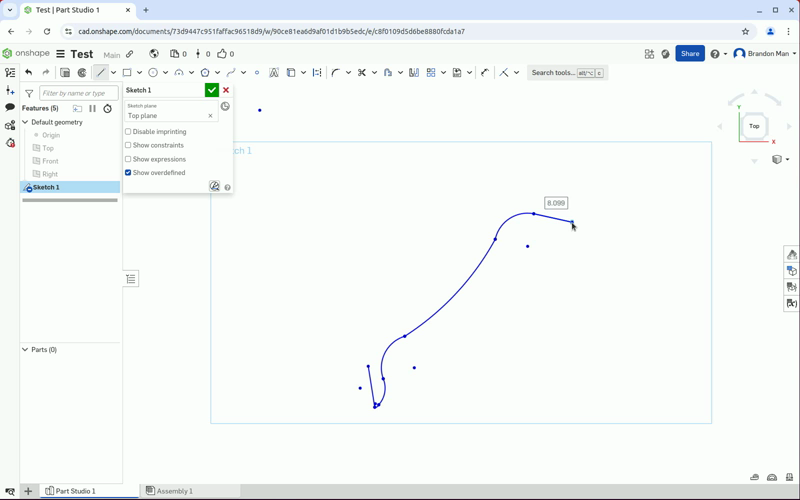
key(a)
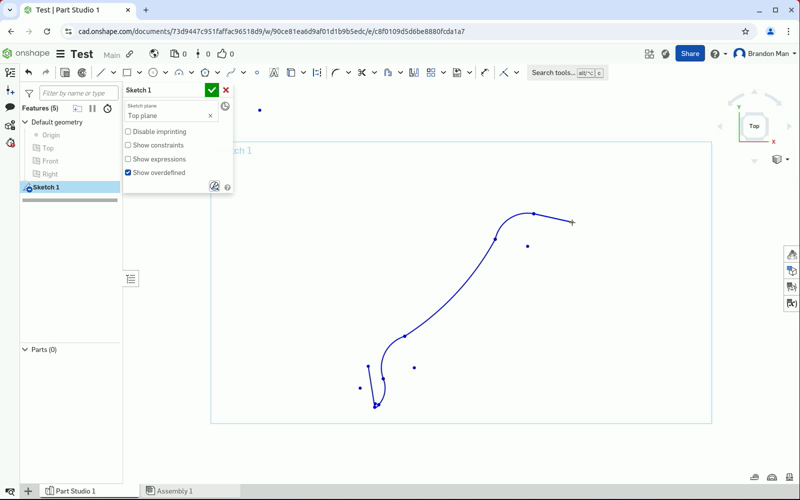
mouse_move(572, 222)
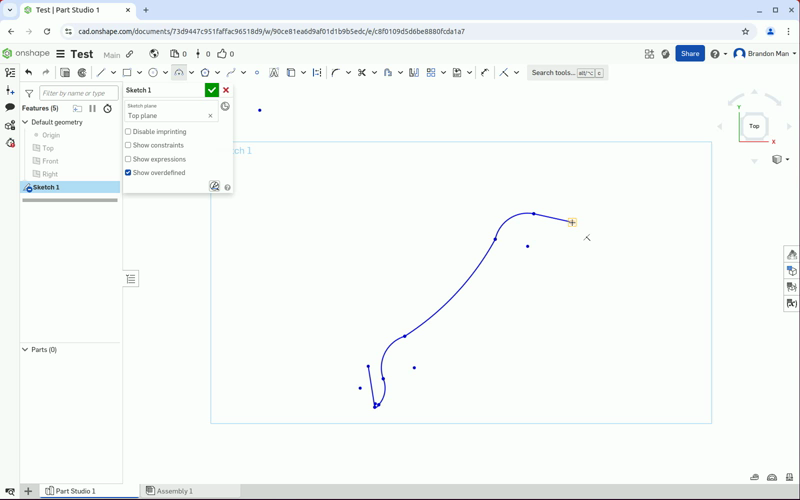
click(572, 222)
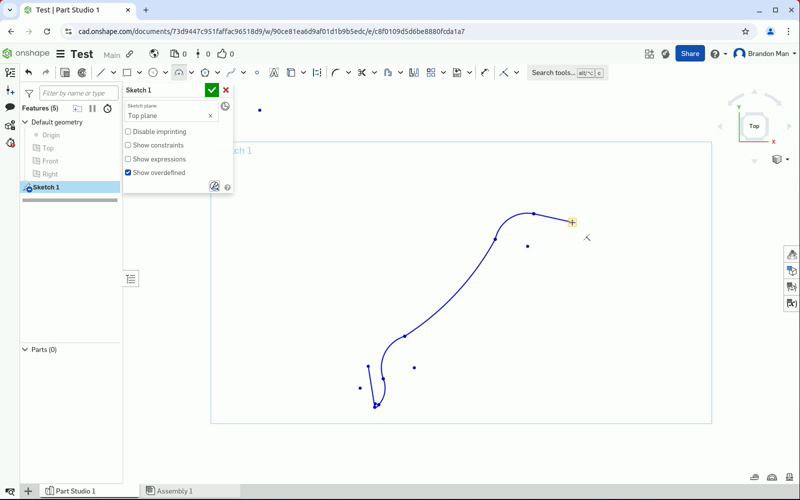
key_down(shift)
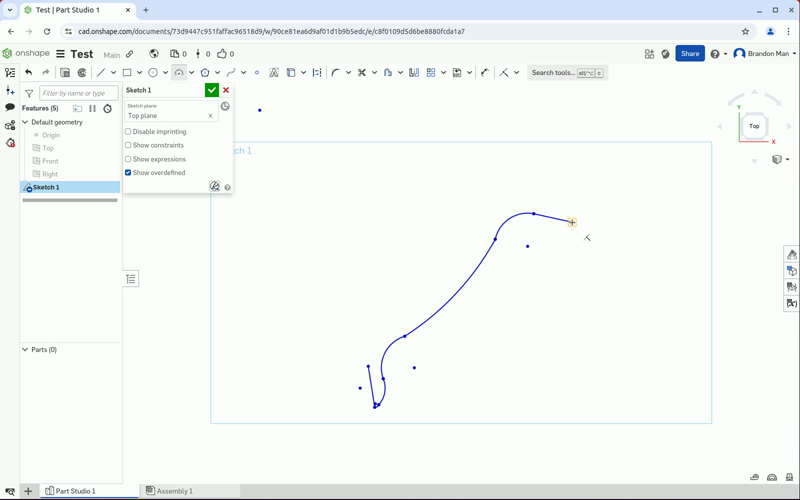
mouse_move(548, 209)
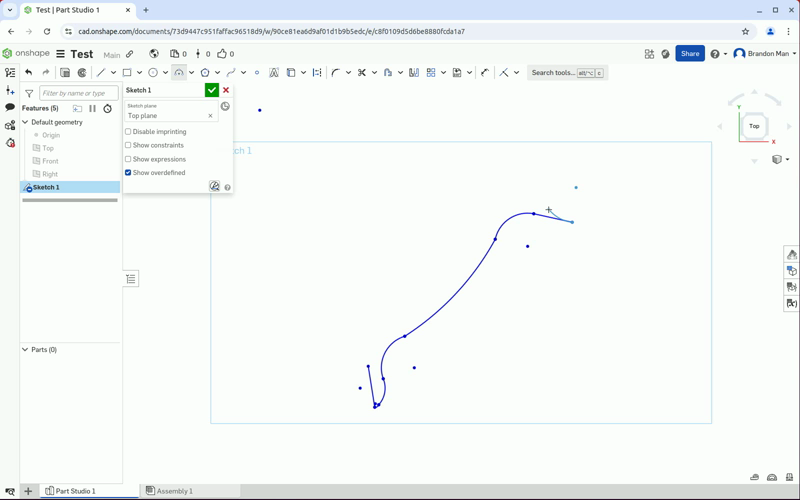
click(548, 209)
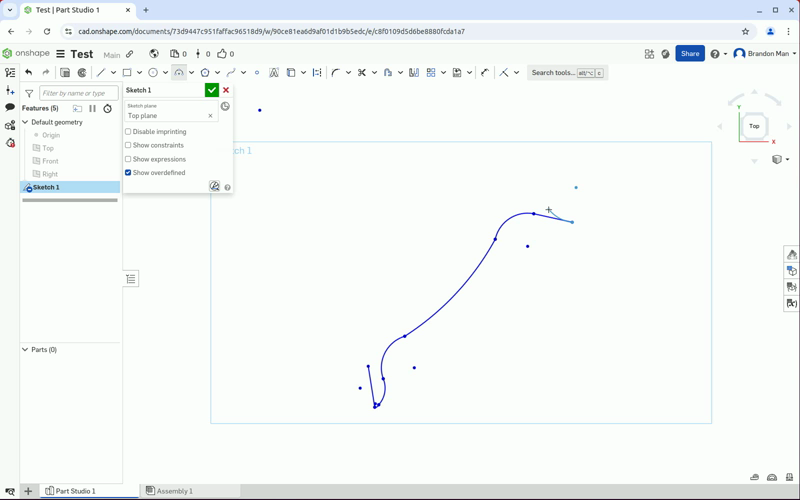
mouse_move(561, 214)
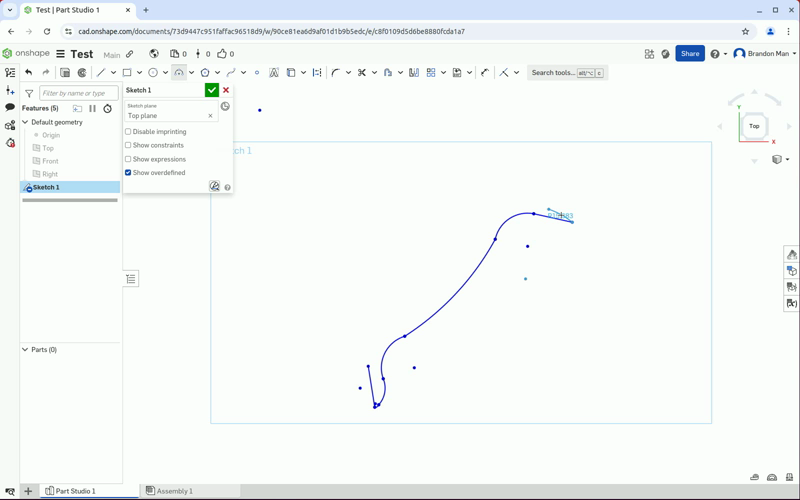
click(561, 214)
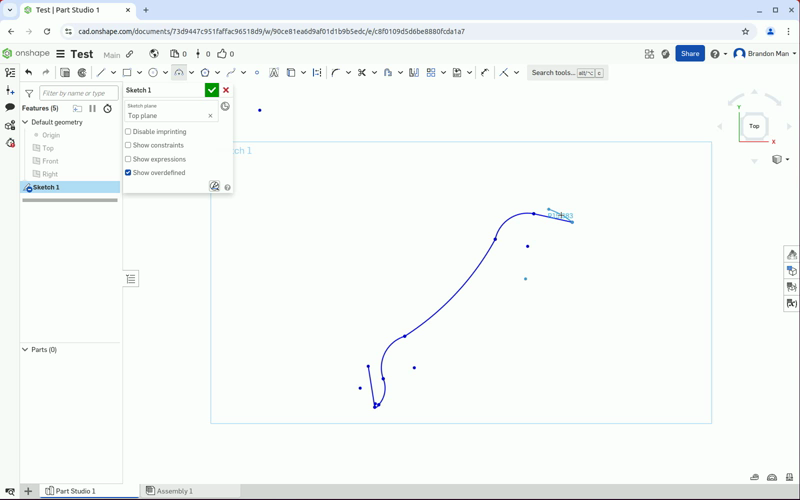
key_up(shift)
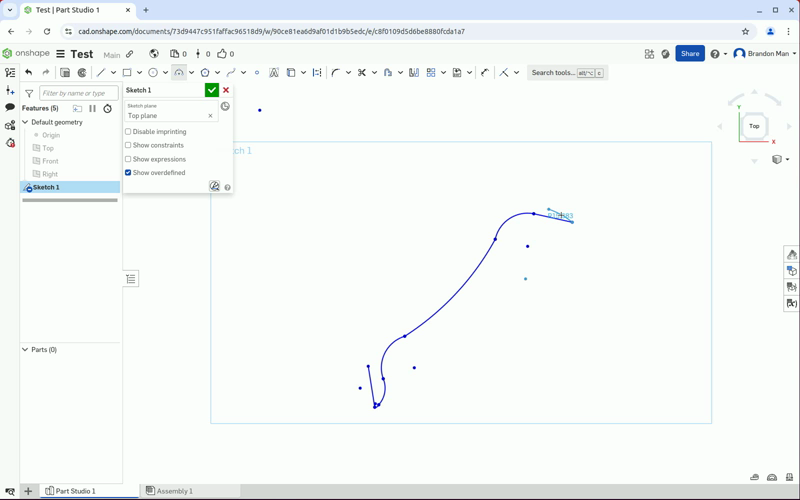
mouse_move(548, 209)
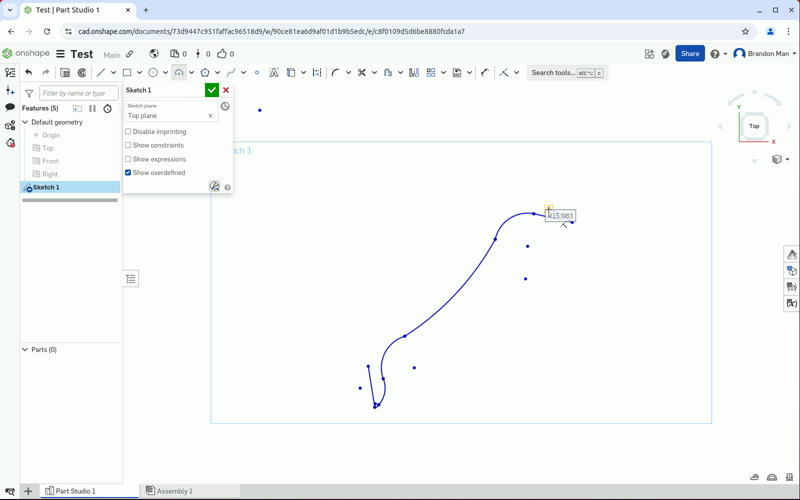
click(548, 209)
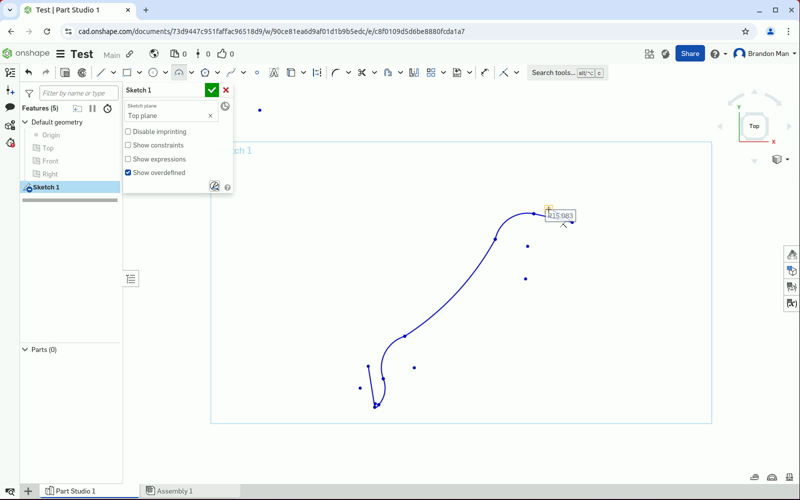
key_down(shift)
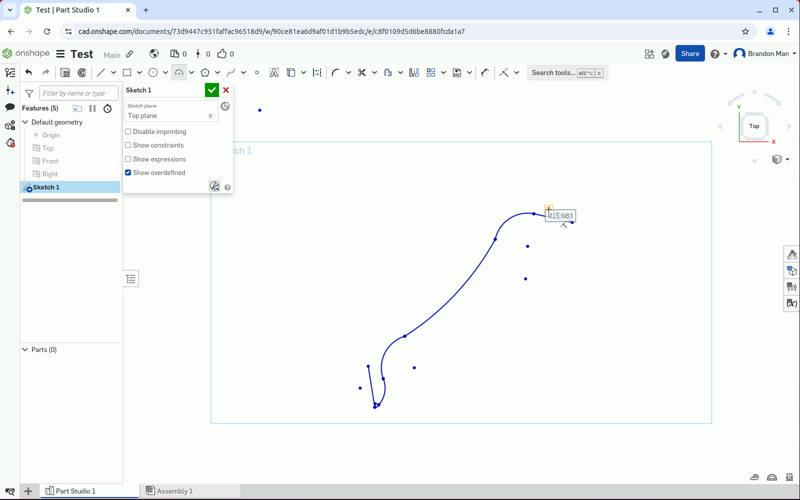
mouse_move(542, 207)
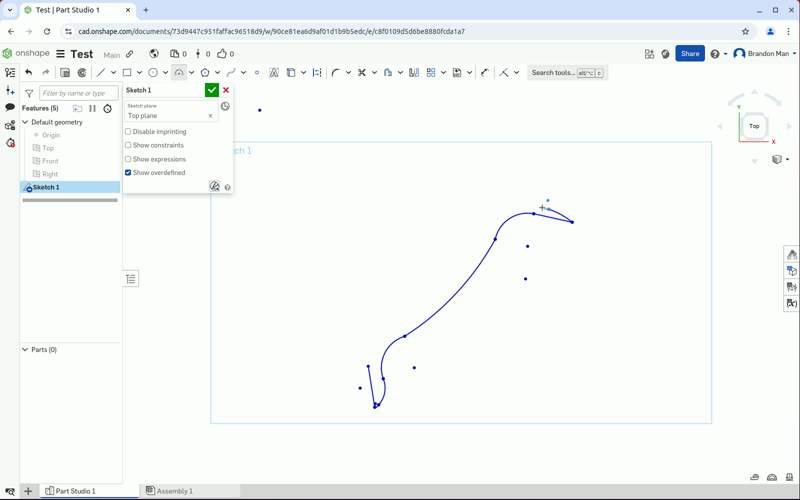
scroll(6)
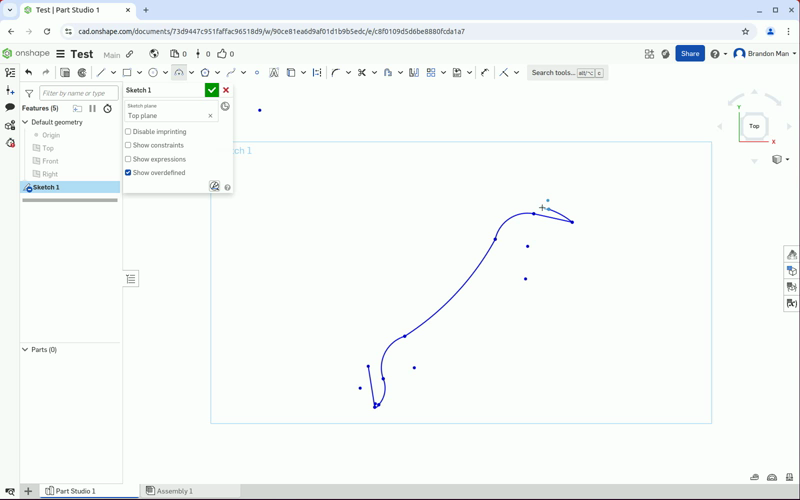
scroll(6)
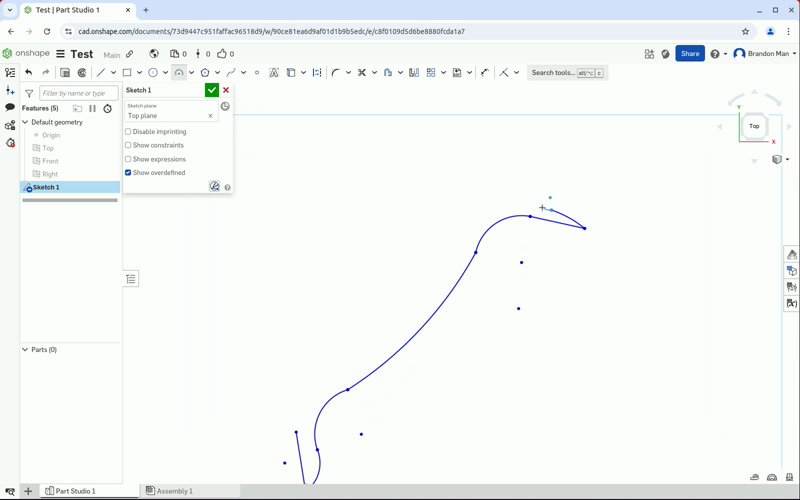
scroll(6)
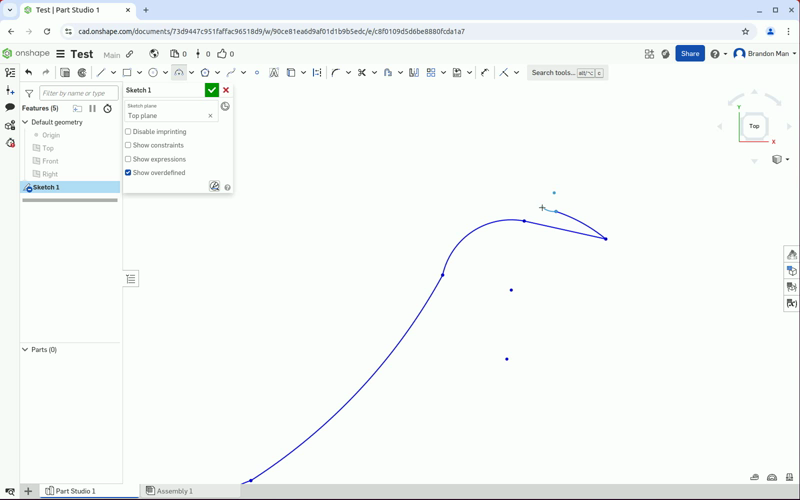
scroll(6)
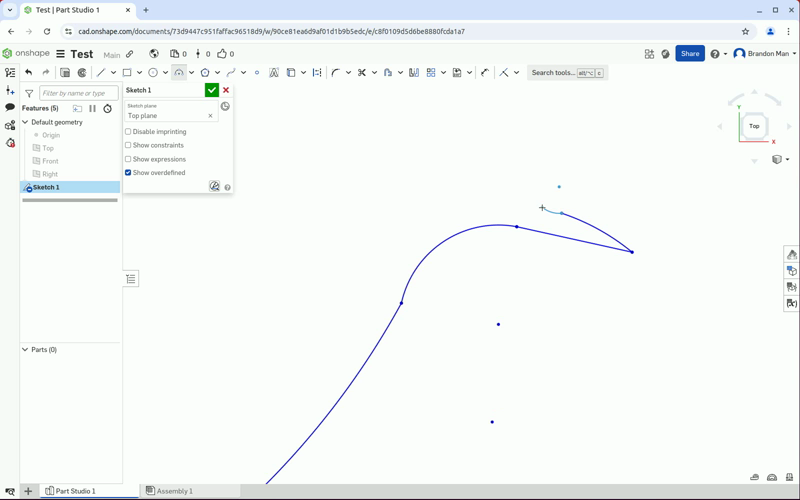
scroll(6)
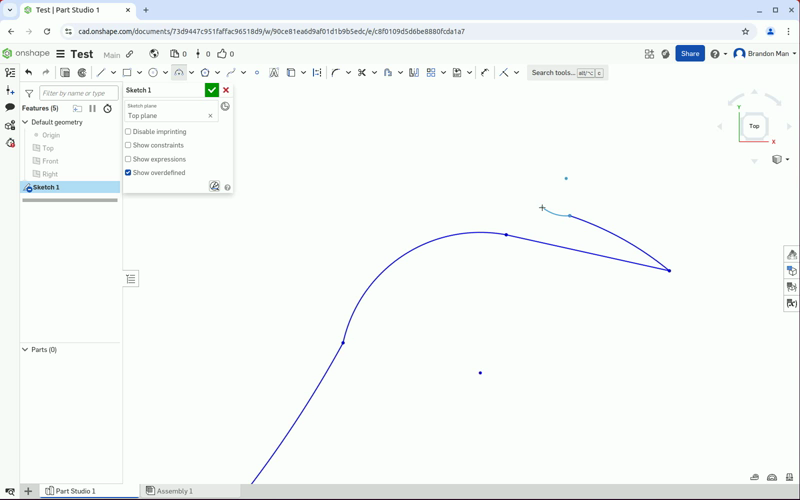
scroll(6)
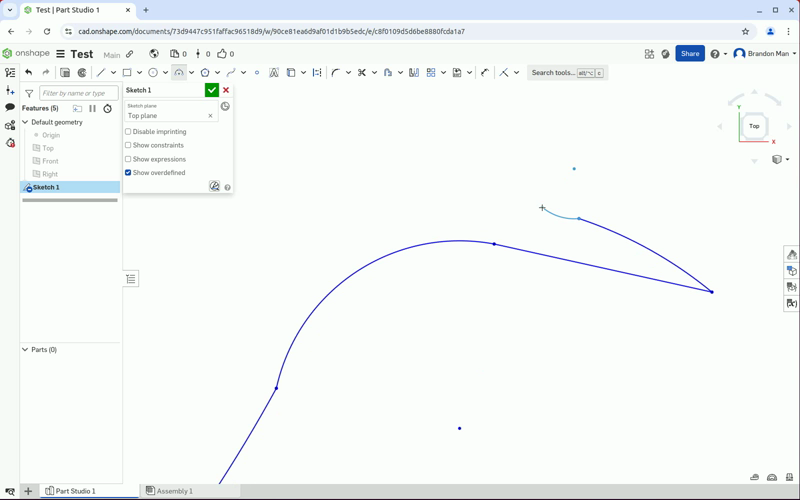
scroll(6)
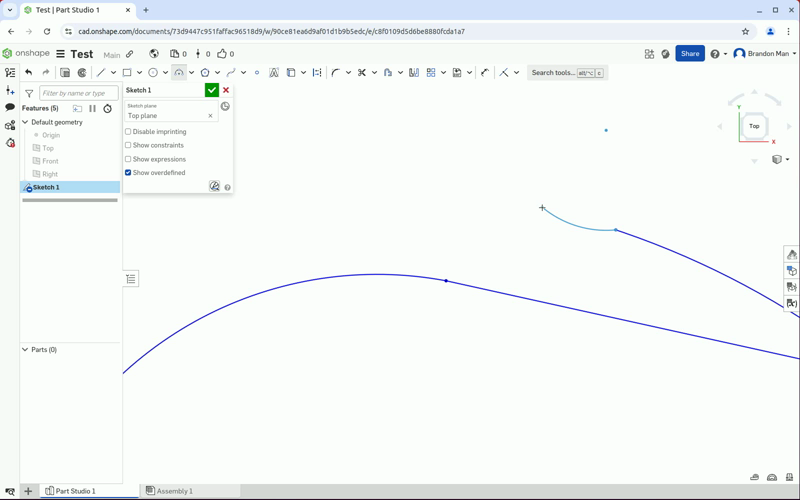
click(542, 207)
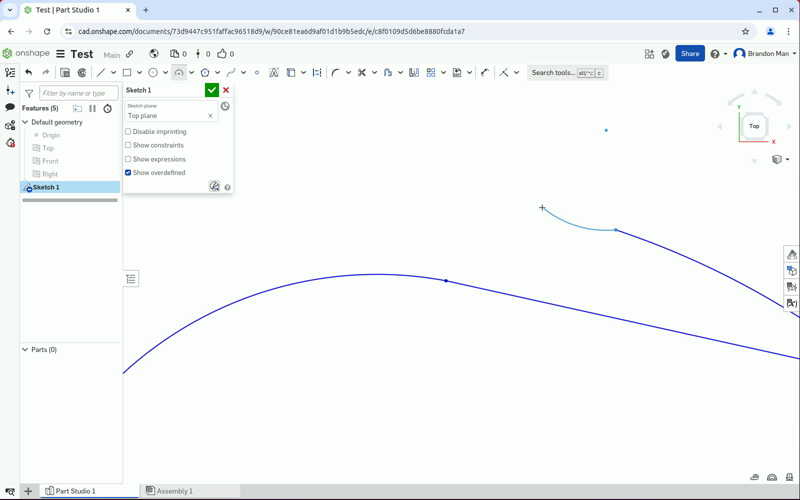
scroll(-6)
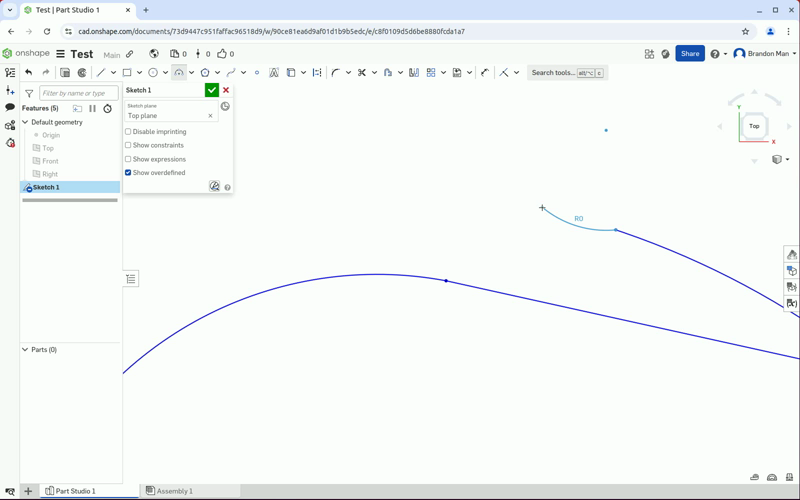
scroll(-6)
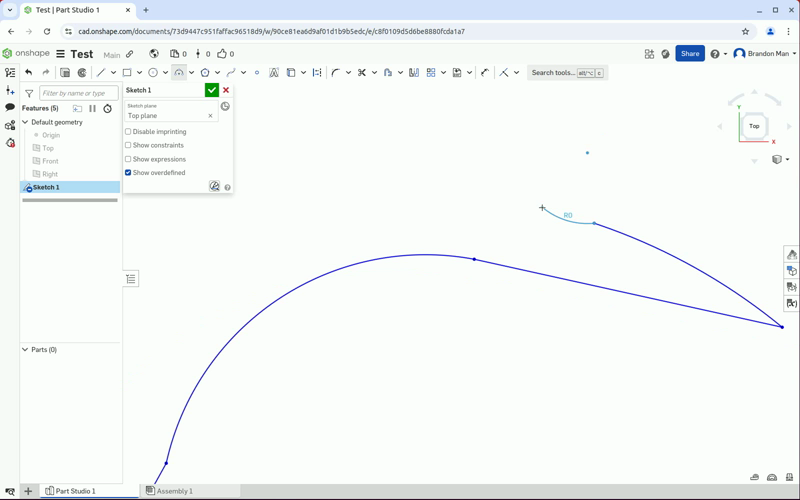
scroll(-6)
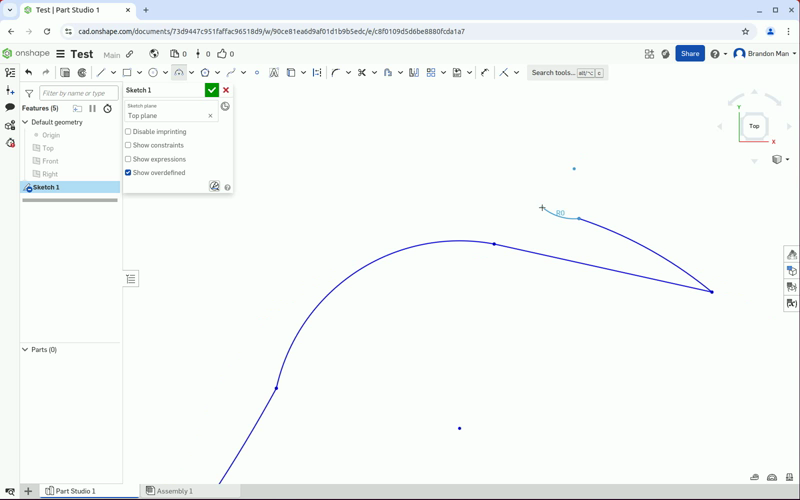
scroll(-6)
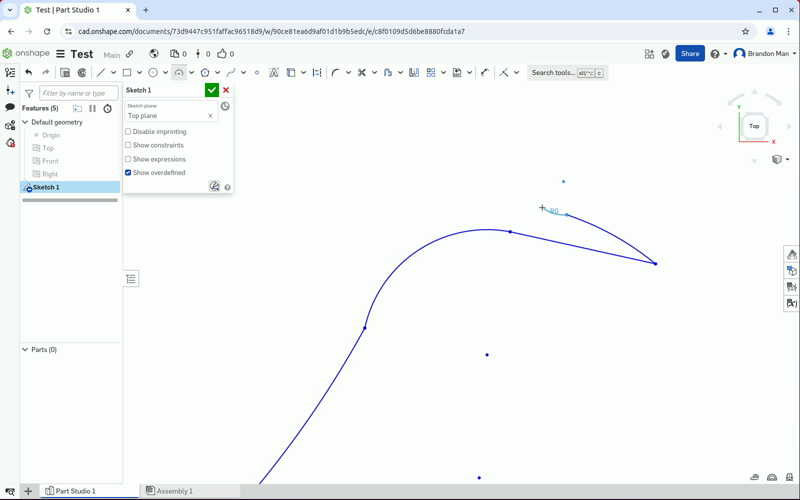
scroll(-6)
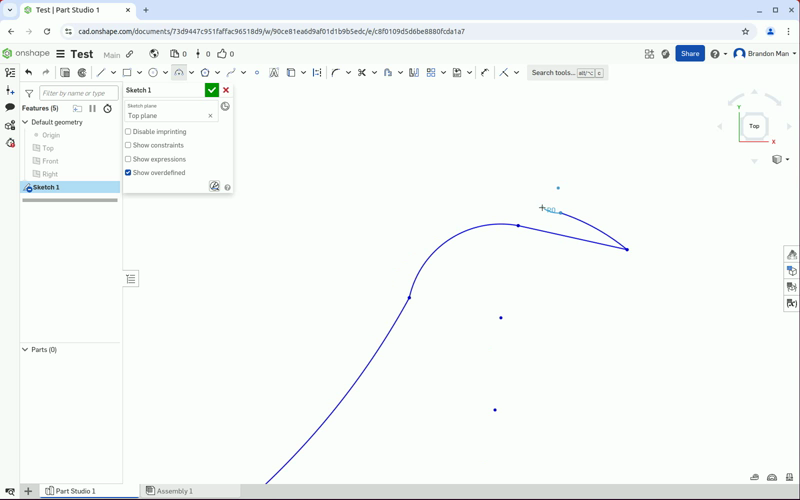
scroll(-6)
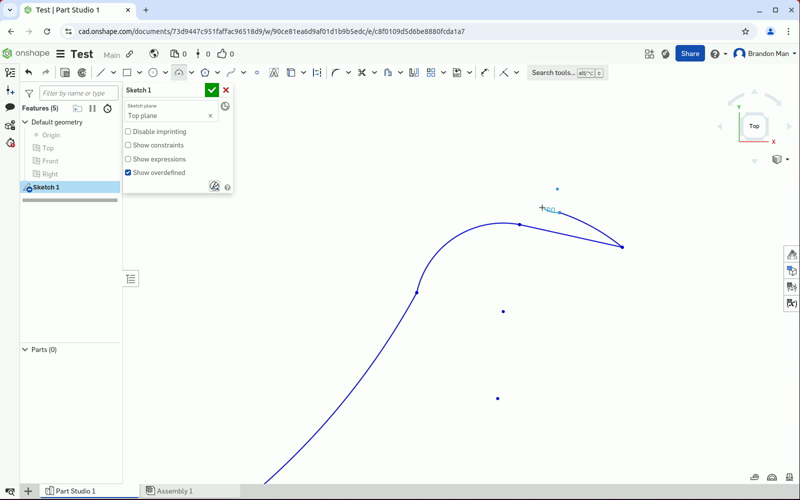
scroll(-6)
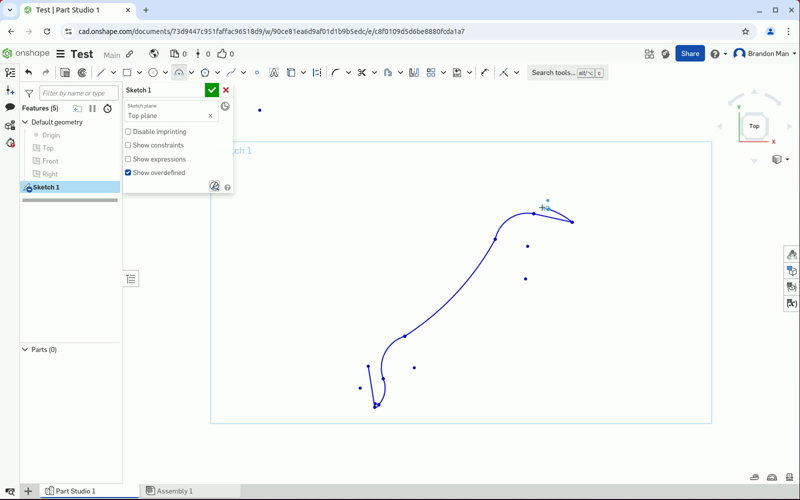
mouse_move(544, 209)
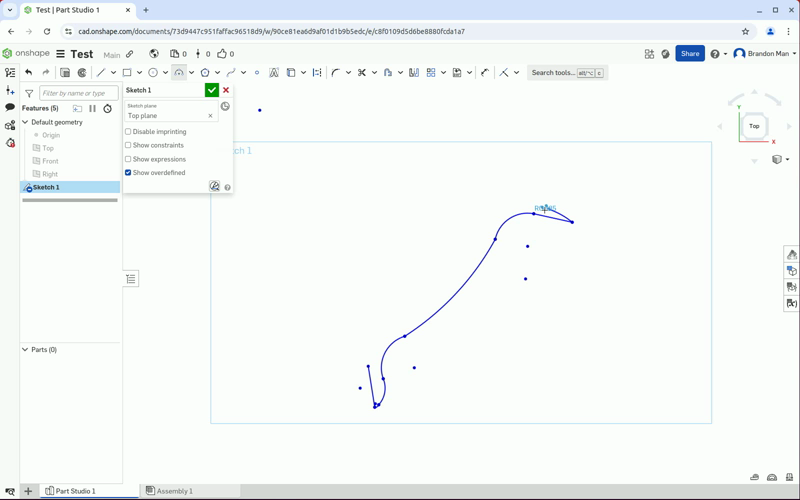
scroll(6)
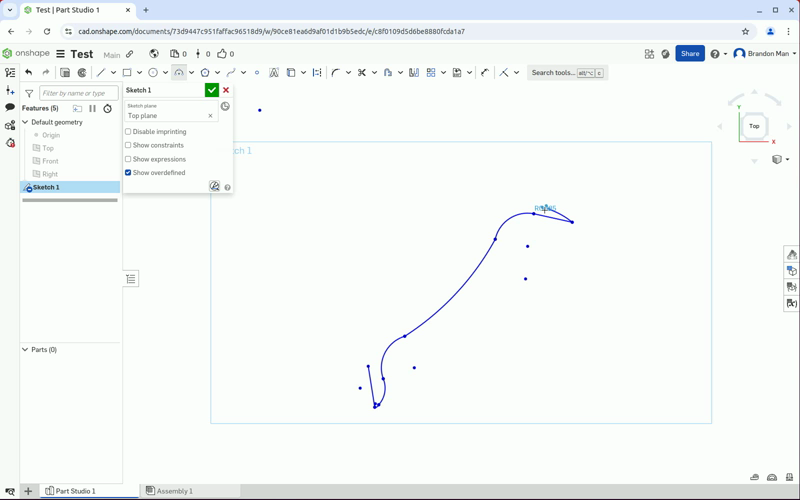
scroll(6)
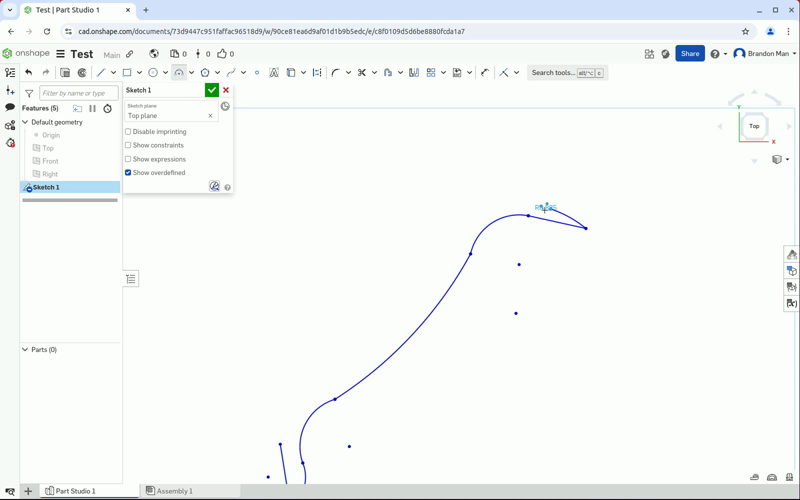
scroll(6)
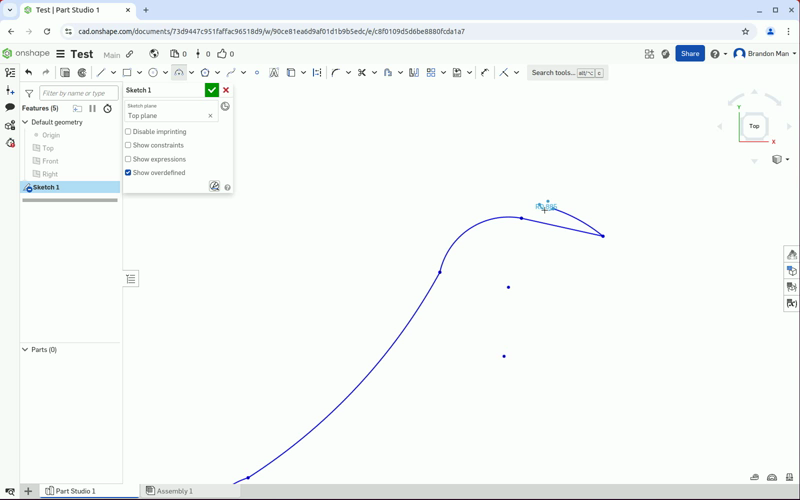
scroll(6)
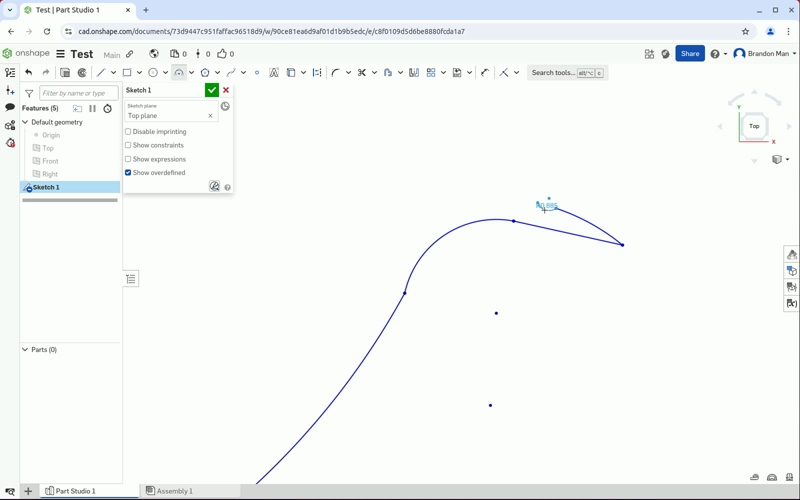
scroll(6)
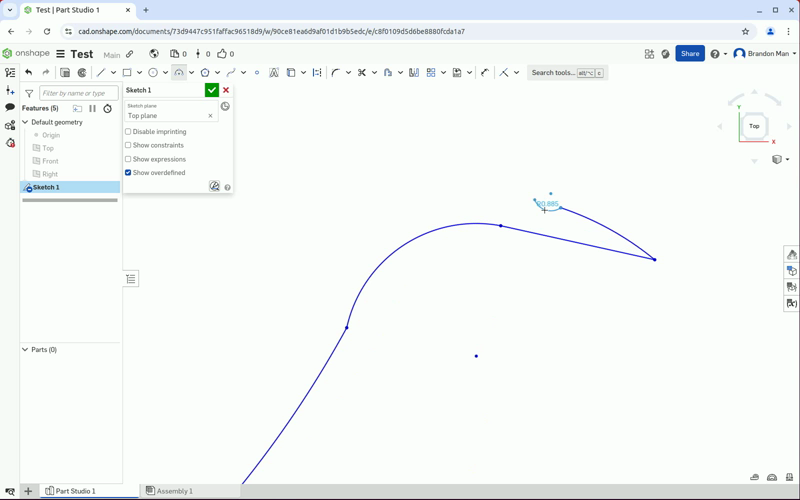
scroll(6)
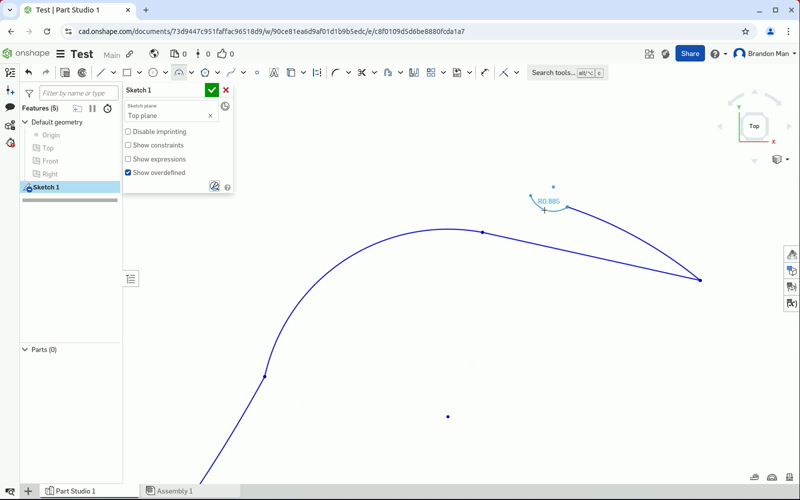
scroll(6)
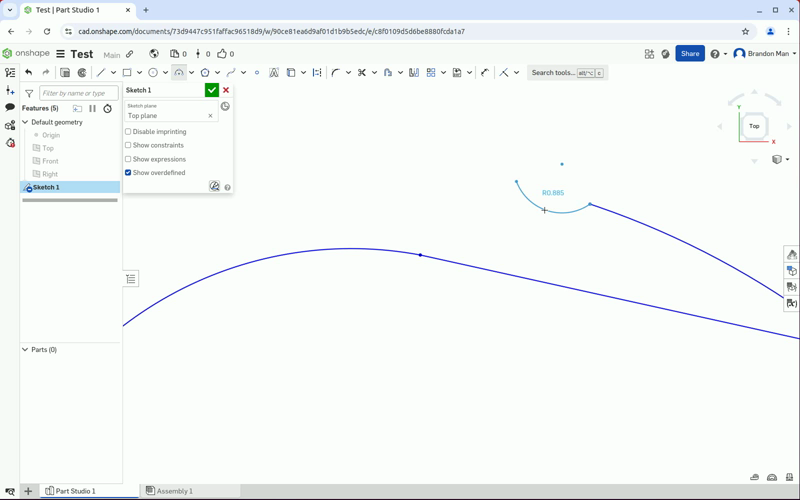
click(544, 209)
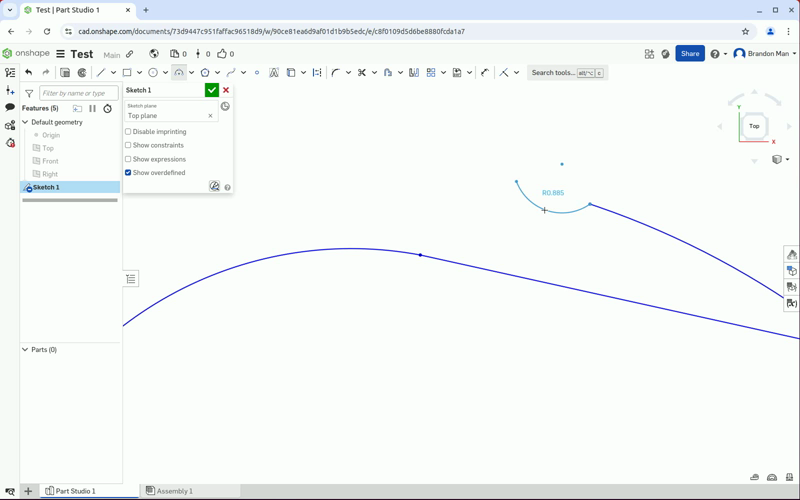
scroll(-6)
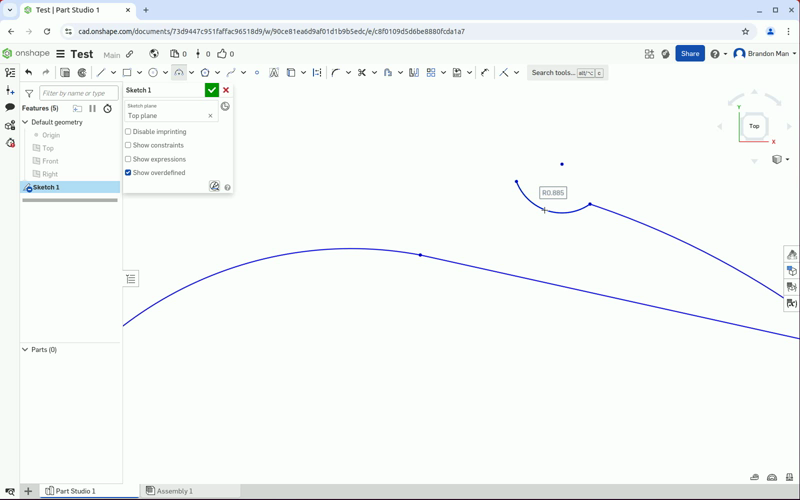
scroll(-6)
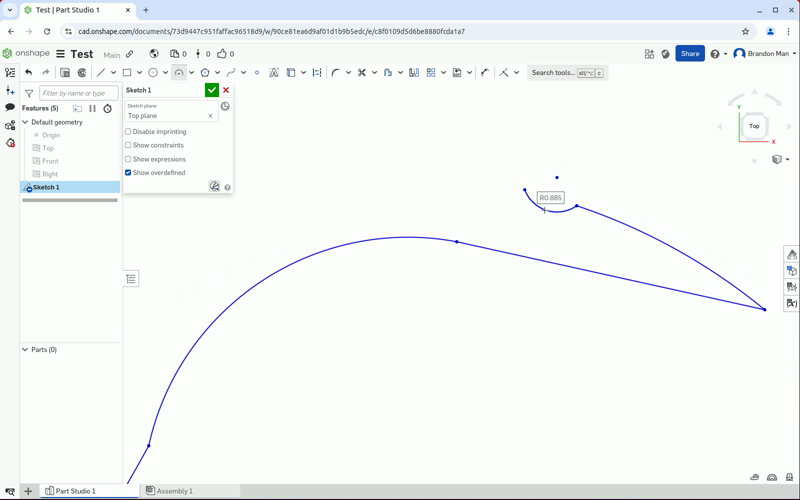
scroll(-6)
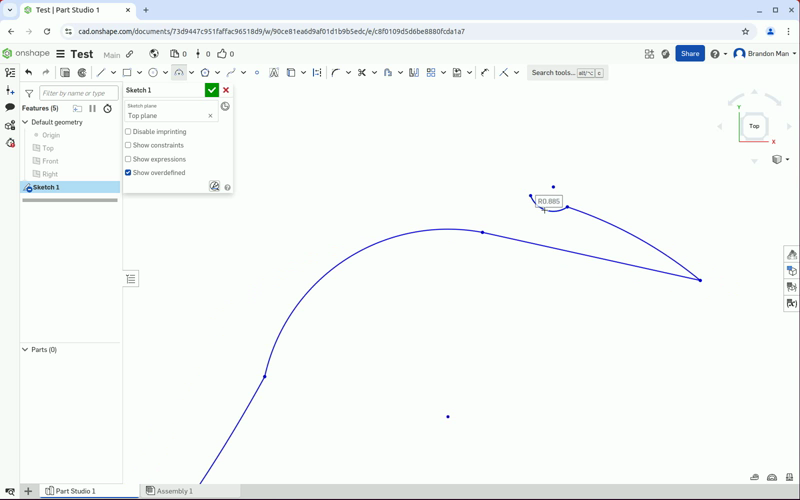
scroll(-6)
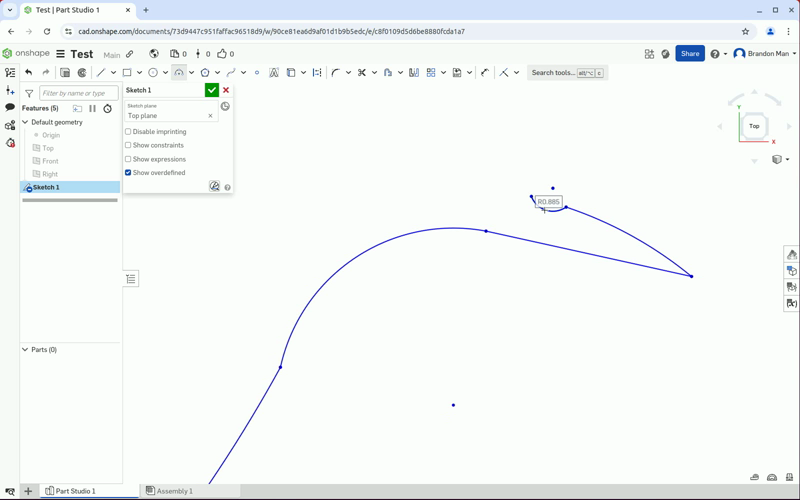
scroll(-6)
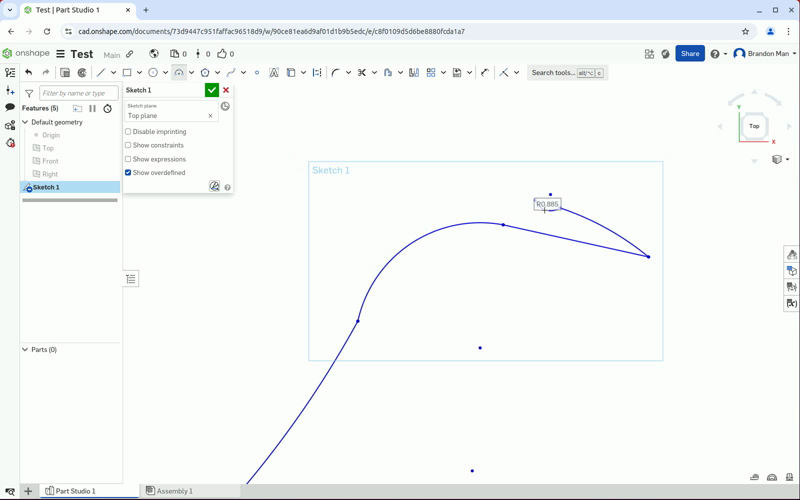
scroll(-6)
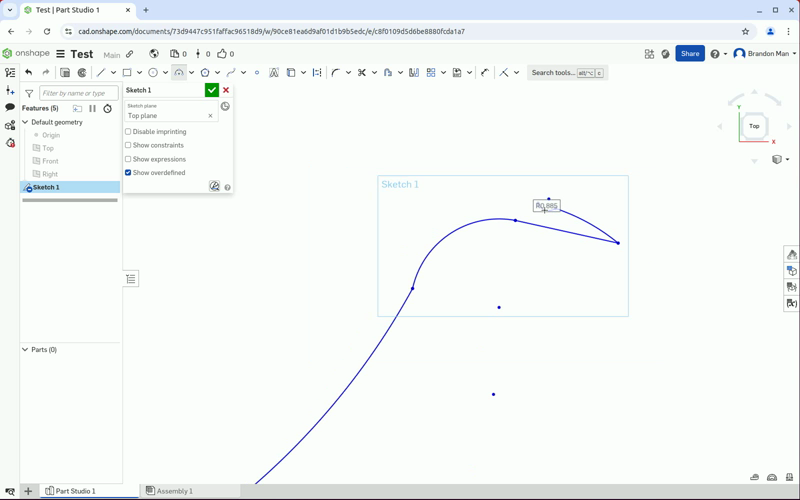
scroll(-6)
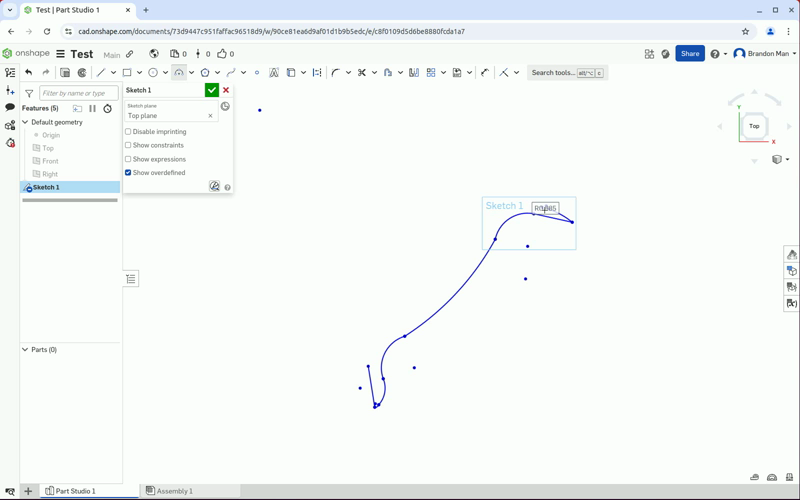
key_up(shift)
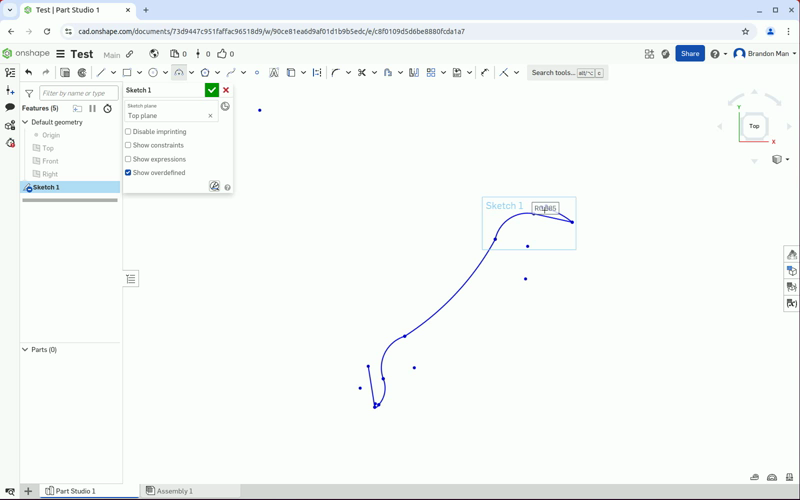
mouse_move(542, 207)
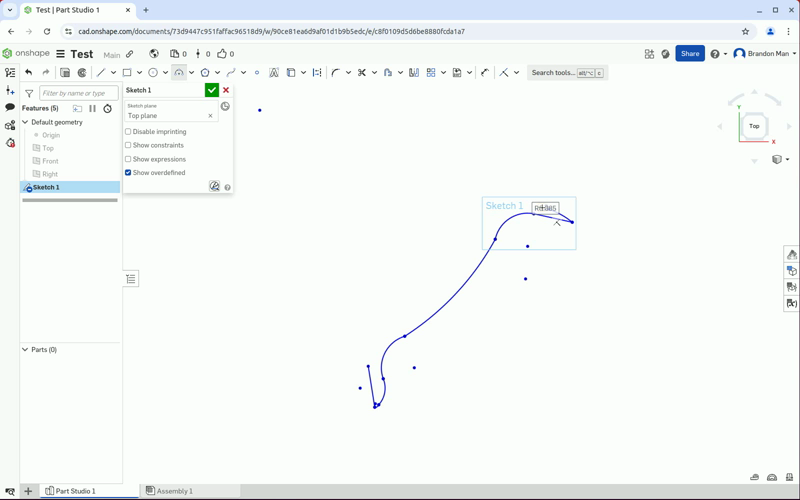
scroll(6)
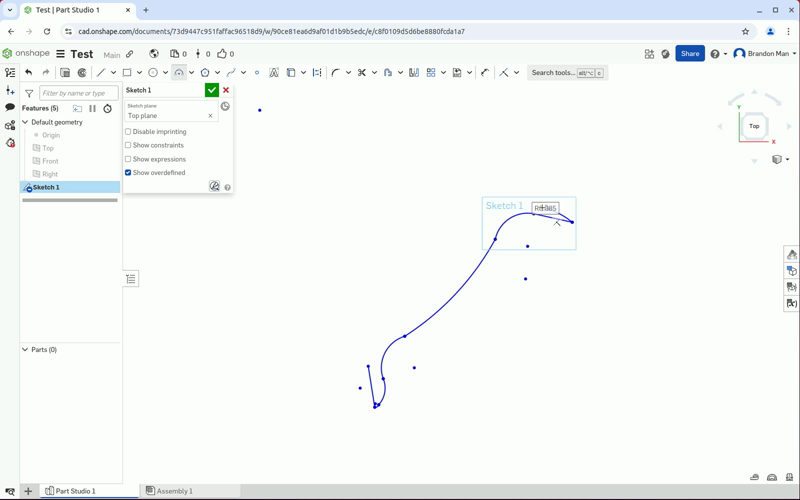
scroll(6)
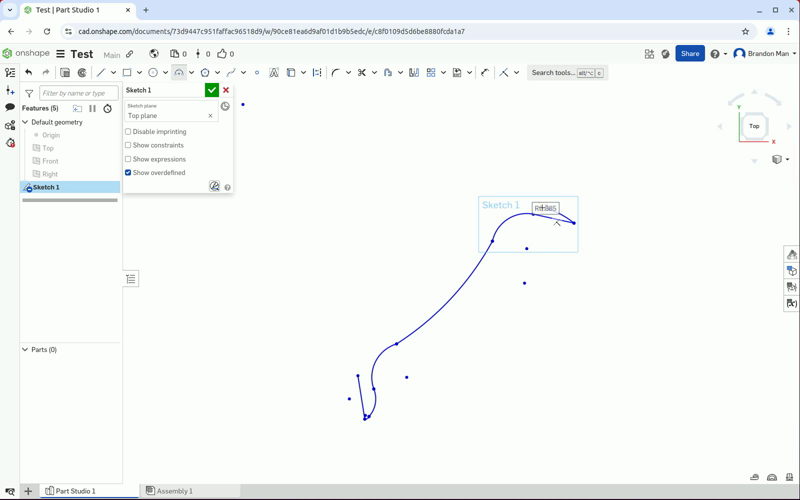
scroll(6)
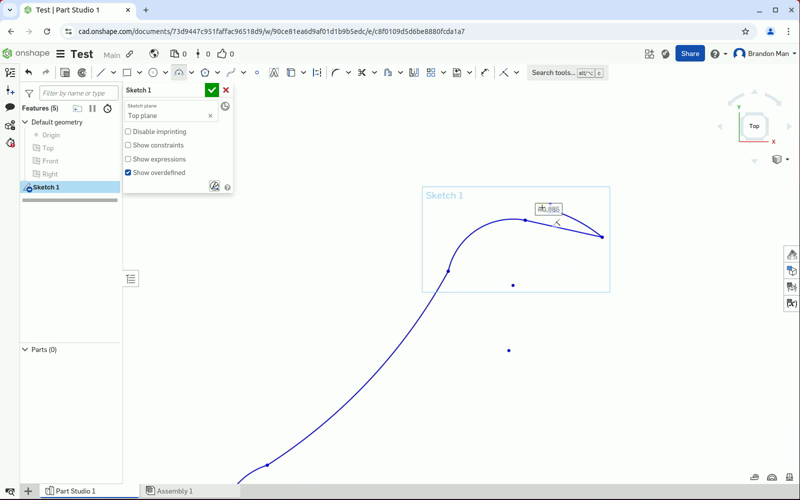
scroll(6)
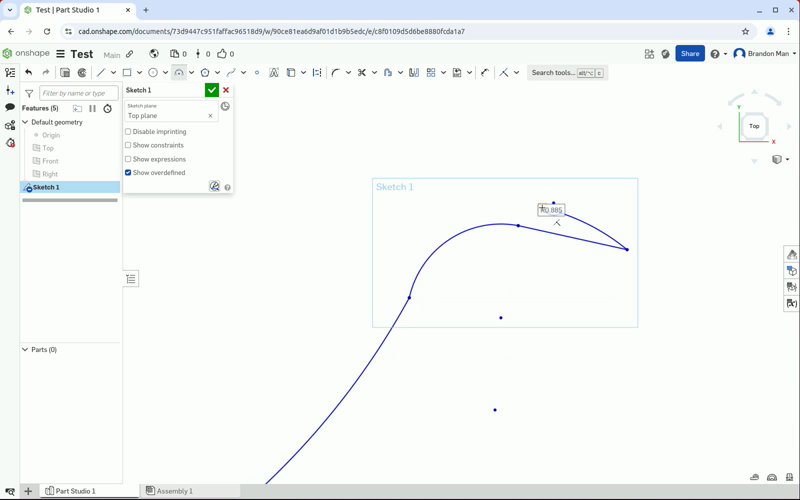
scroll(6)
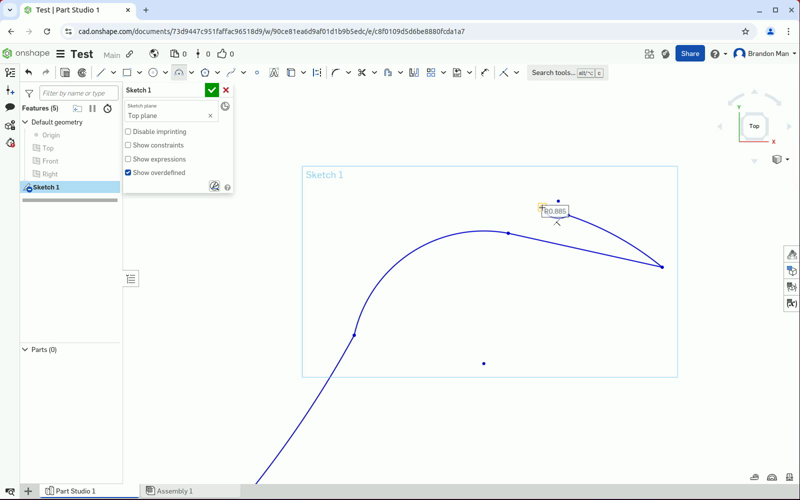
scroll(6)
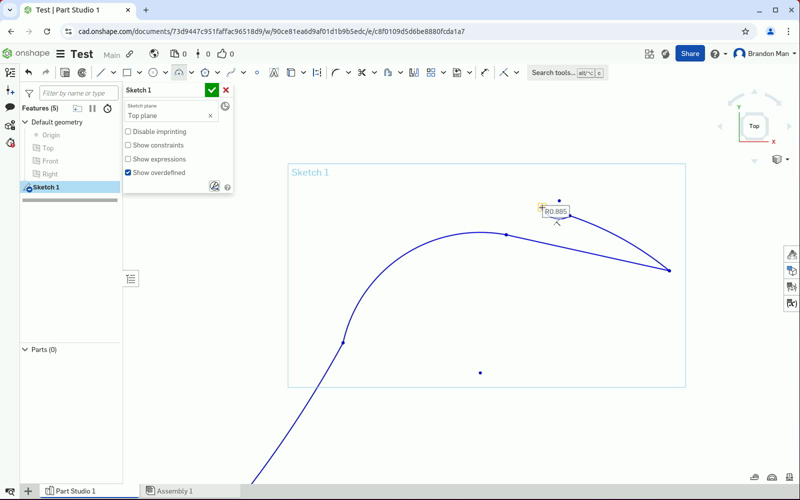
scroll(6)
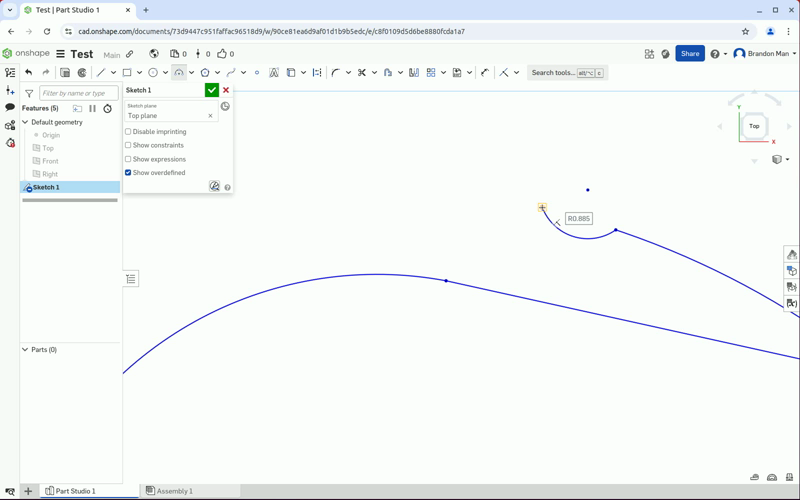
click(542, 207)
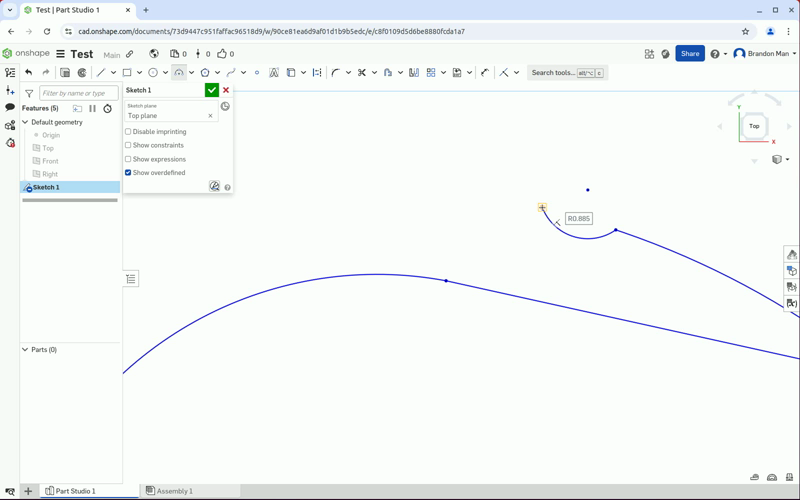
scroll(-6)
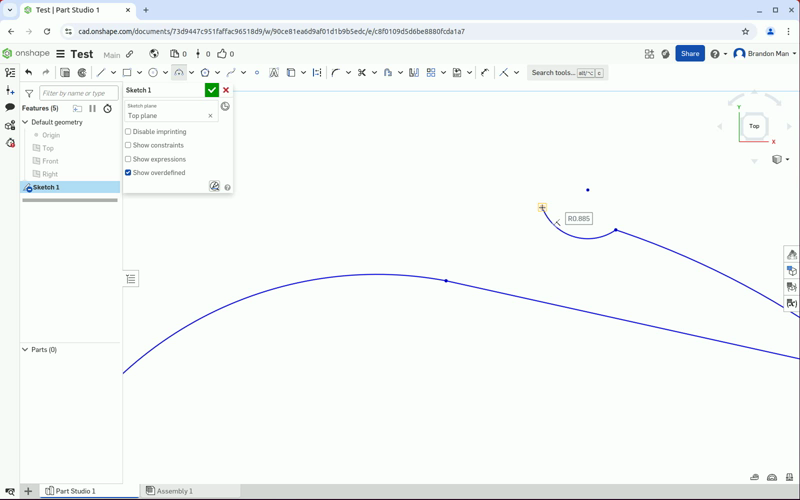
scroll(-6)
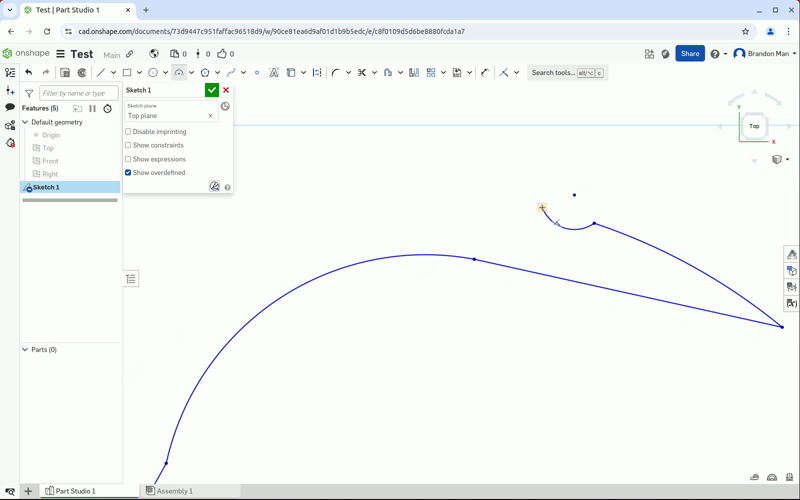
scroll(-6)
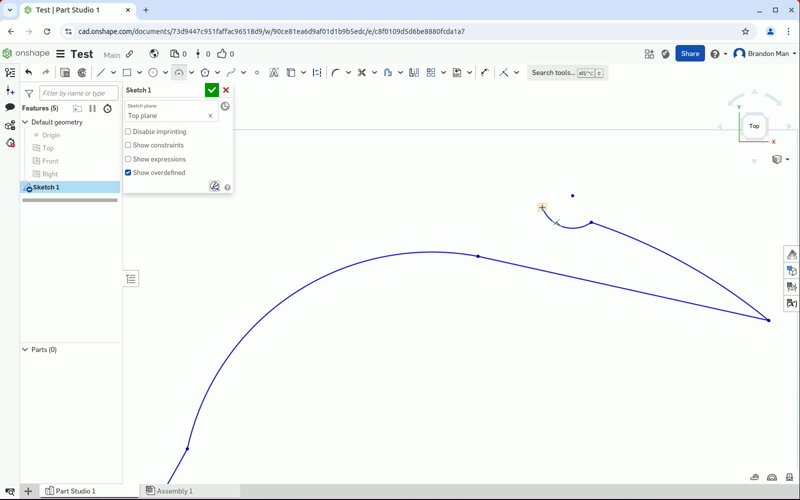
scroll(-6)
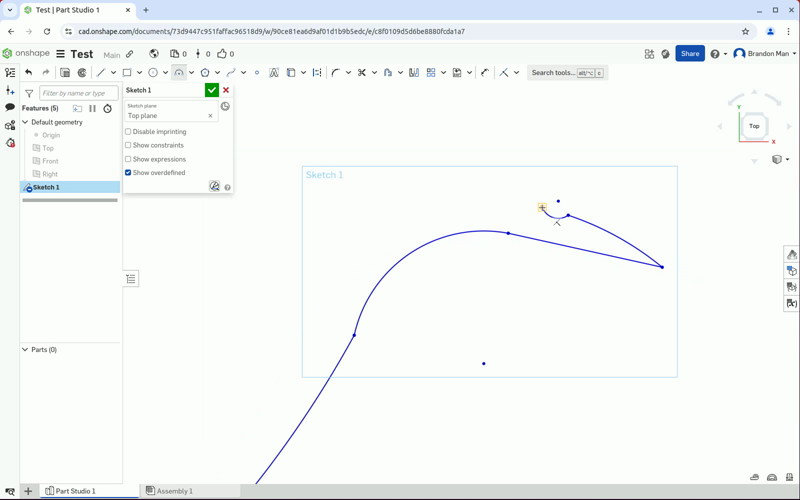
scroll(-6)
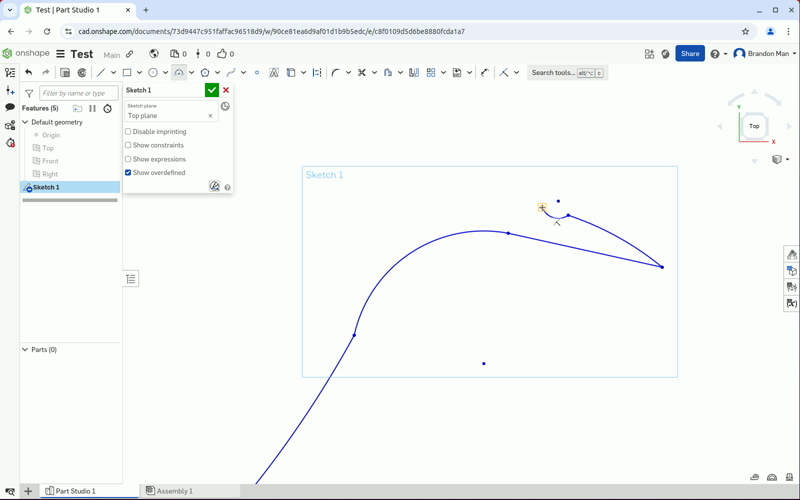
scroll(-6)
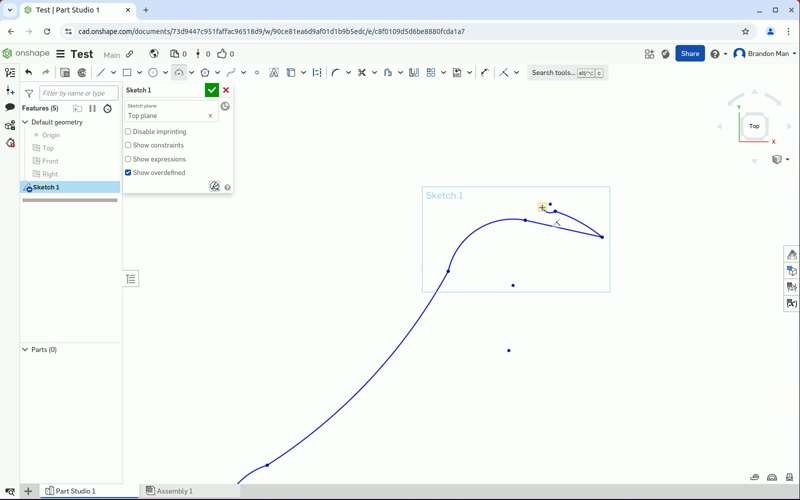
scroll(-6)
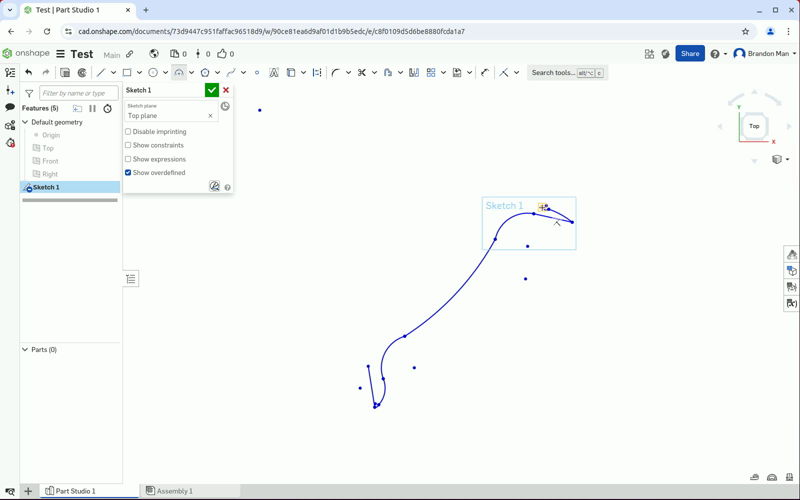
key_down(shift)
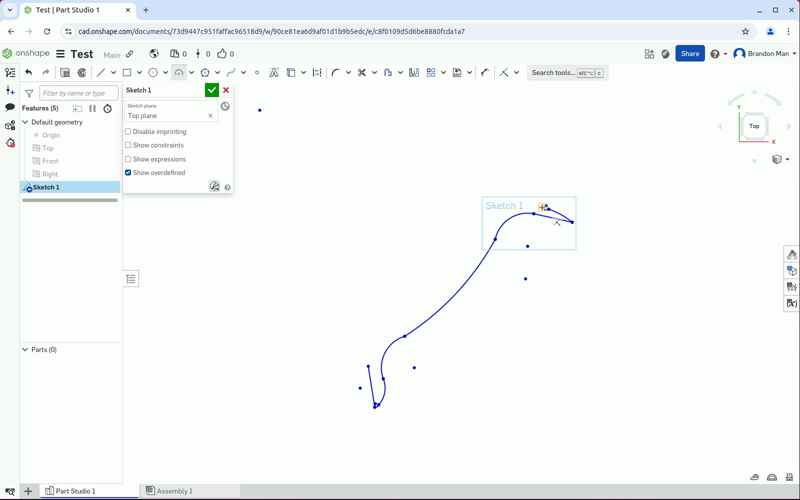
mouse_move(505, 211)
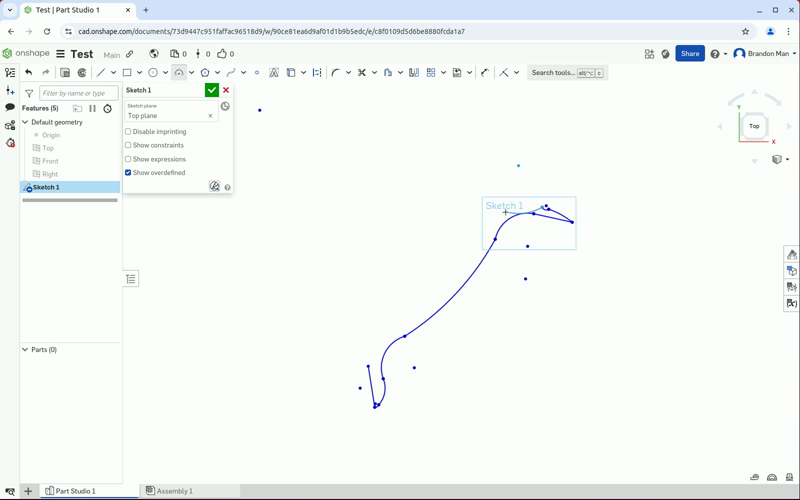
click(505, 211)
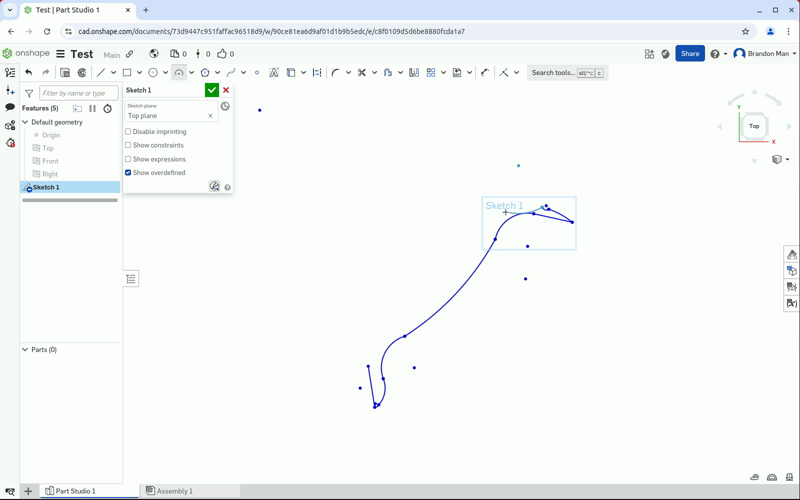
mouse_move(523, 205)
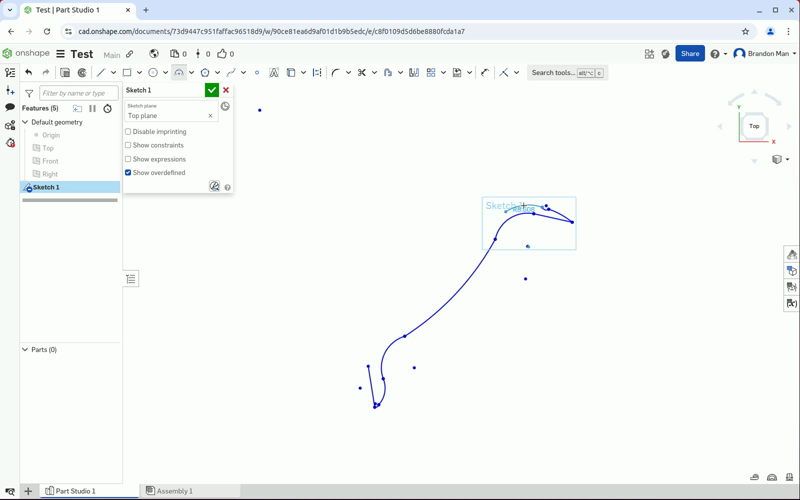
click(523, 205)
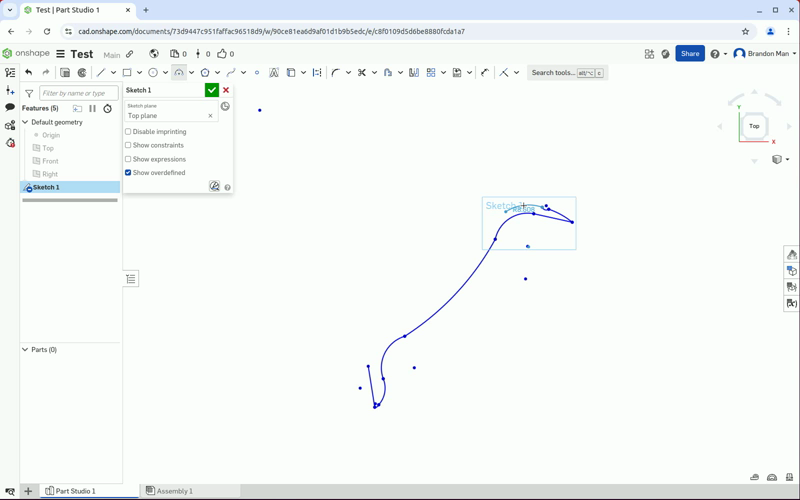
key_up(shift)
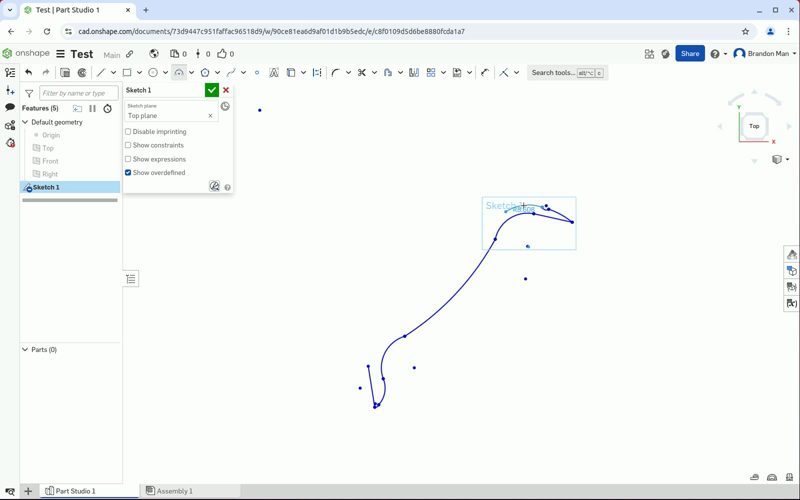
mouse_move(505, 211)
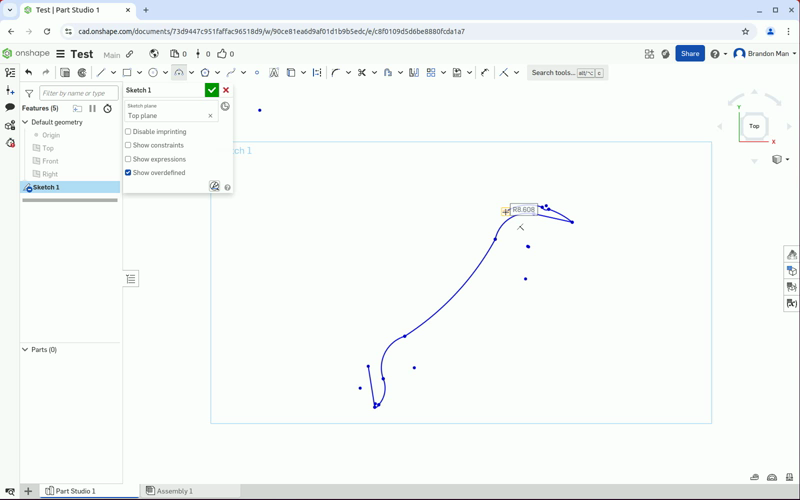
click(505, 211)
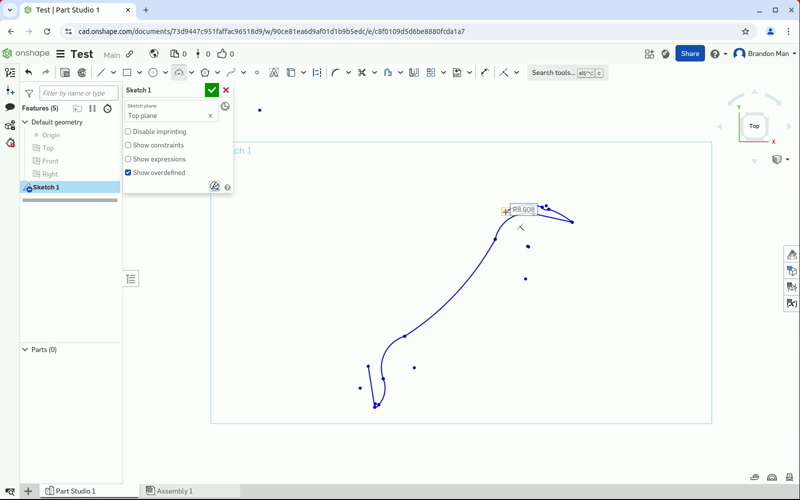
key_down(shift)
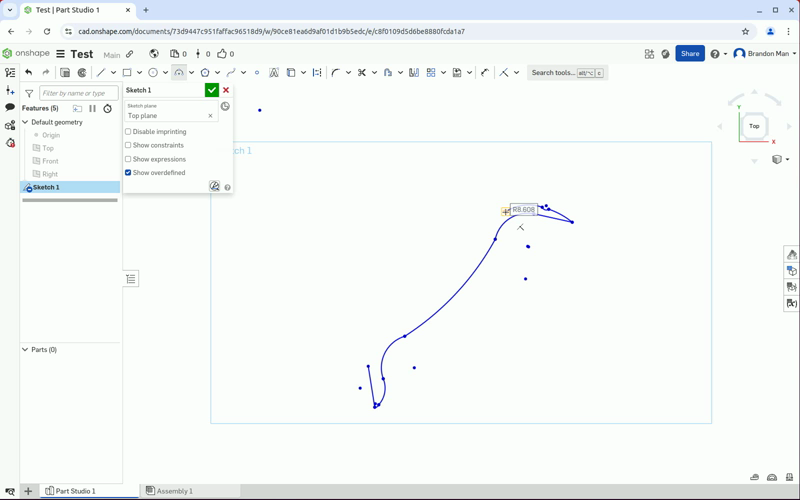
mouse_move(480, 224)
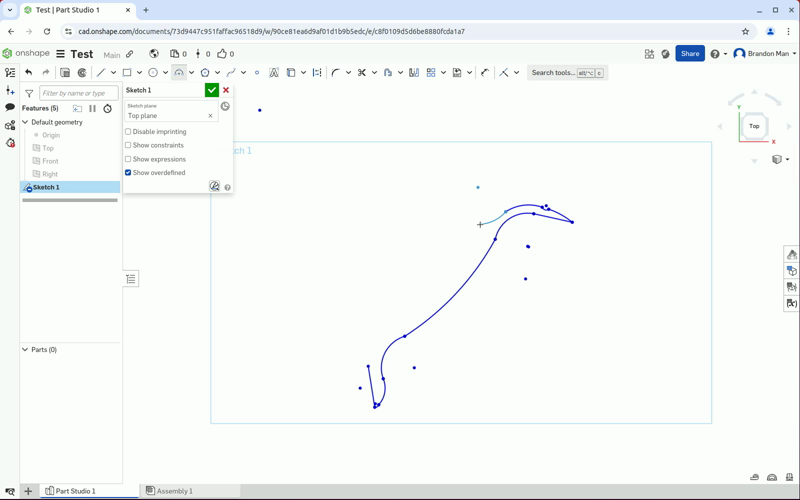
click(480, 224)
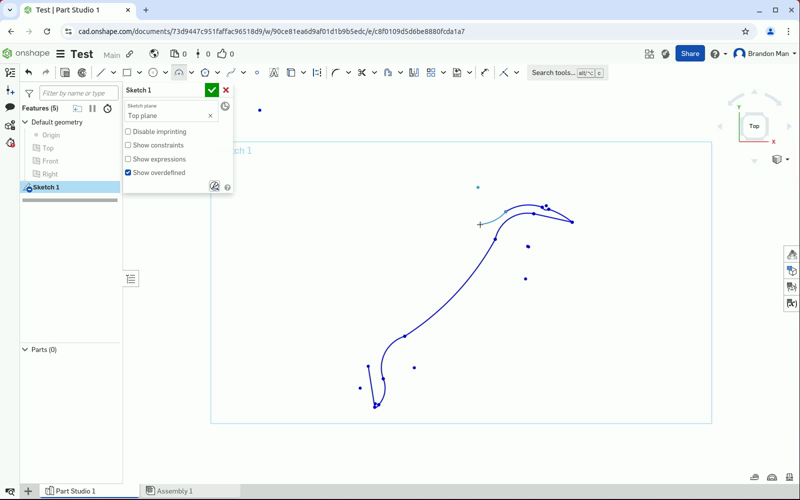
mouse_move(492, 217)
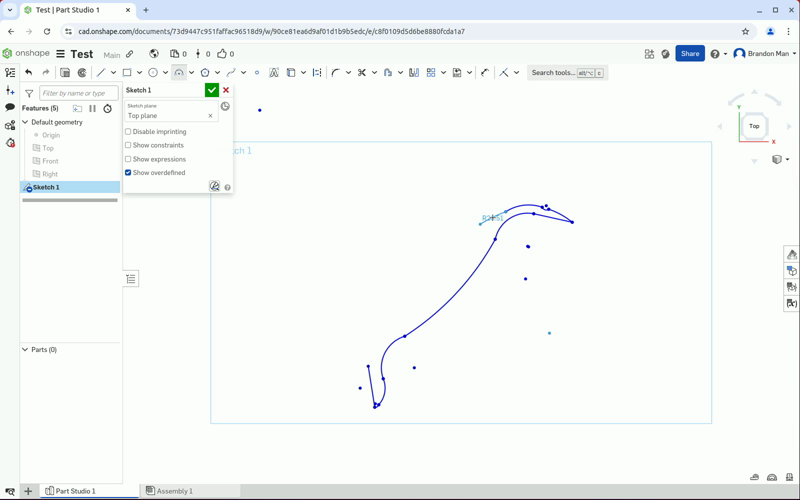
click(492, 217)
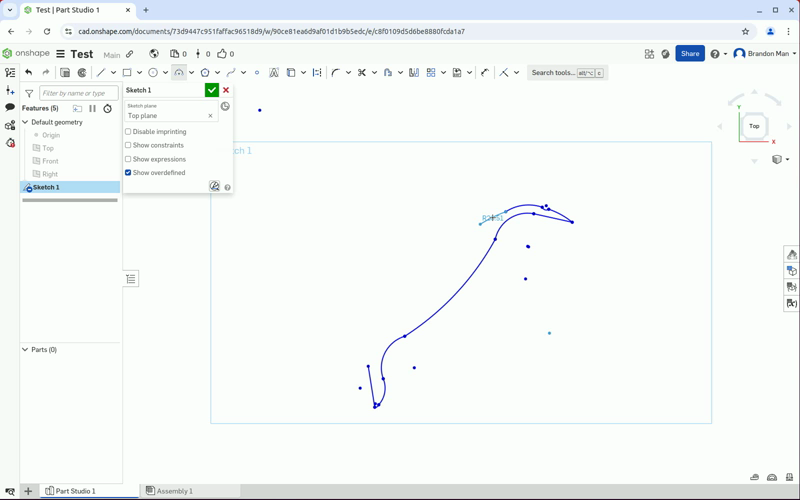
key_up(shift)
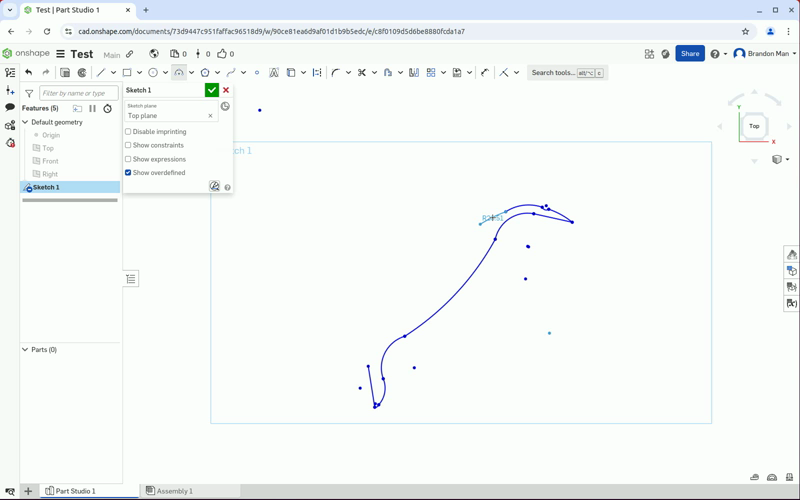
mouse_move(480, 224)
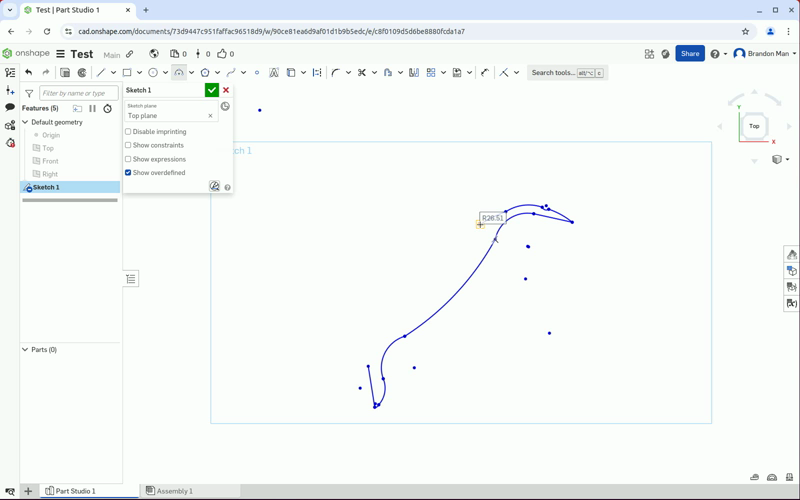
click(480, 224)
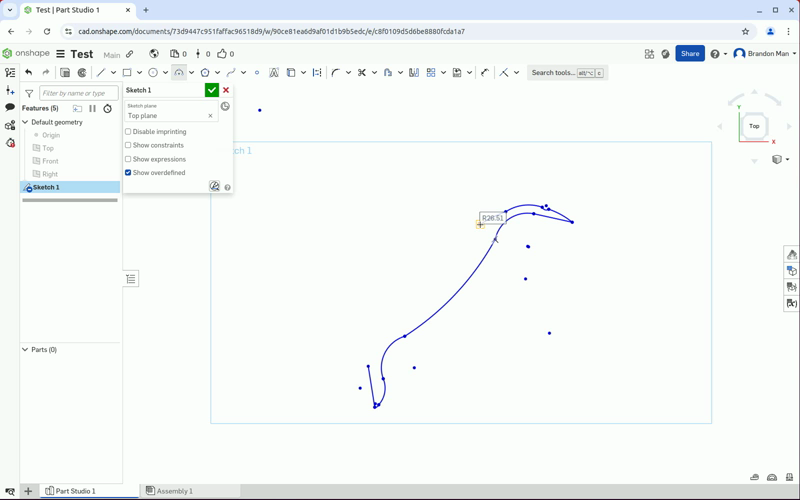
key_down(shift)
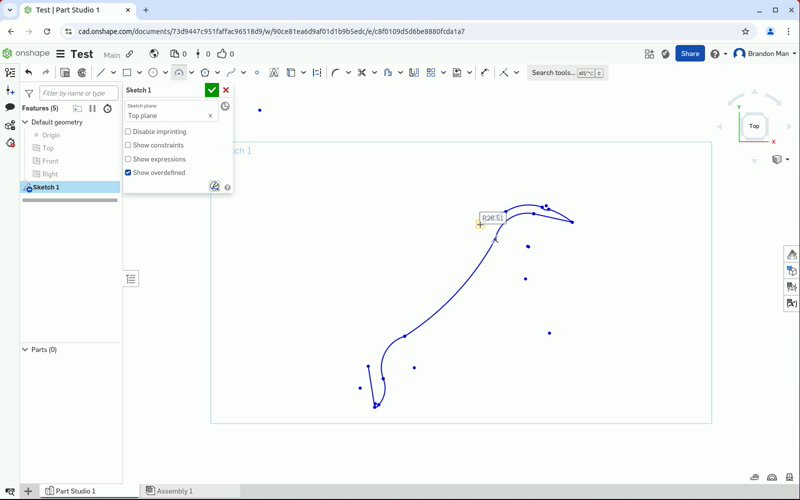
mouse_move(469, 232)
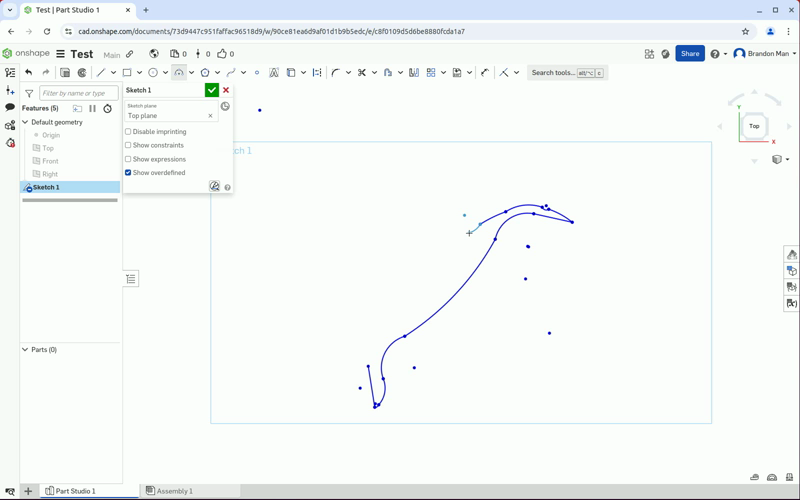
click(469, 232)
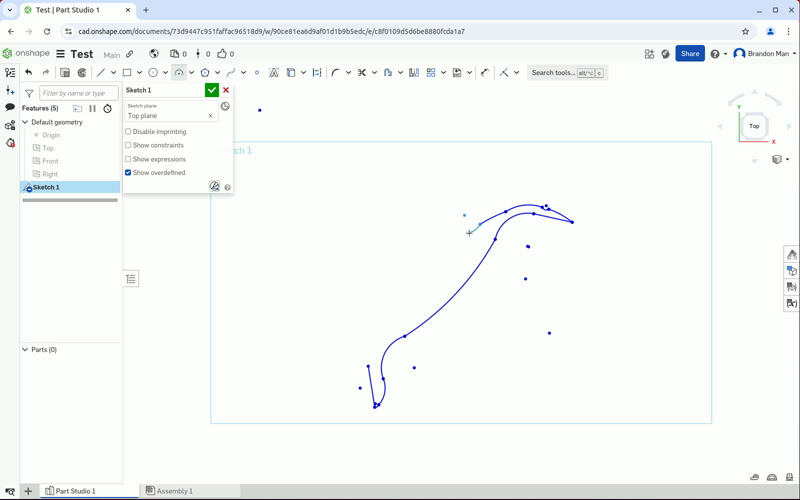
mouse_move(474, 227)
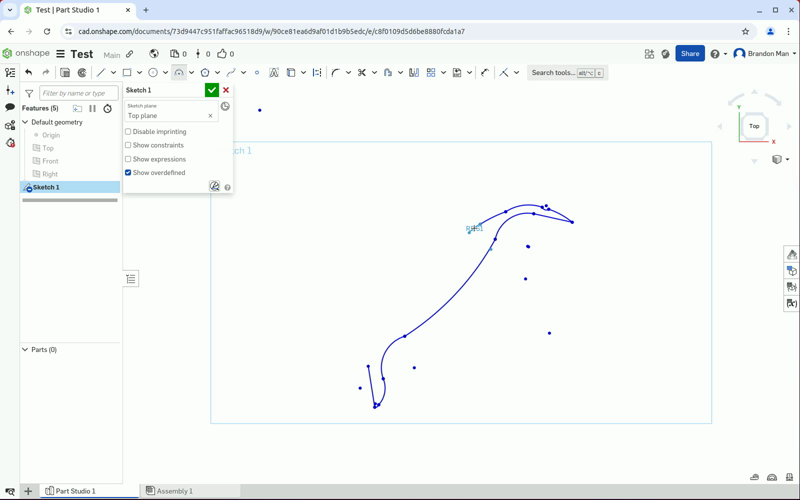
click(474, 227)
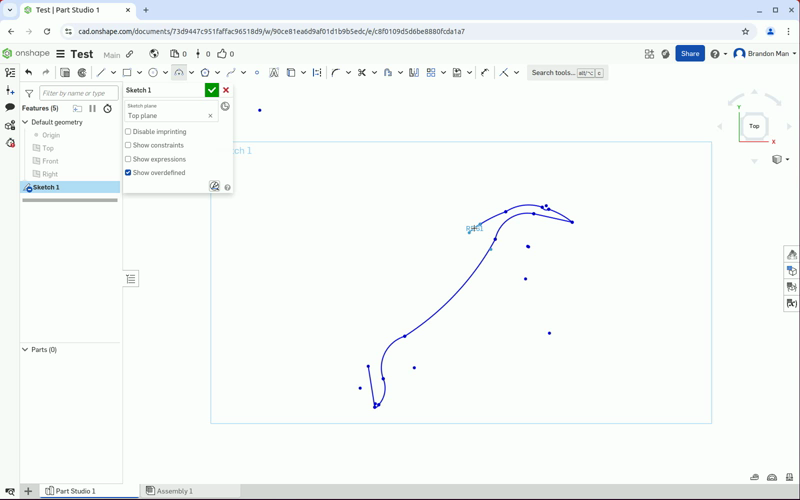
key_up(shift)
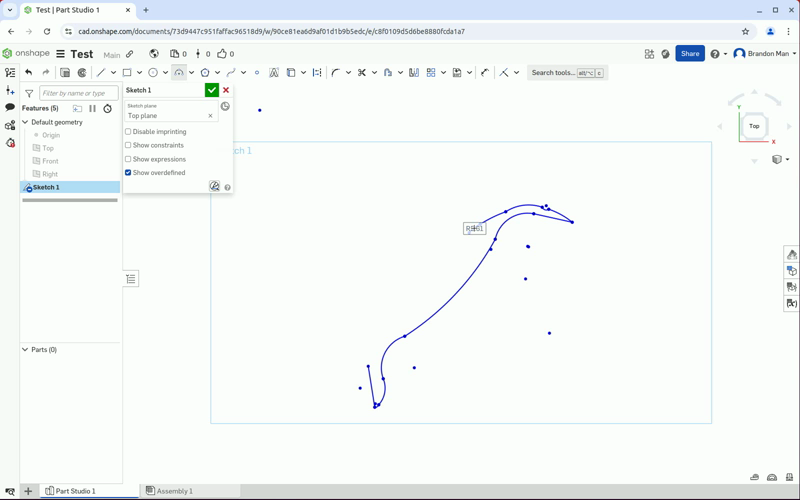
mouse_move(469, 232)
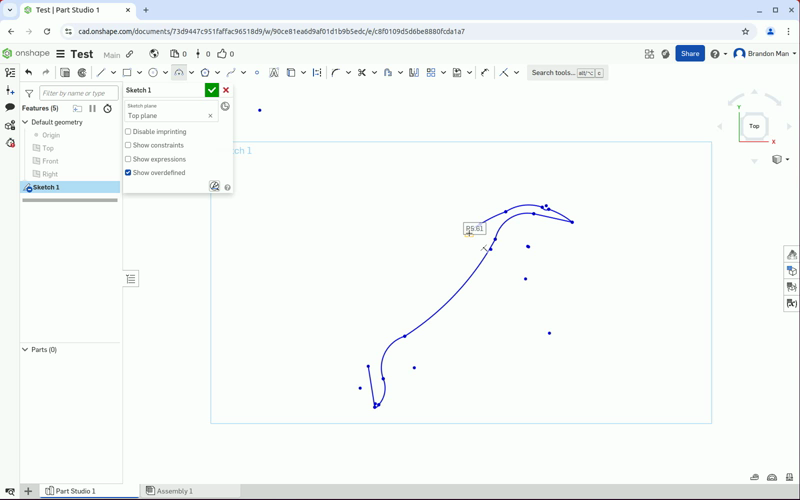
click(469, 232)
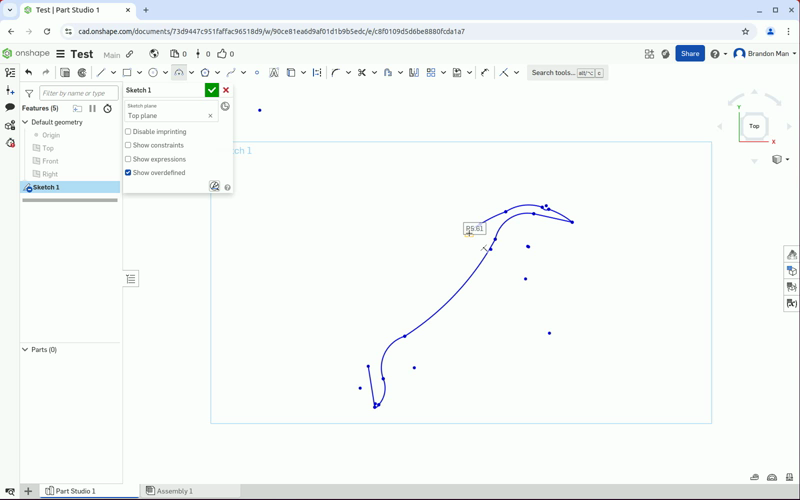
key_down(shift)
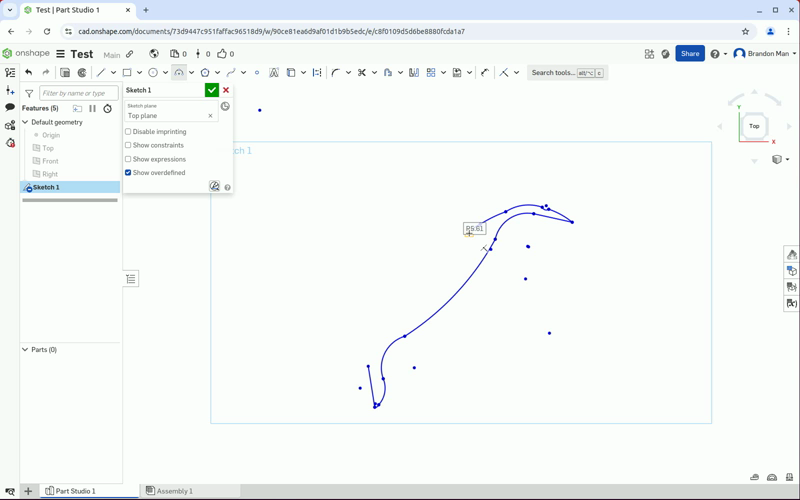
mouse_move(391, 314)
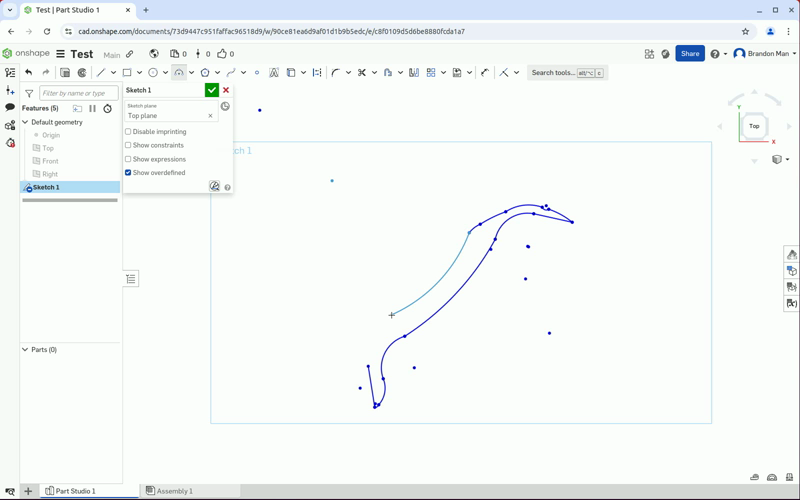
click(391, 314)
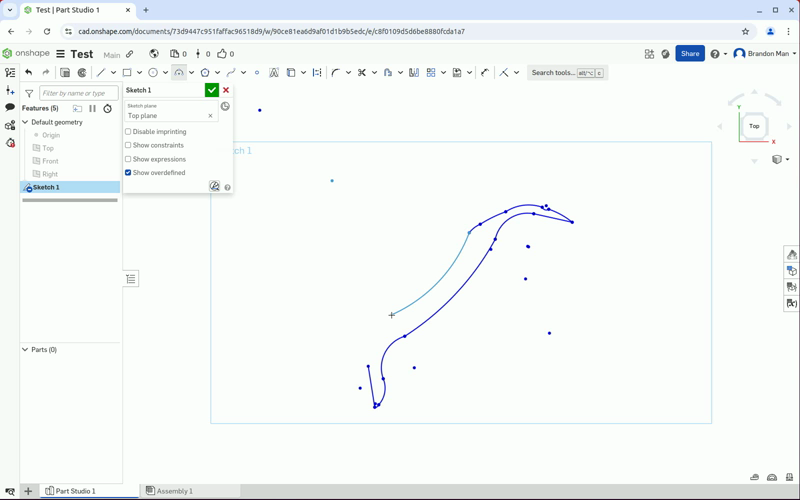
mouse_move(435, 278)
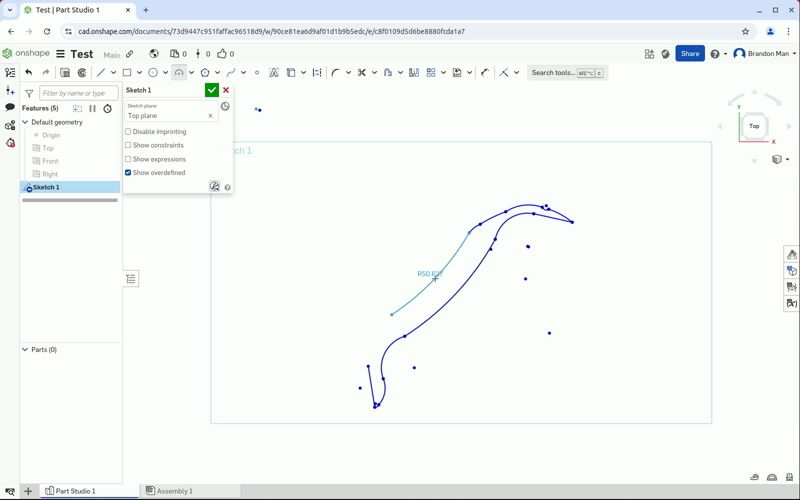
click(435, 278)
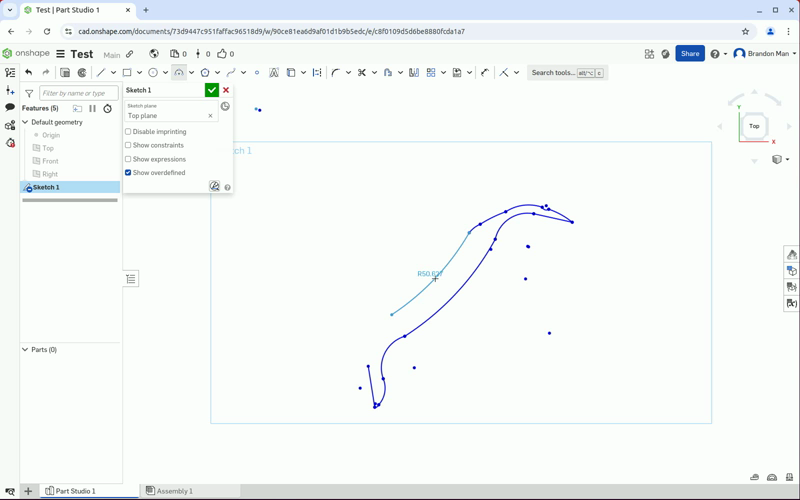
key_up(shift)
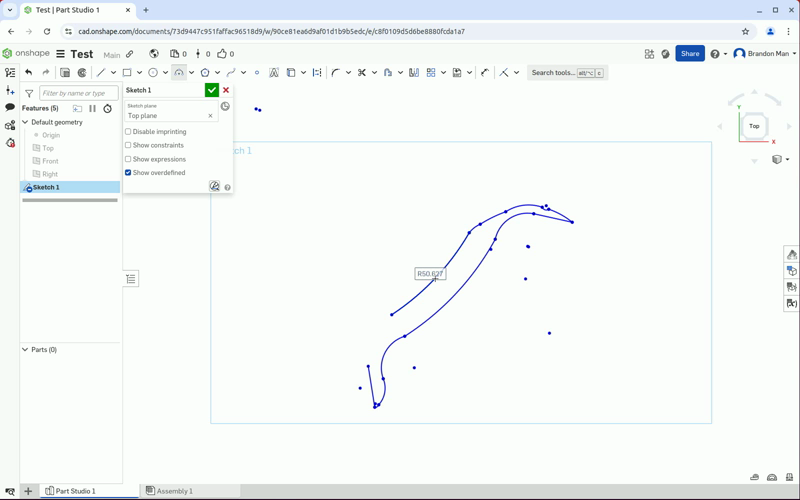
mouse_move(391, 314)
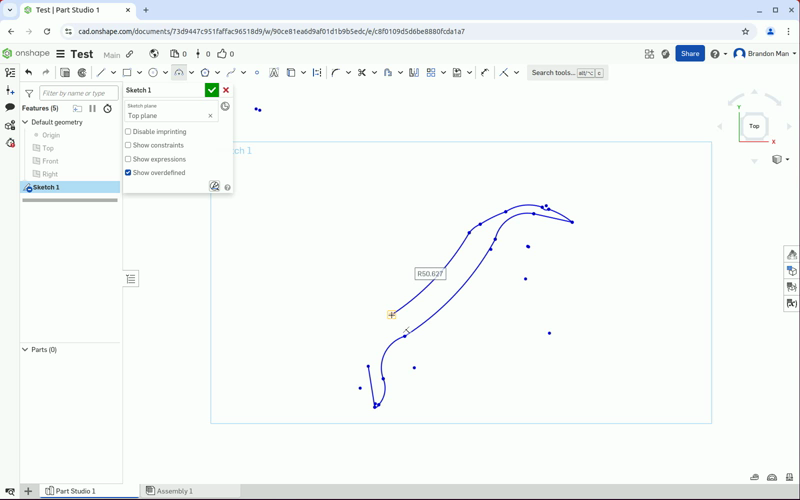
click(391, 314)
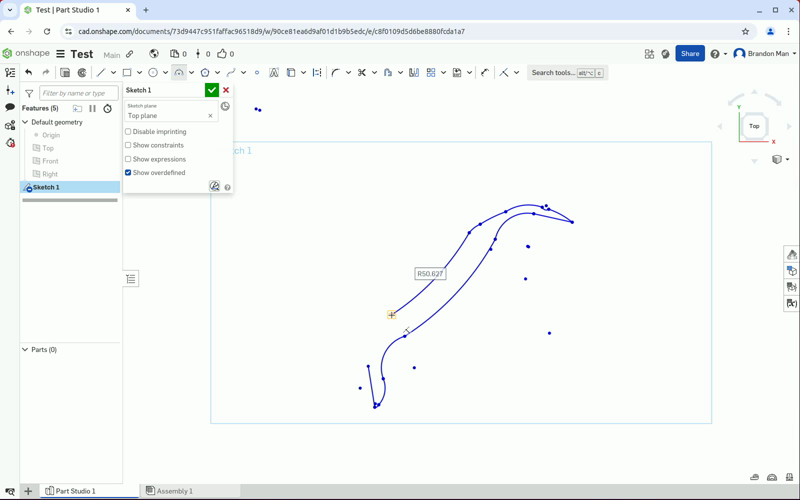
mouse_move(368, 366)
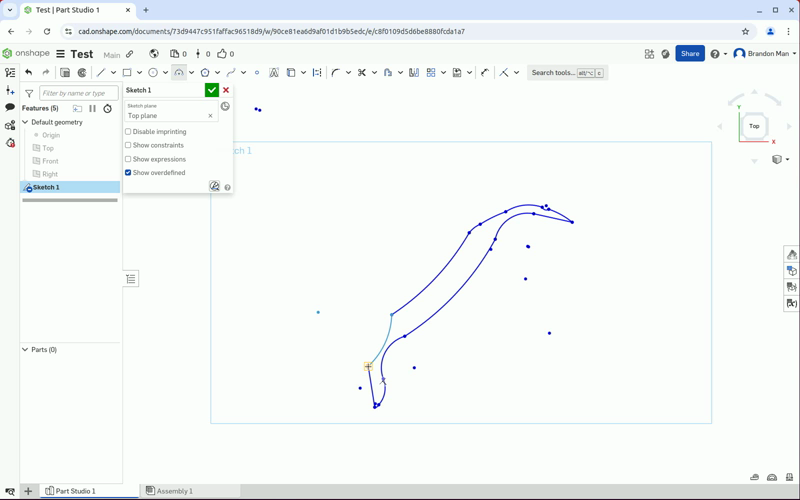
click(368, 366)
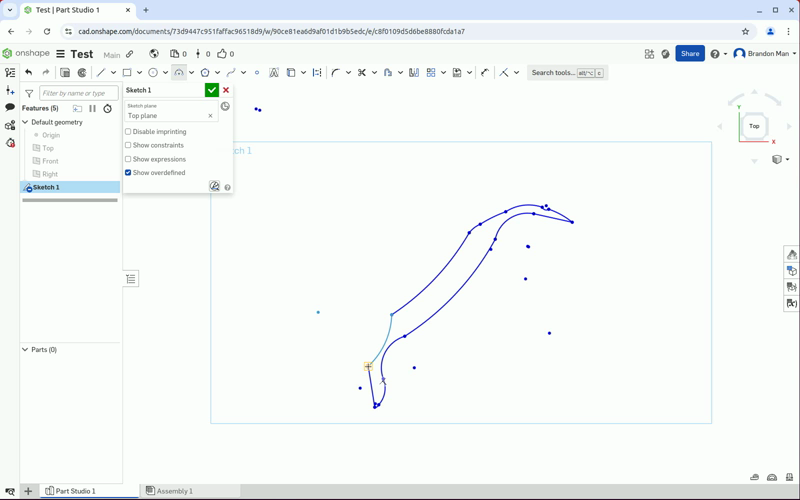
key_down(shift)
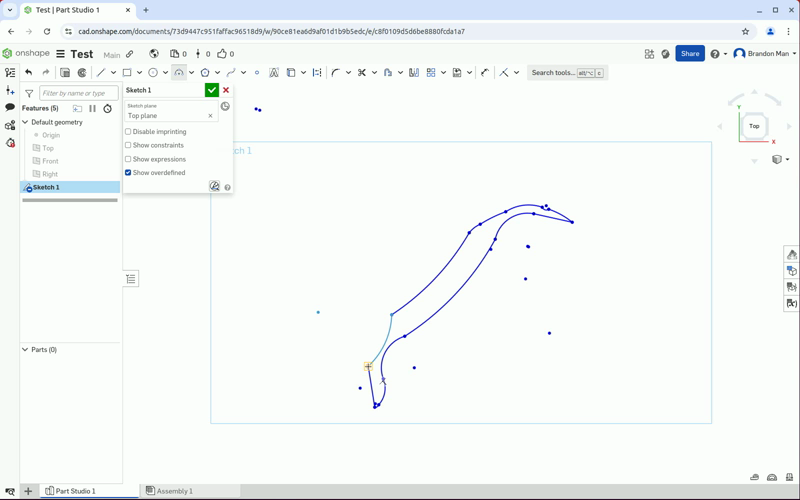
mouse_move(376, 338)
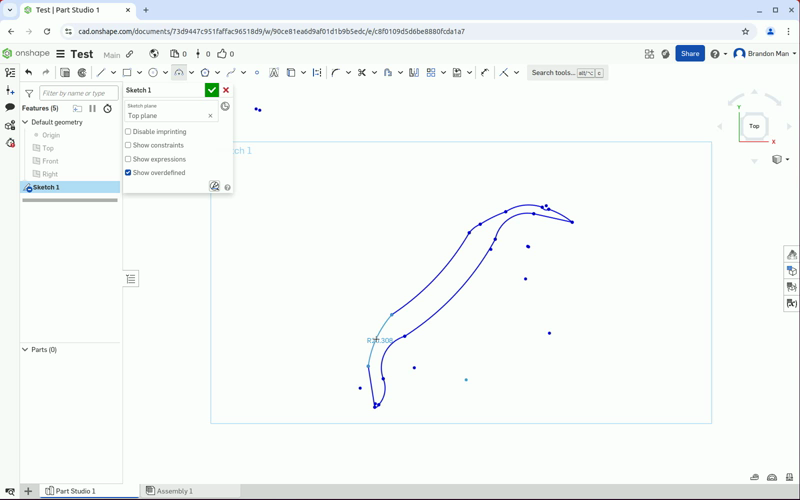
click(376, 338)
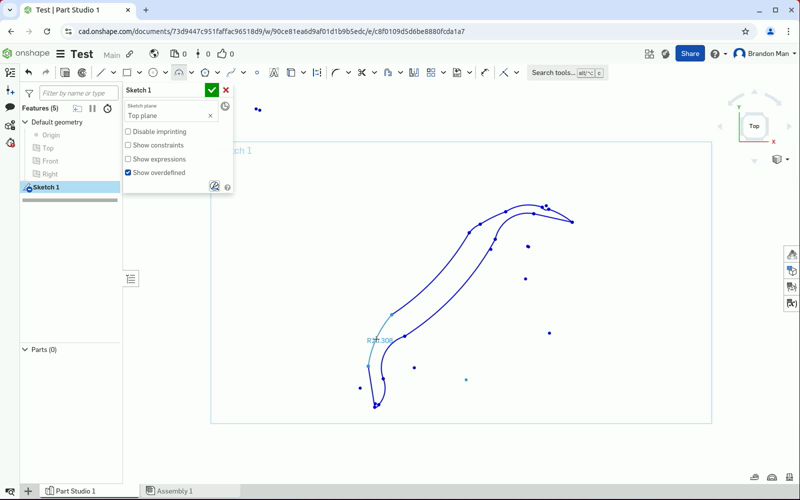
key_up(shift)
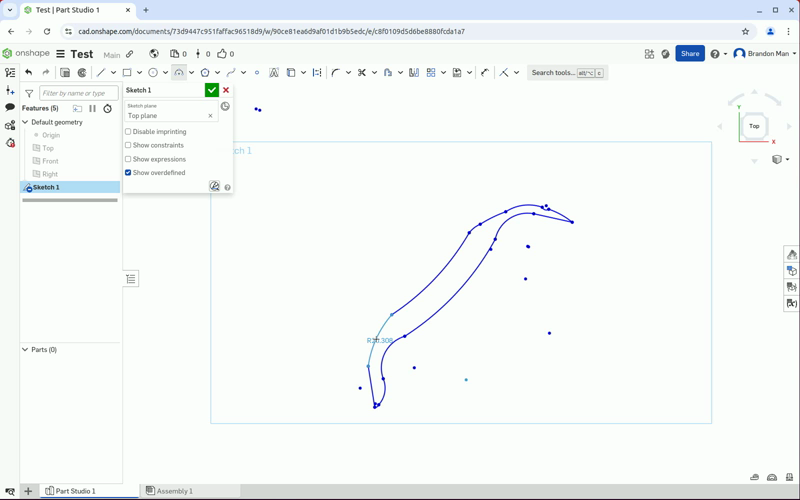
key(esc)
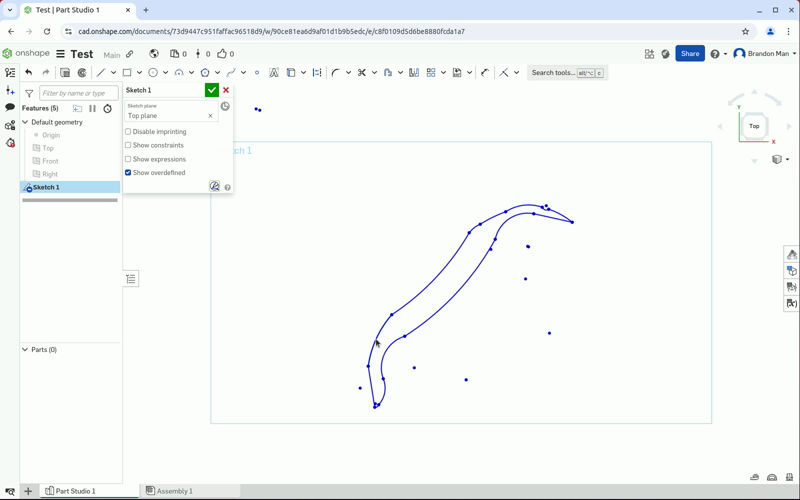
mouse_move(464, 257)
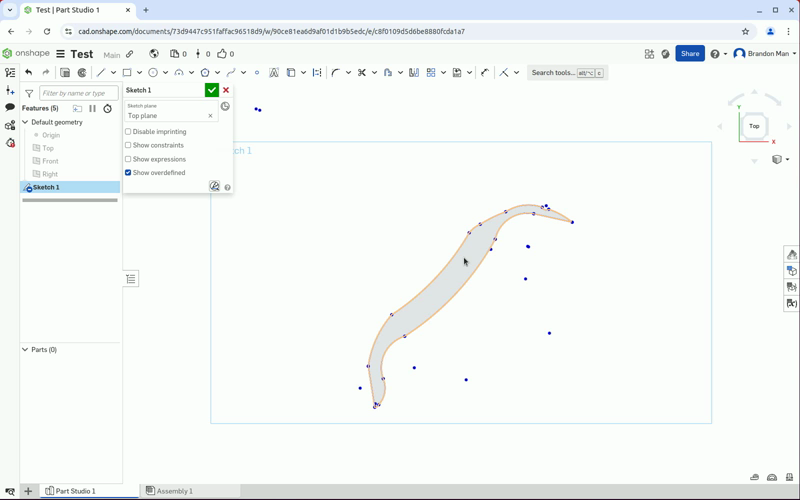
click(464, 257)
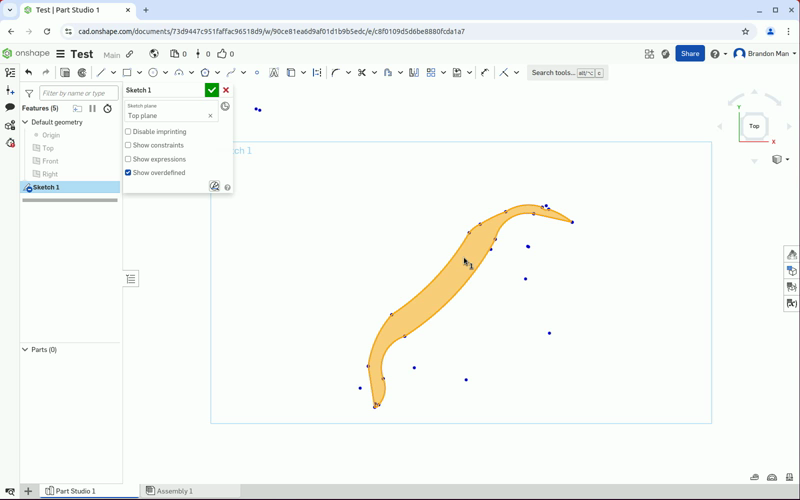
mouse_move(73, 352)
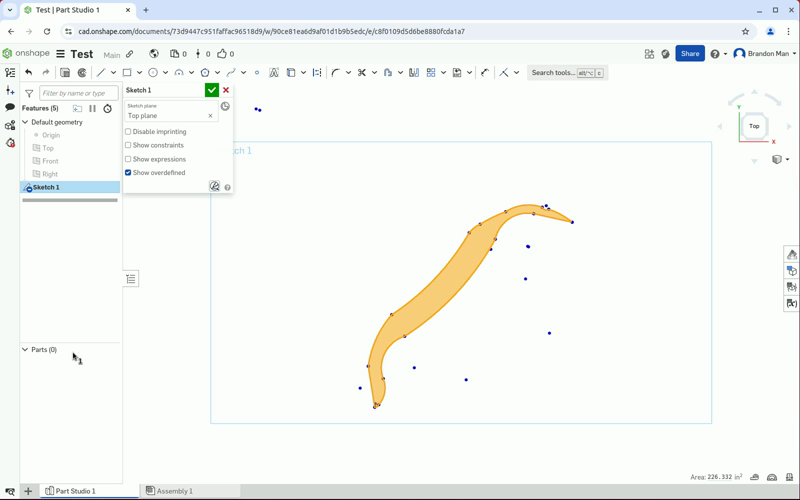
key(shift+y)
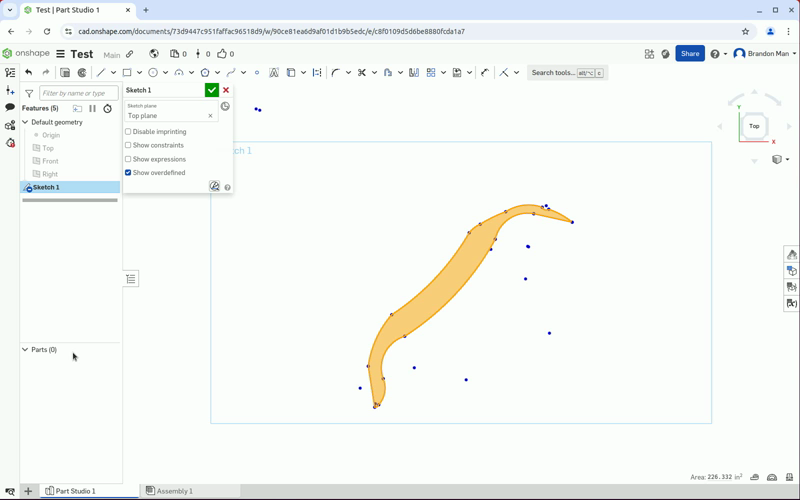
key(shift+e)
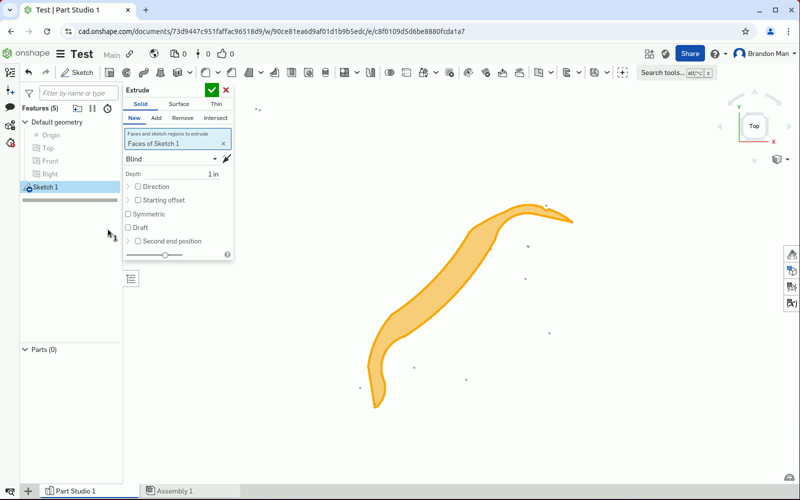
mouse_move(143, 106)
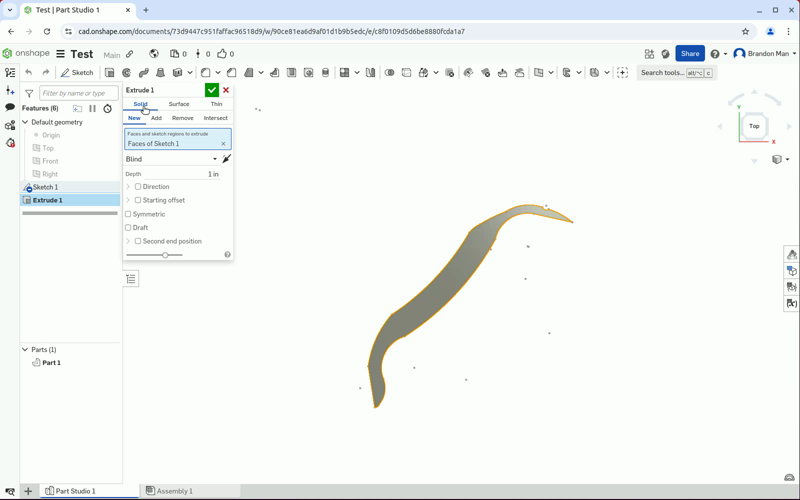
click(143, 106)
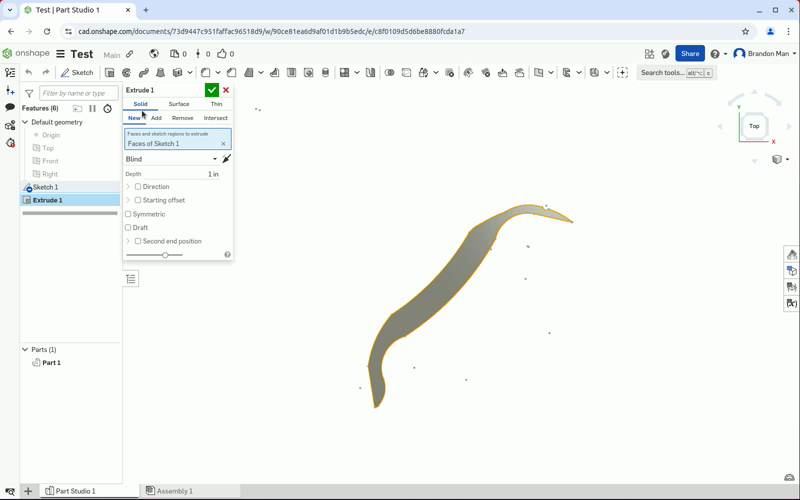
mouse_move(137, 120)
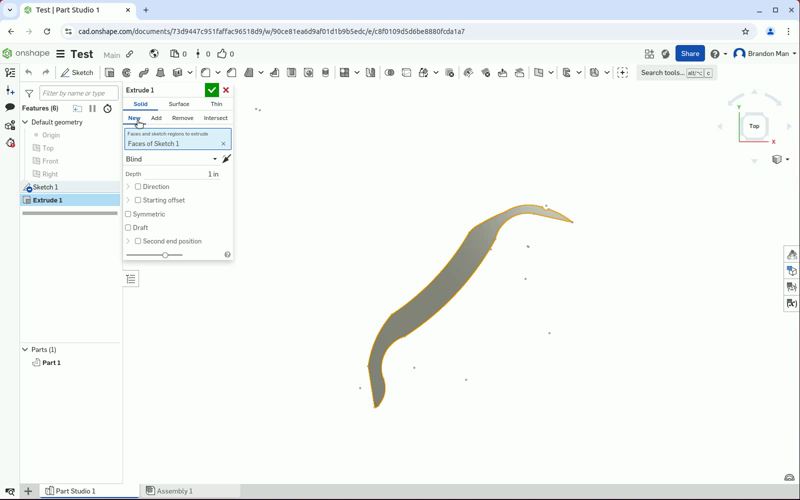
click(137, 120)
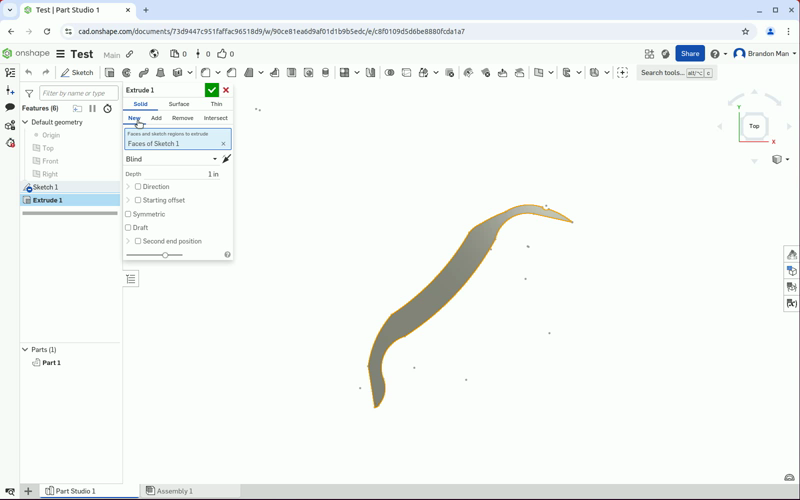
key(tab, 4)
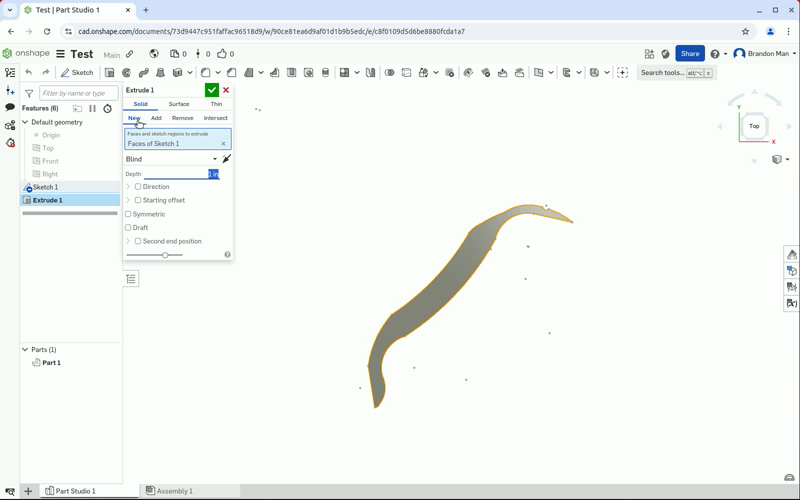
text(1.926)
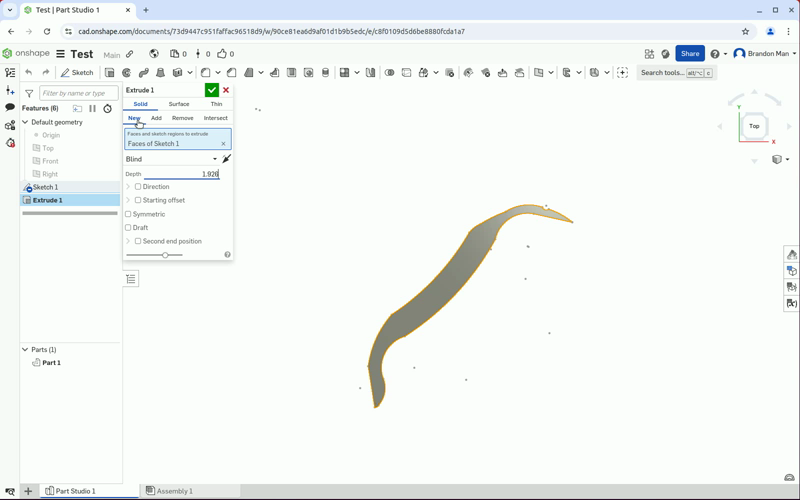
key(enter)
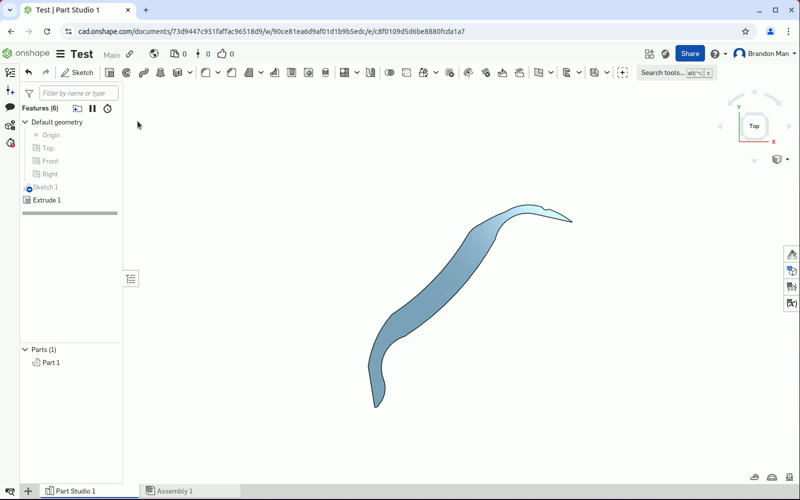
key(shift+h)
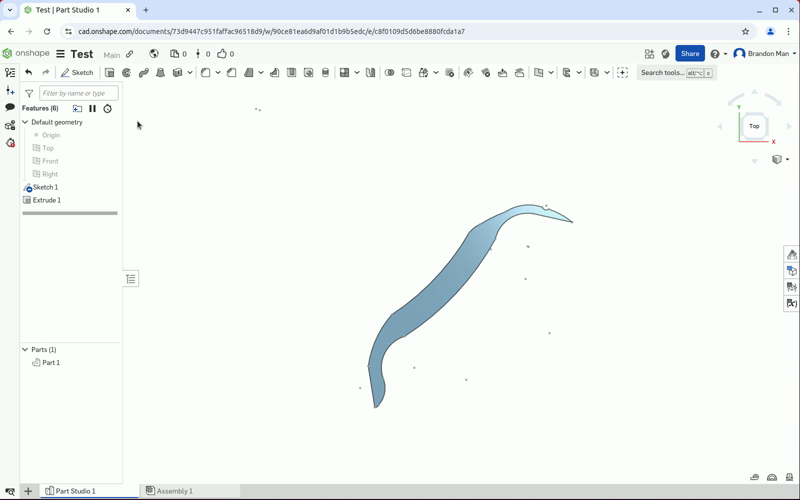
key(shift+h)
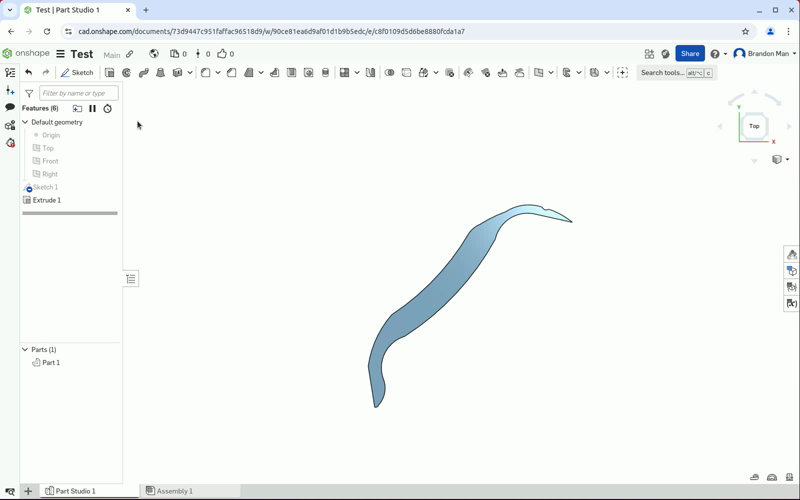
mouse_move(73, 189)
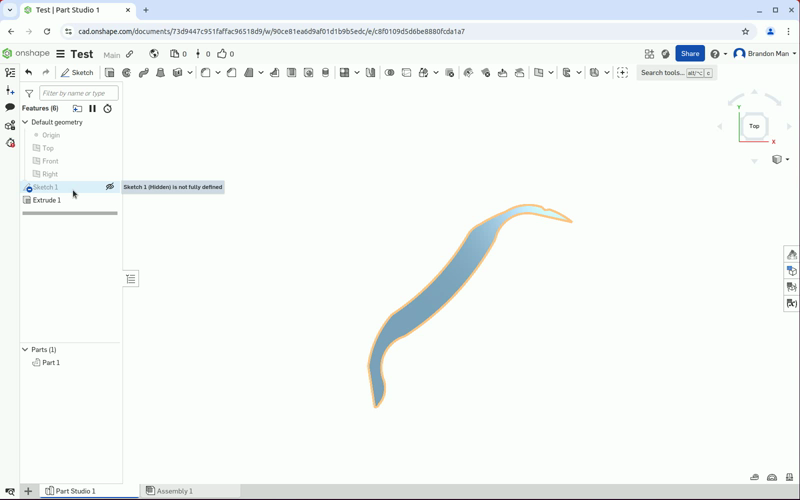
click(73, 189)
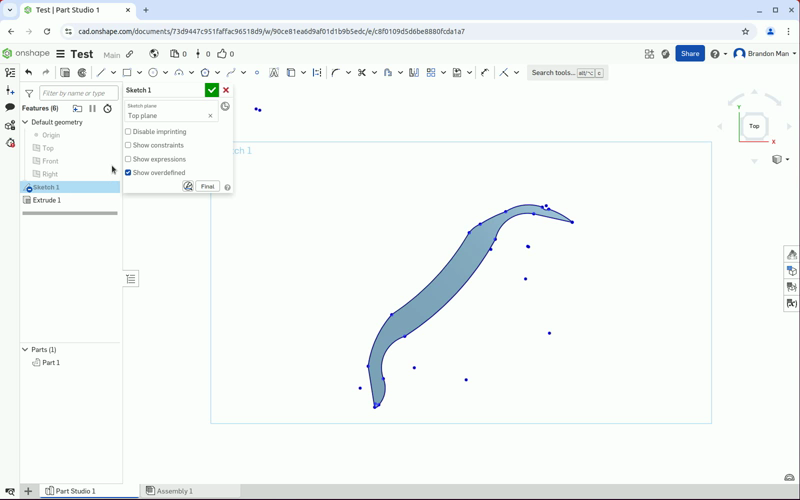
mouse_move(229, 92)
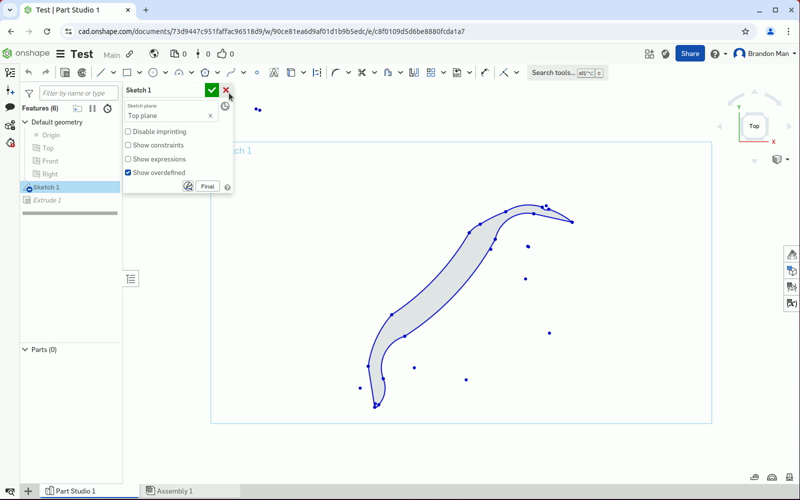
click(229, 92)
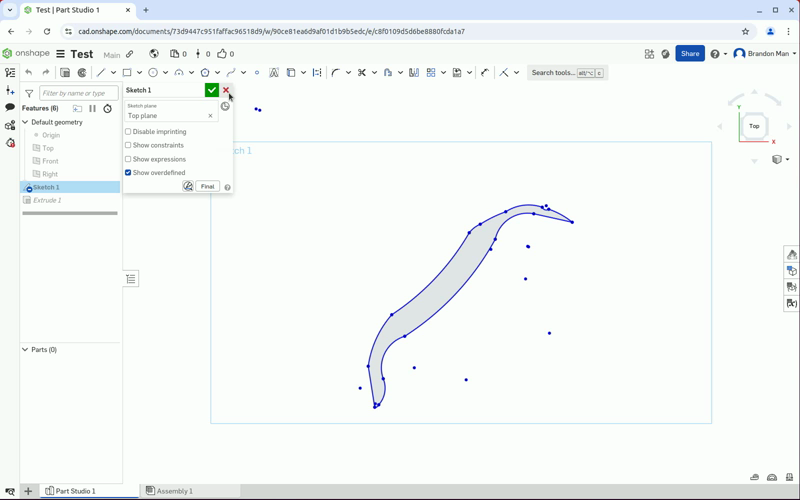
key(shift+s)
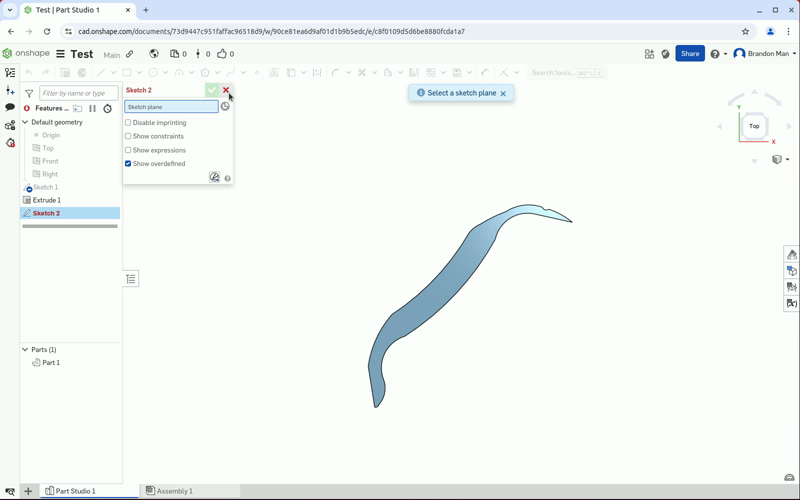
mouse_move(73, 150)
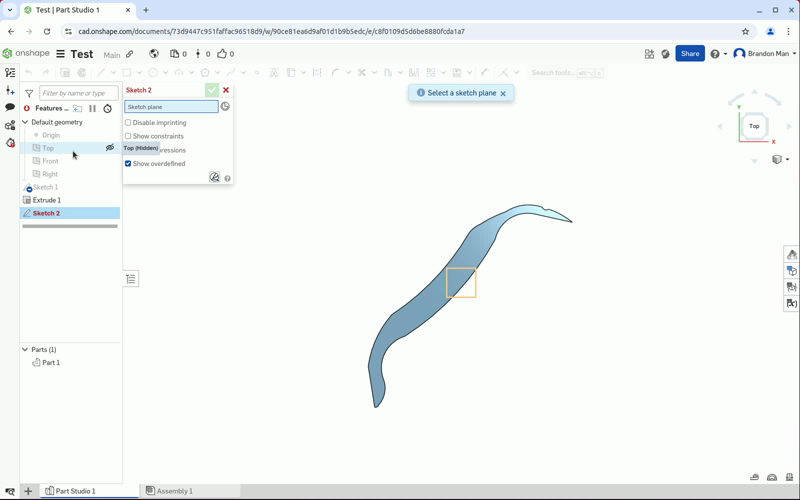
click(73, 150)
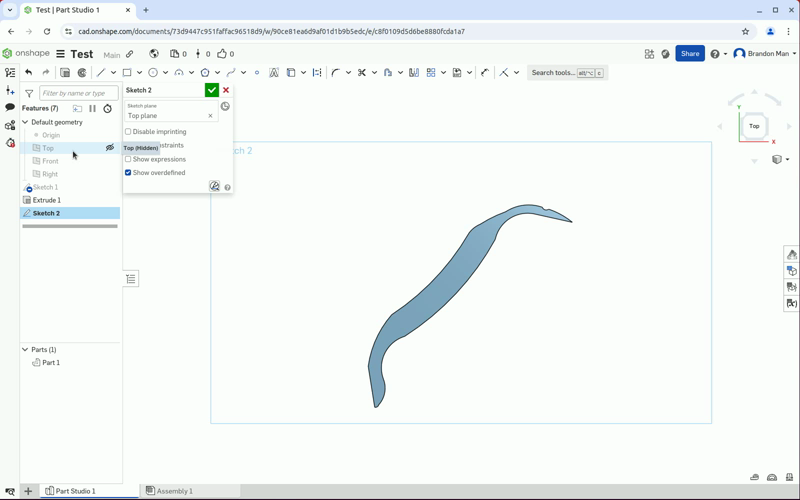
mouse_move(73, 352)
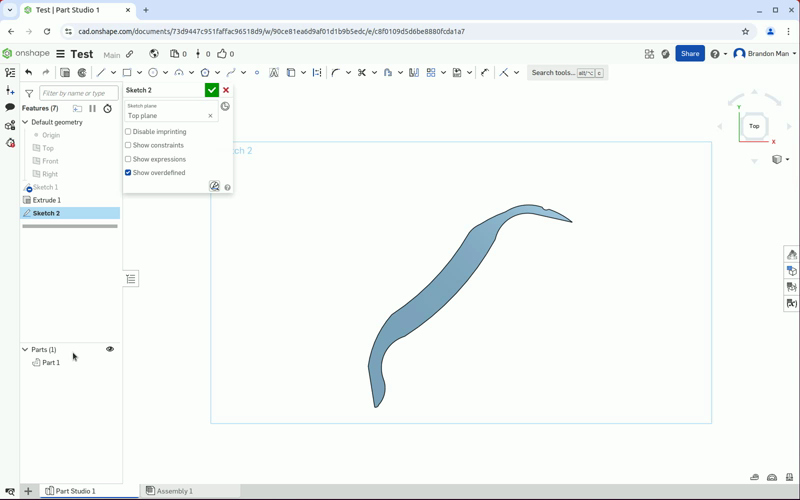
key(y)
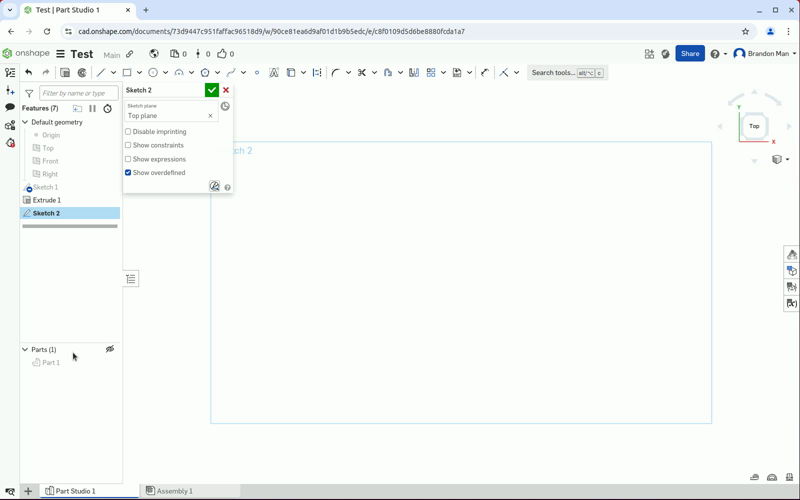
key(l)
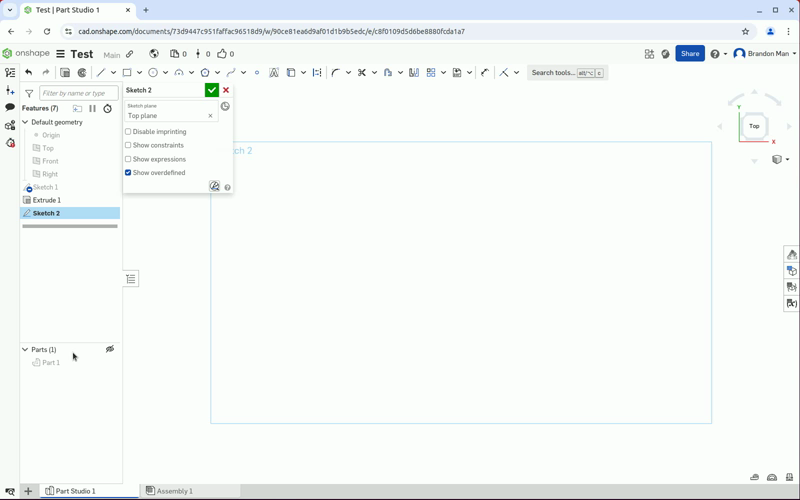
key_down(shift)
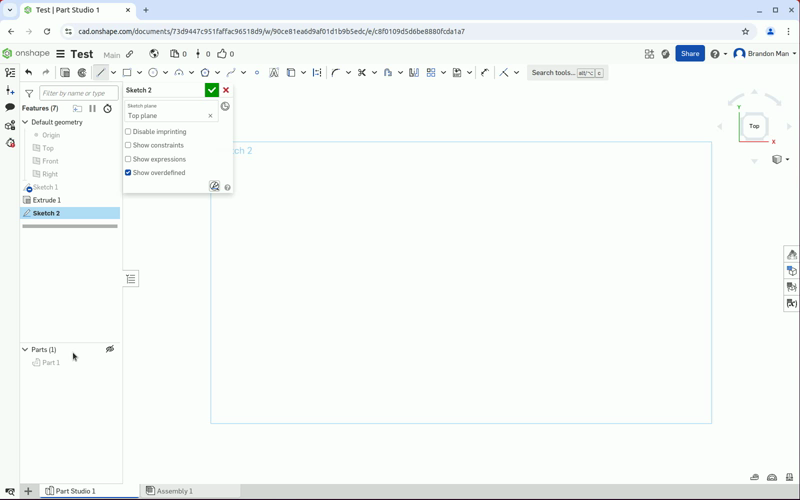
mouse_move(350, 414)
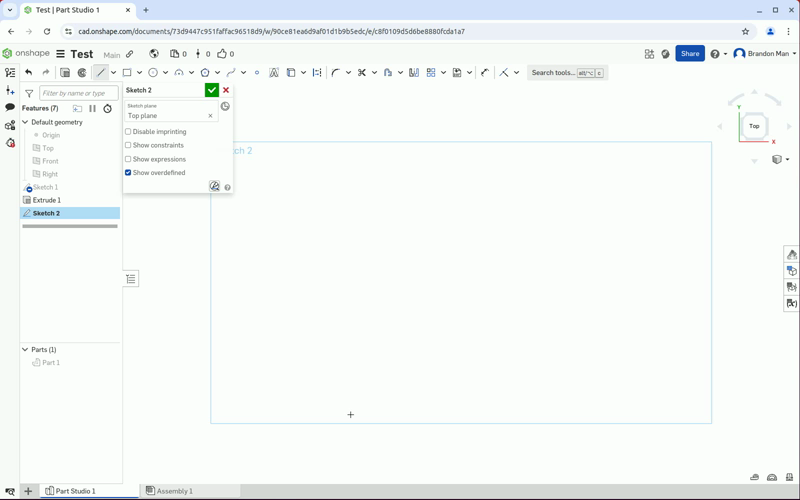
click(350, 414)
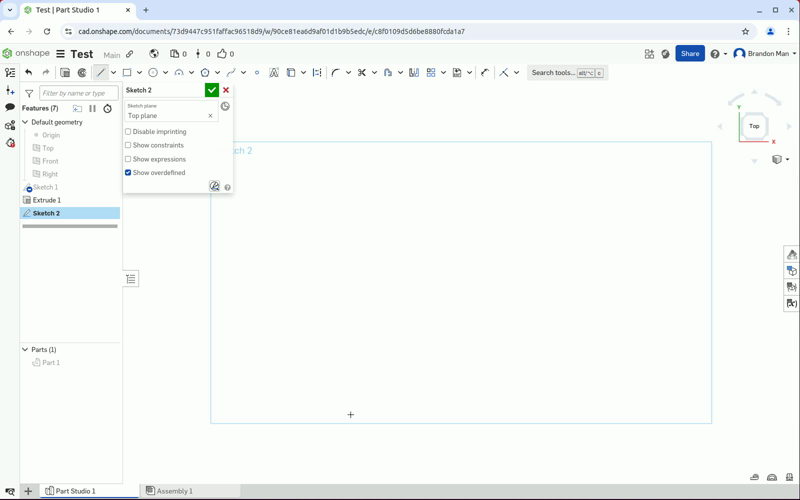
key_up(shift)
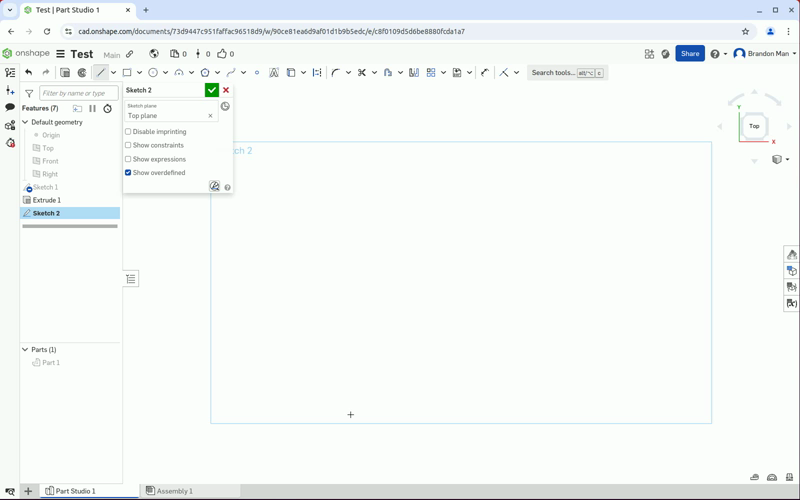
key_down(shift)
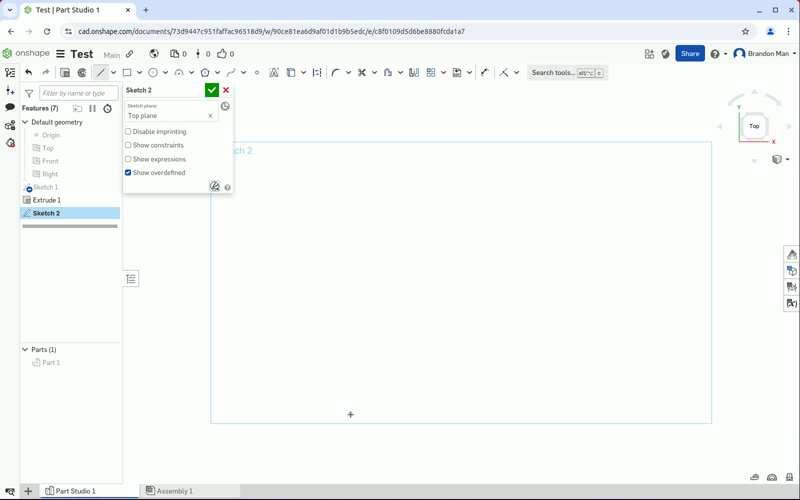
mouse_move(487, 414)
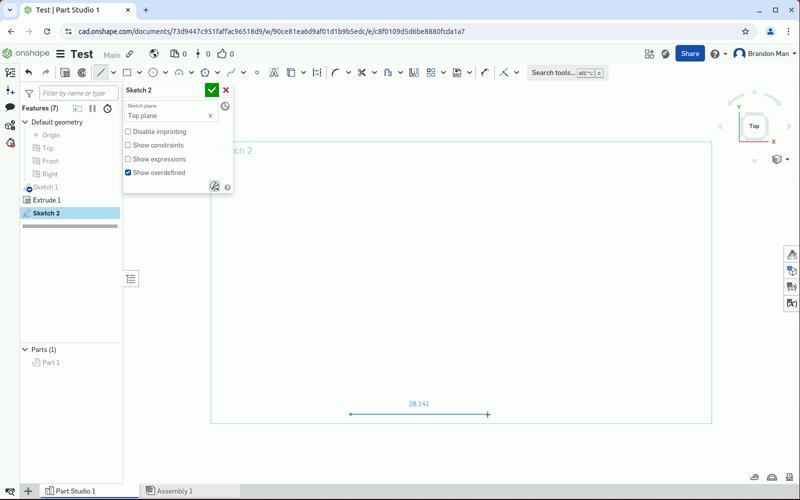
click(487, 414)
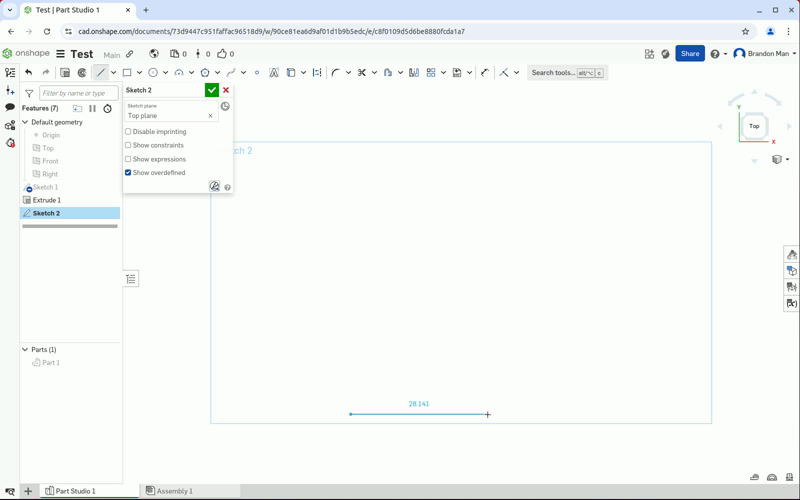
key_up(shift)
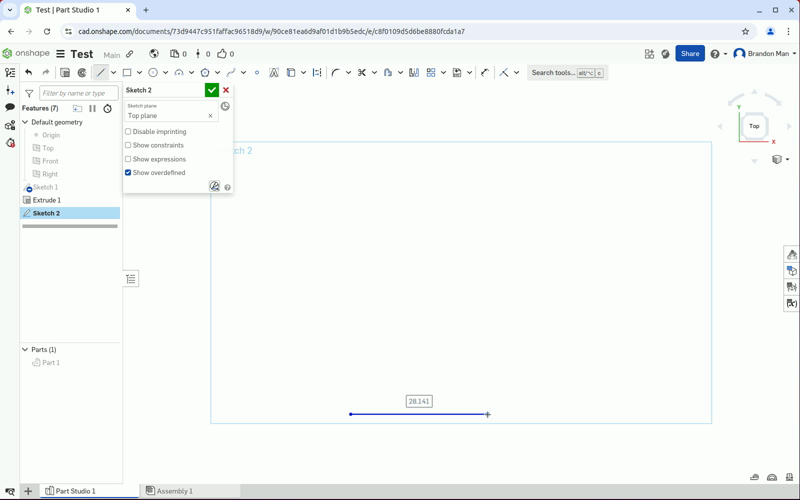
key_down(shift)
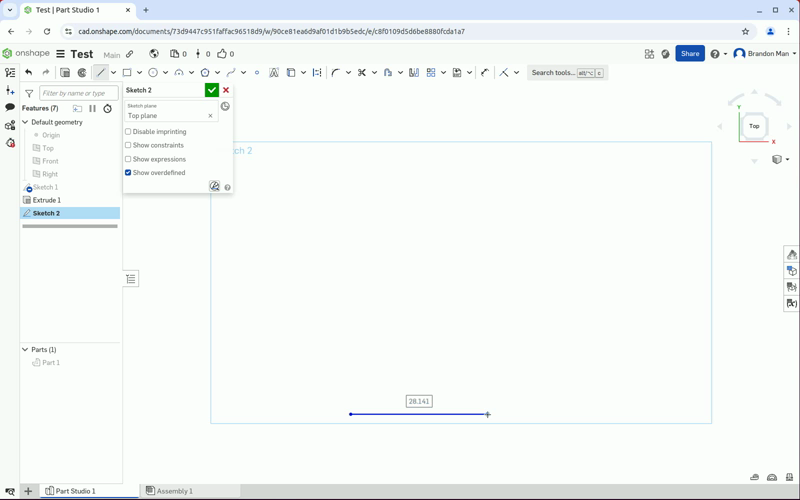
mouse_move(487, 282)
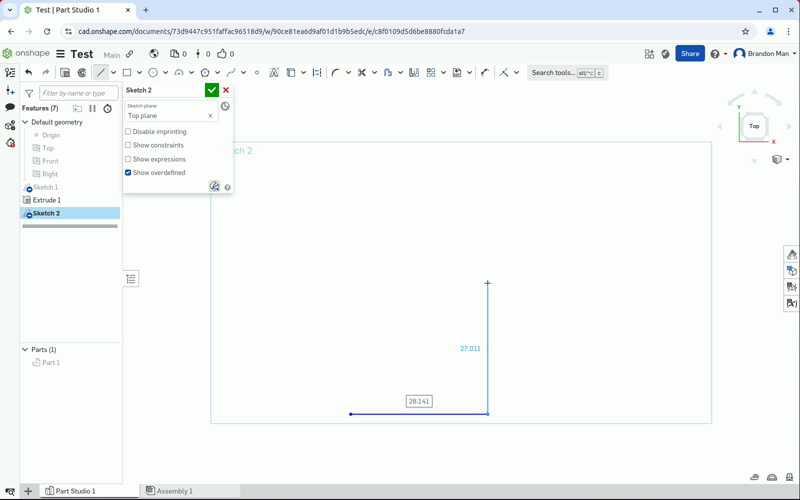
click(487, 282)
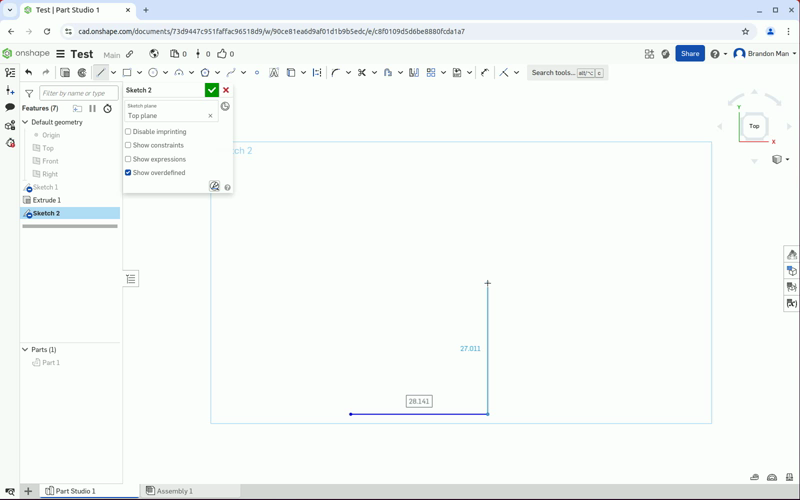
key_up(shift)
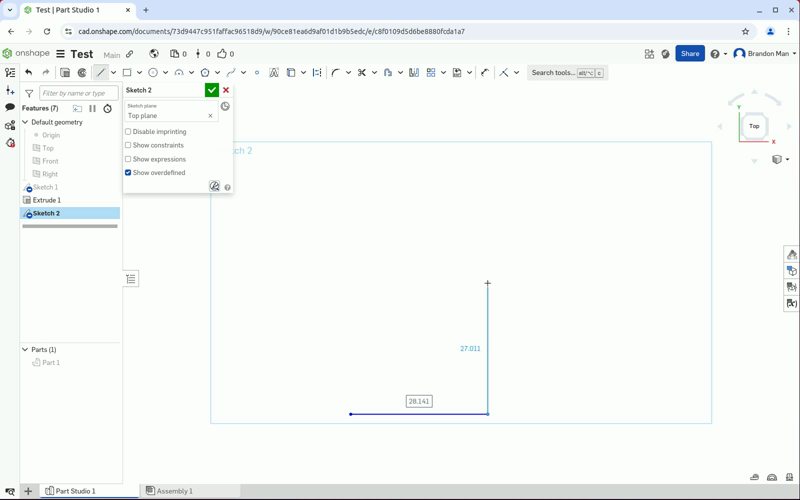
key_down(shift)
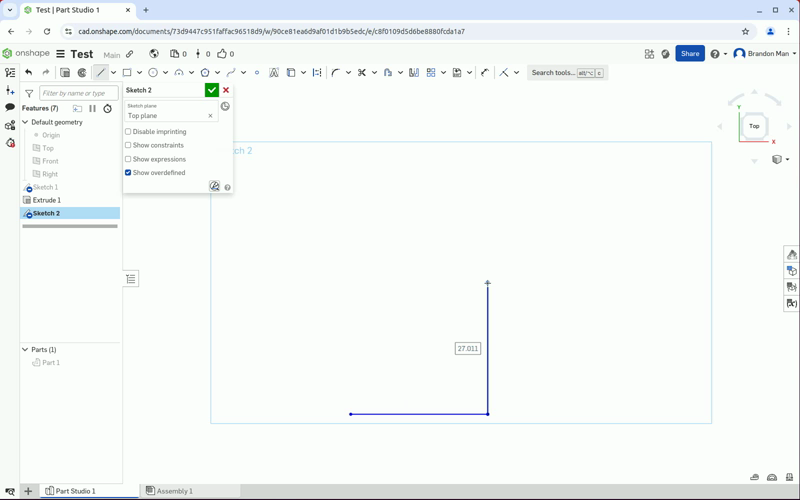
mouse_move(350, 282)
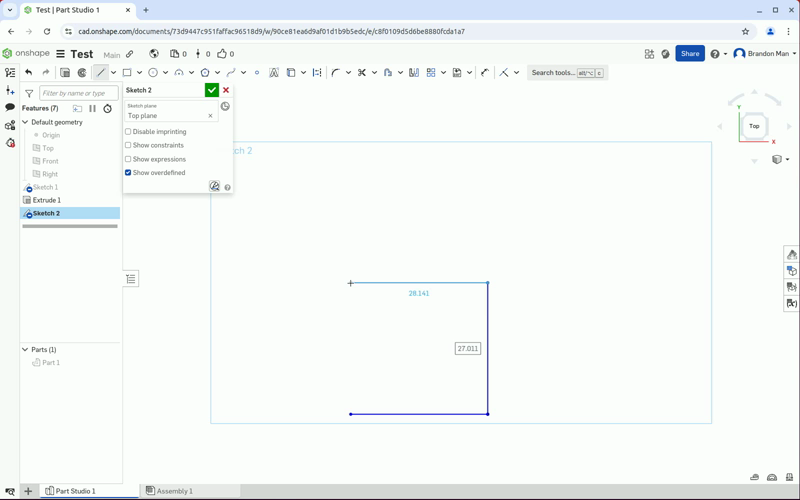
click(350, 282)
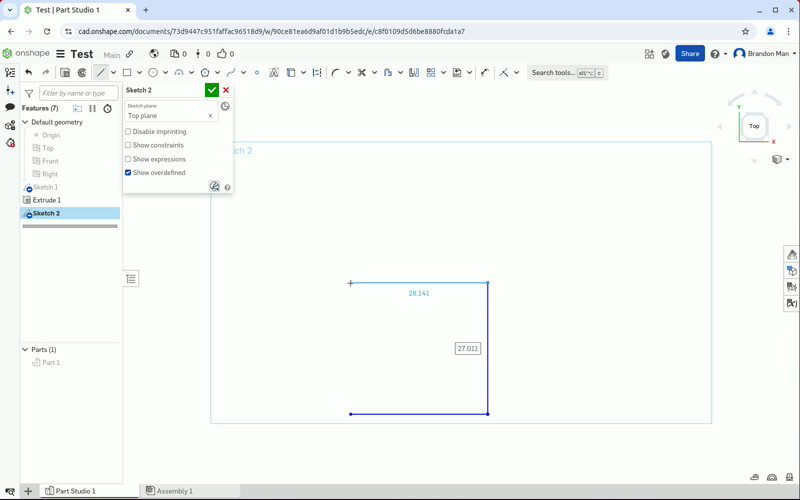
key_up(shift)
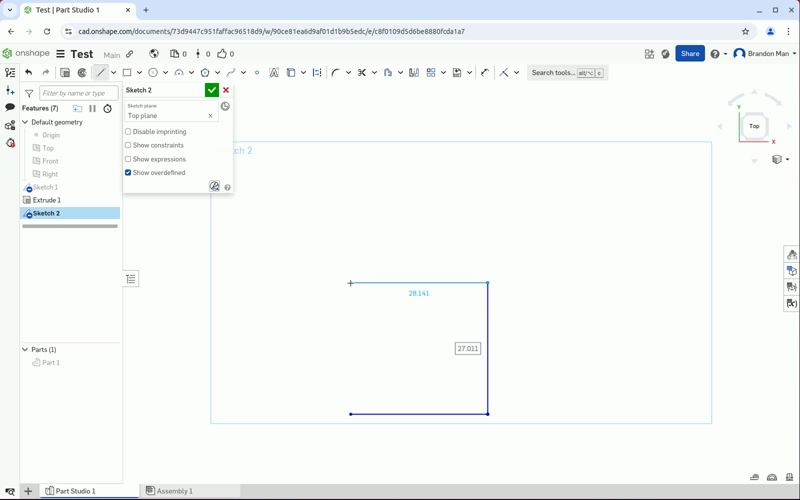
key_down(shift)
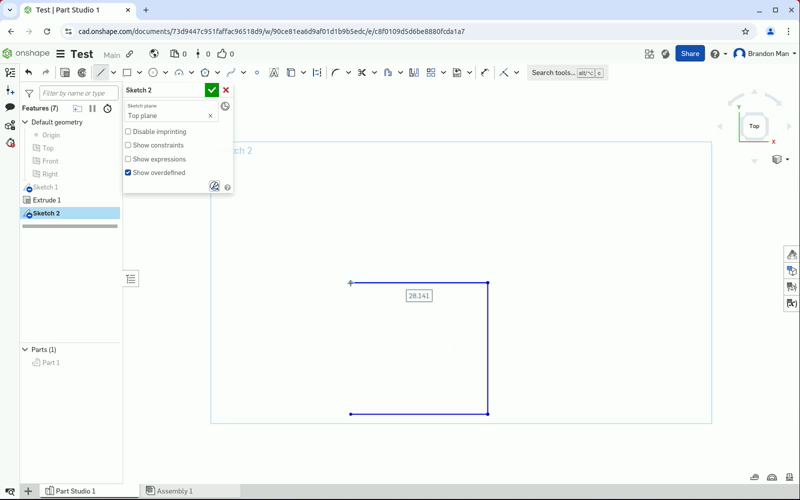
mouse_move(350, 414)
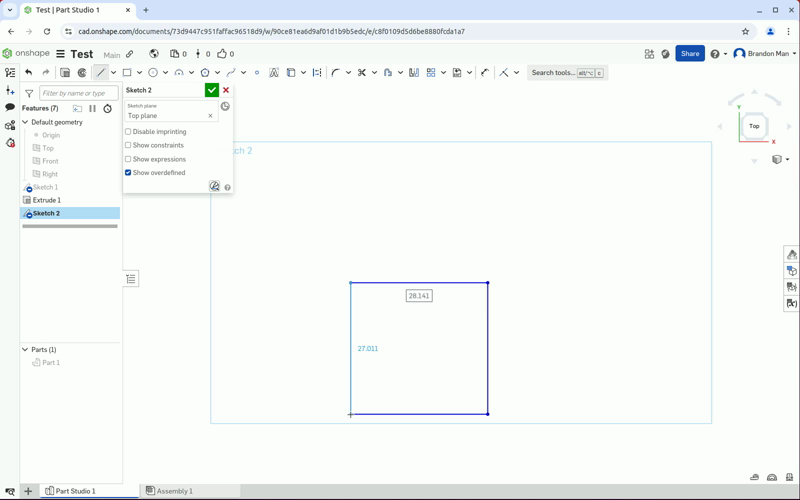
key_up(shift)
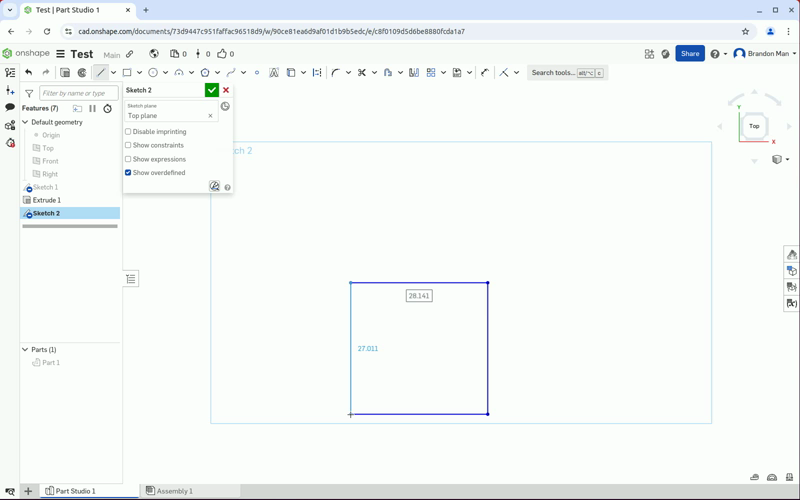
click(350, 414)
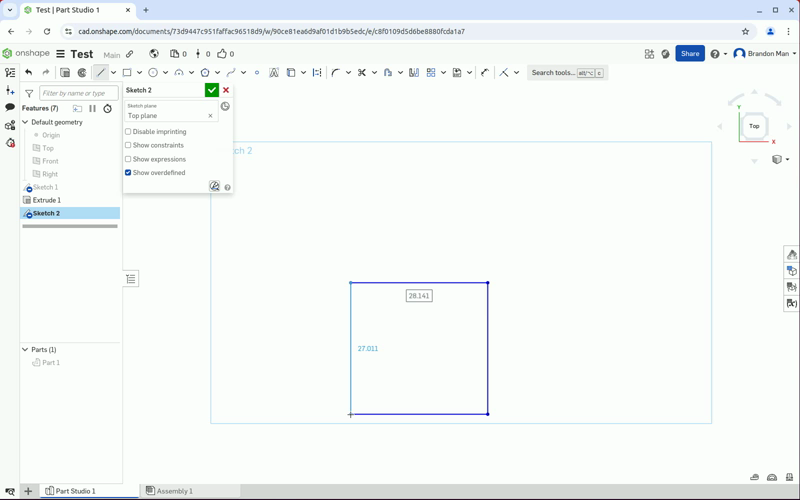
key(esc)
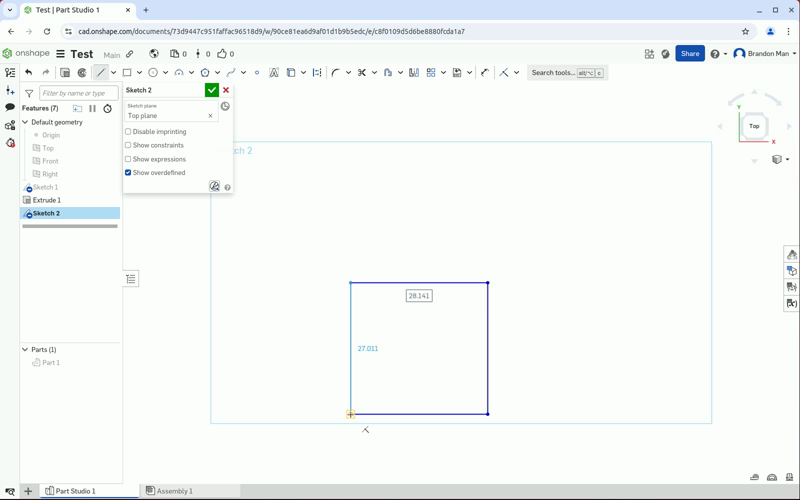
mouse_move(401, 354)
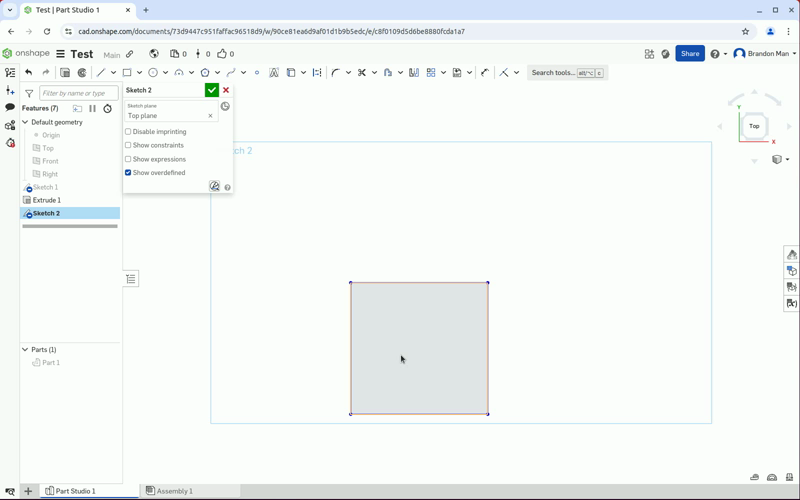
click(401, 354)
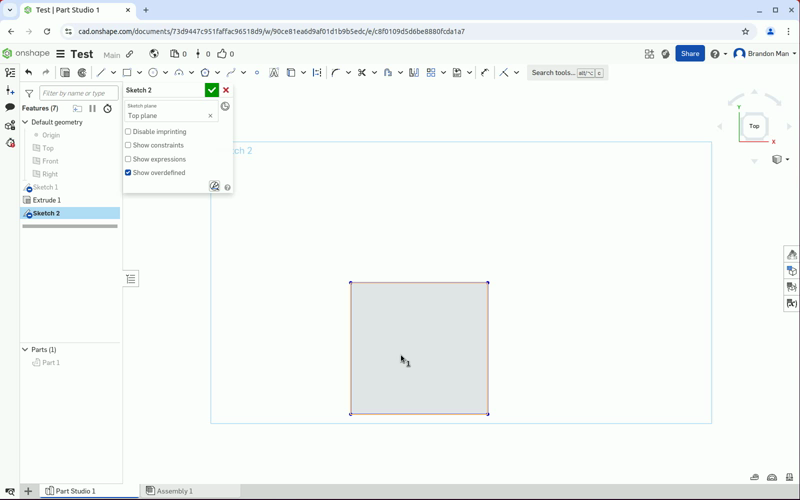
mouse_move(73, 352)
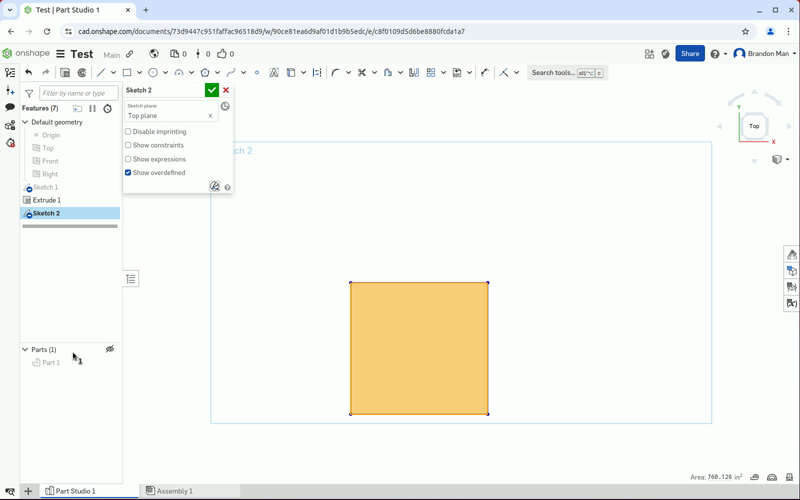
key(shift+y)
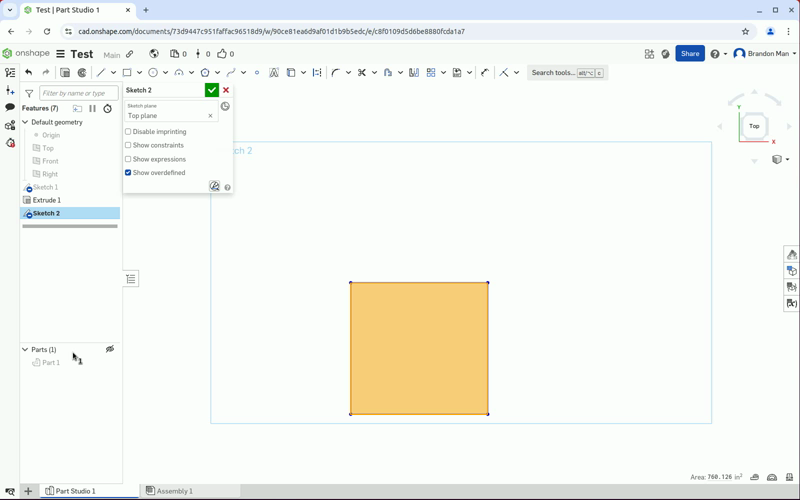
key(shift+e)
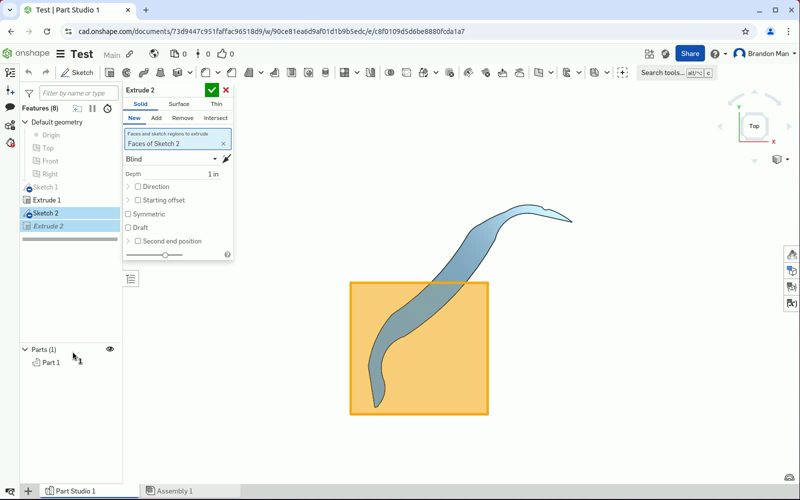
mouse_move(143, 106)
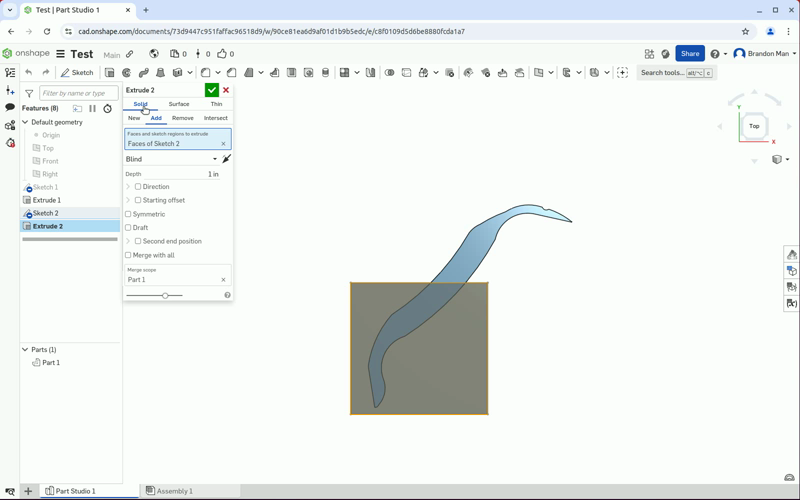
click(143, 106)
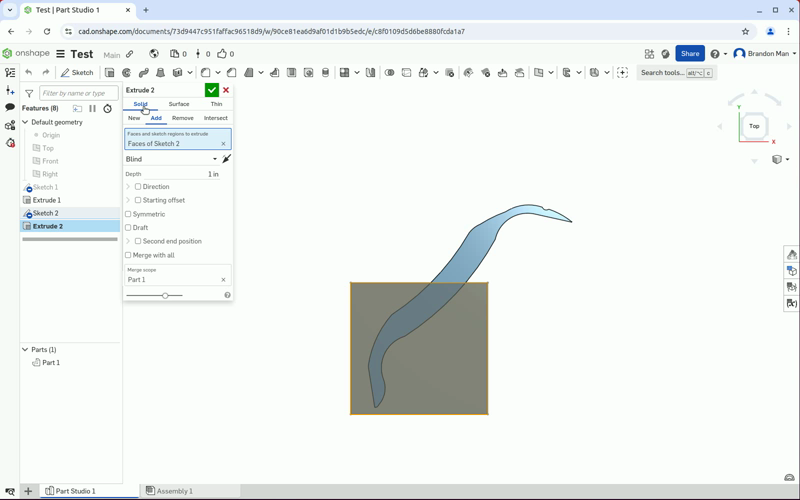
mouse_move(186, 120)
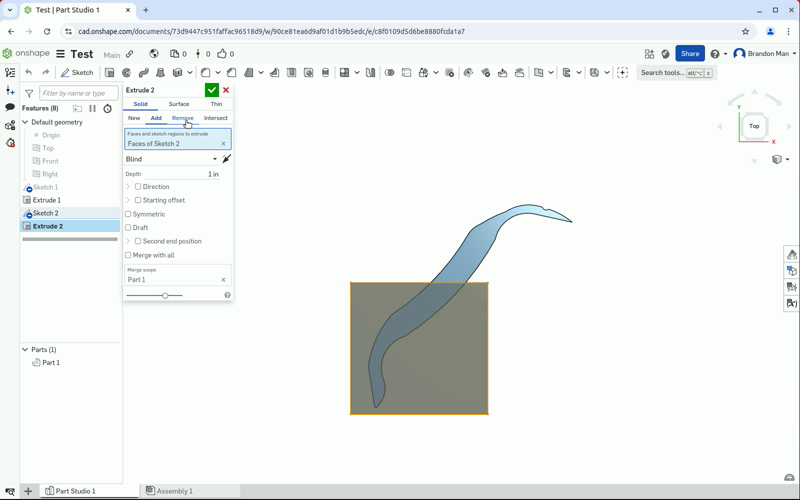
click(186, 120)
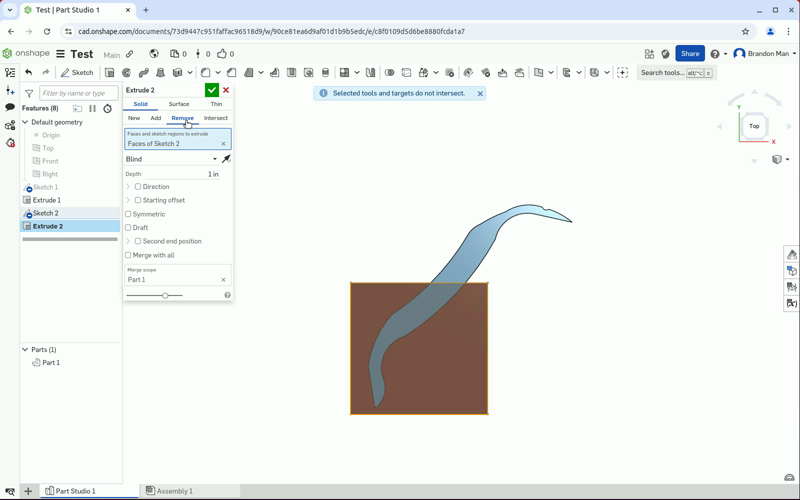
key(tab, 4)
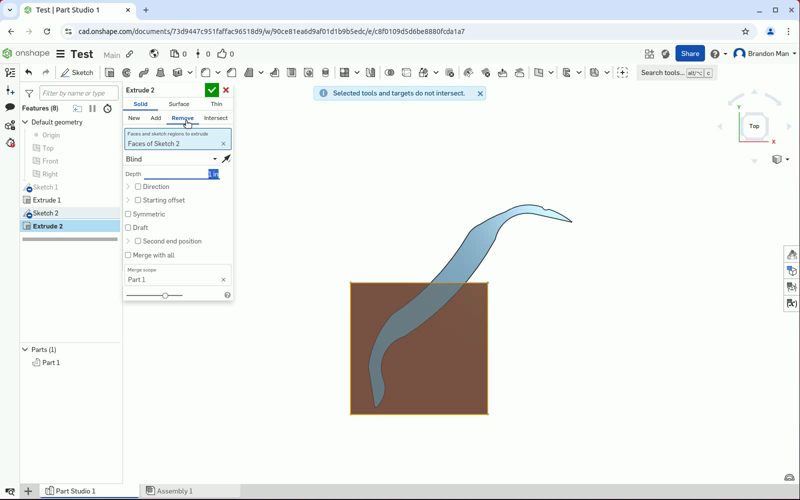
text(-3.37)
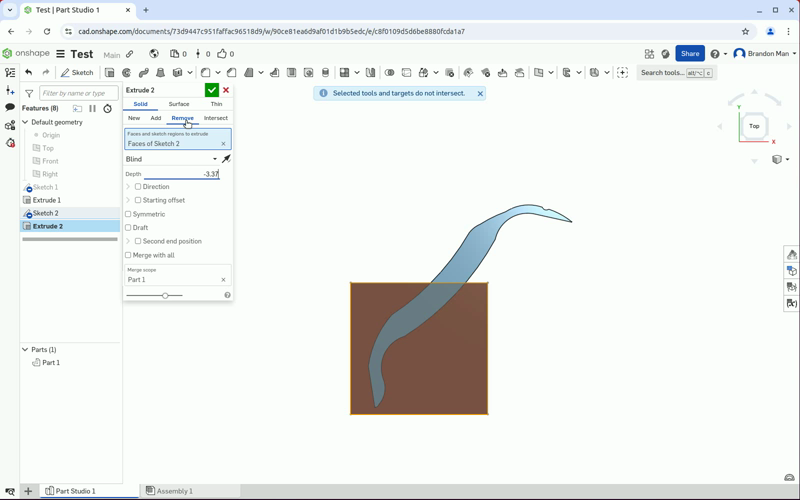
key(tab, 6)
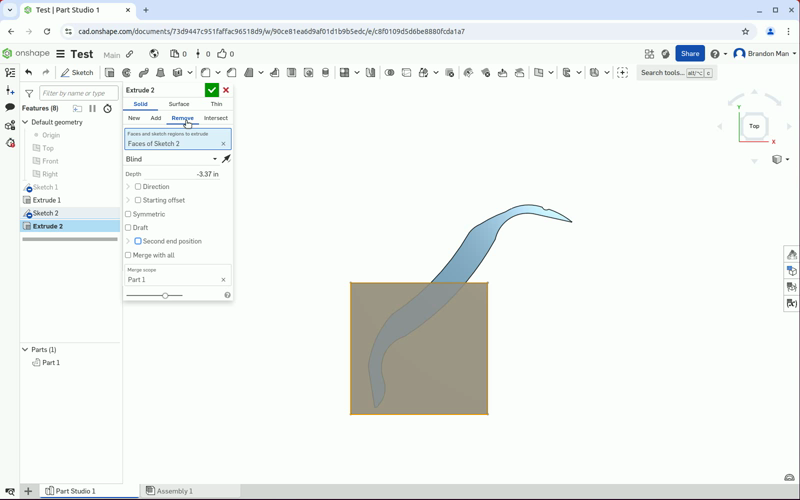
key(space)
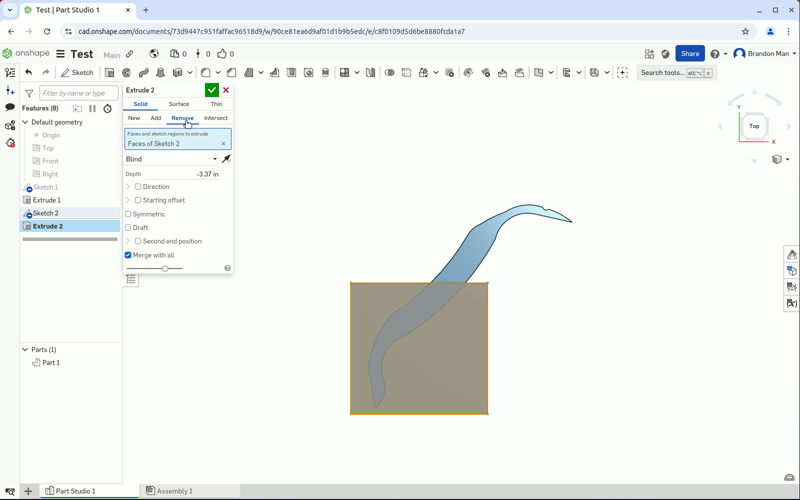
key(enter)
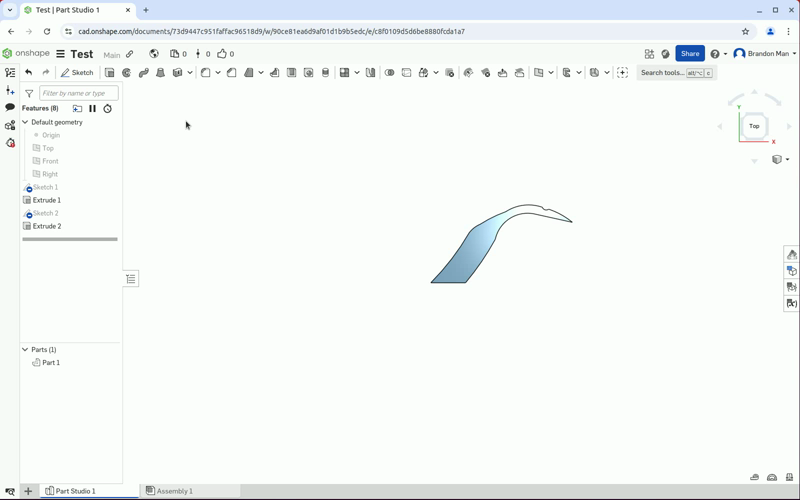
key(shift+h)
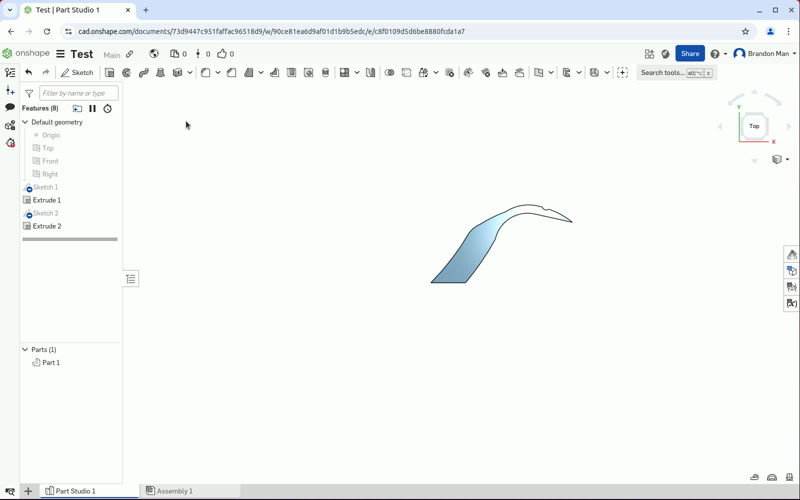
key(shift+h)
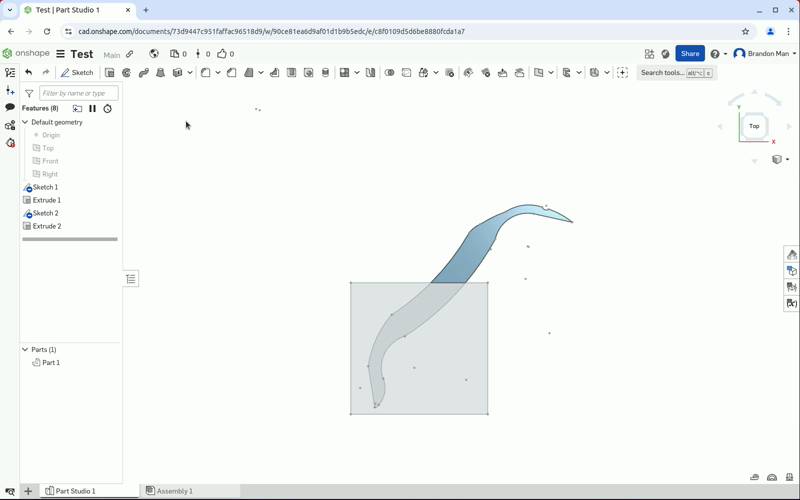
key(shift+7)
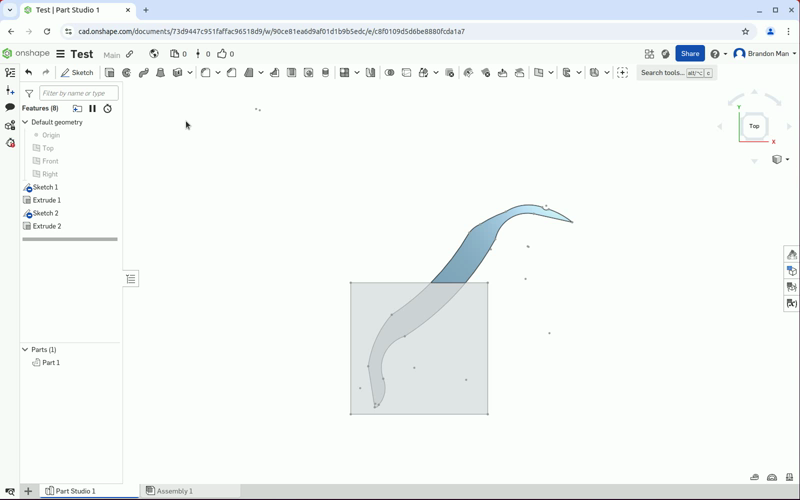
key(up, 3)
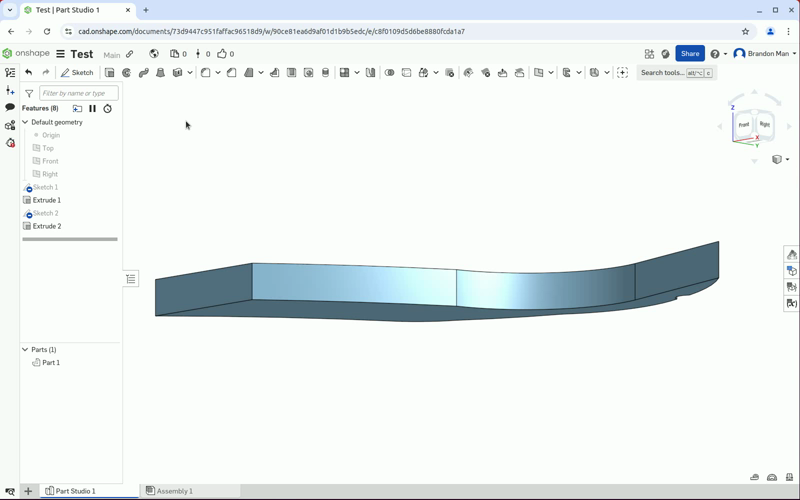
key(left, 3)
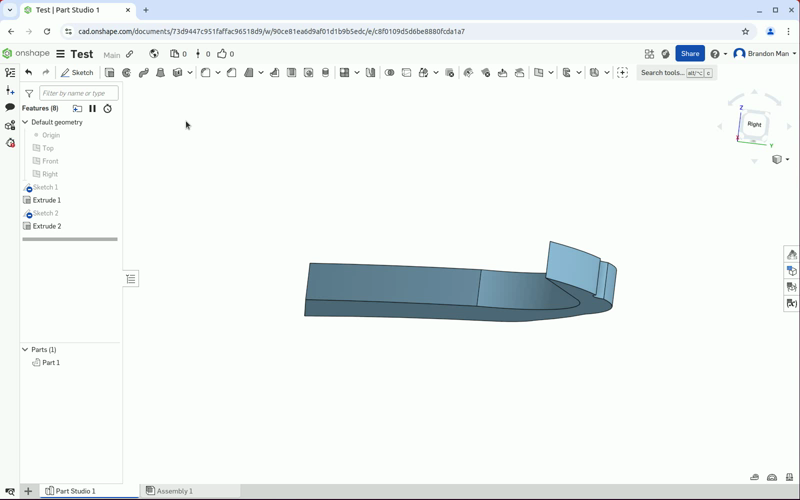
key(right, 3)
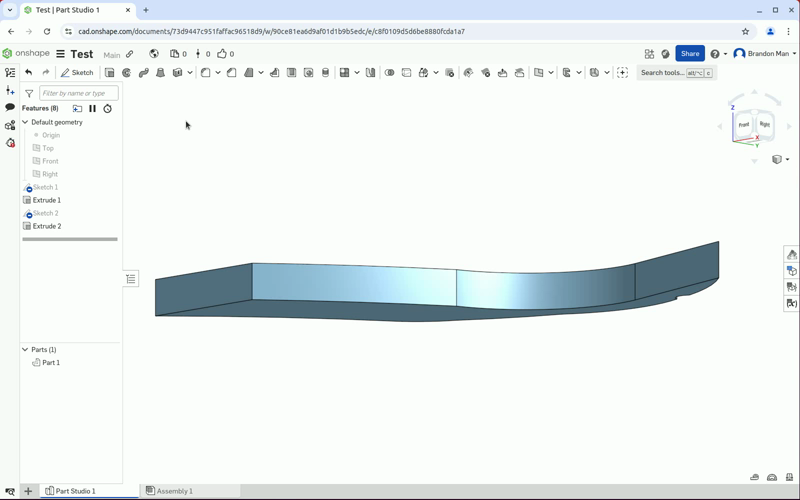
key(down, 3)
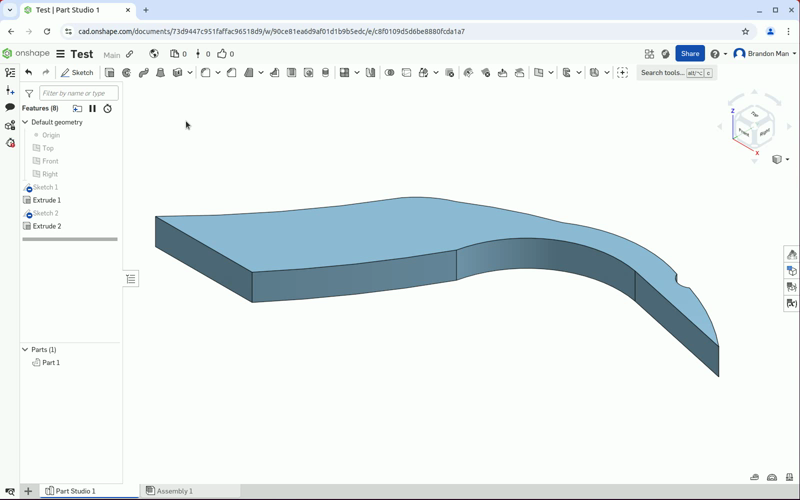
mouse_move(73, 189)
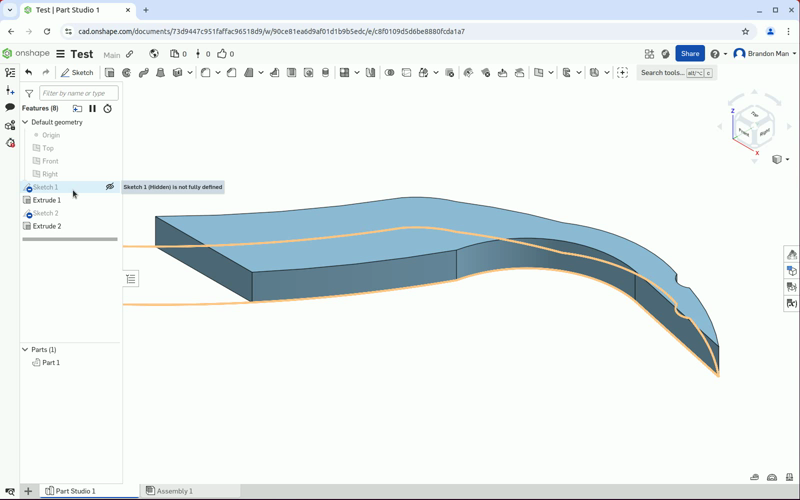
click(73, 189)